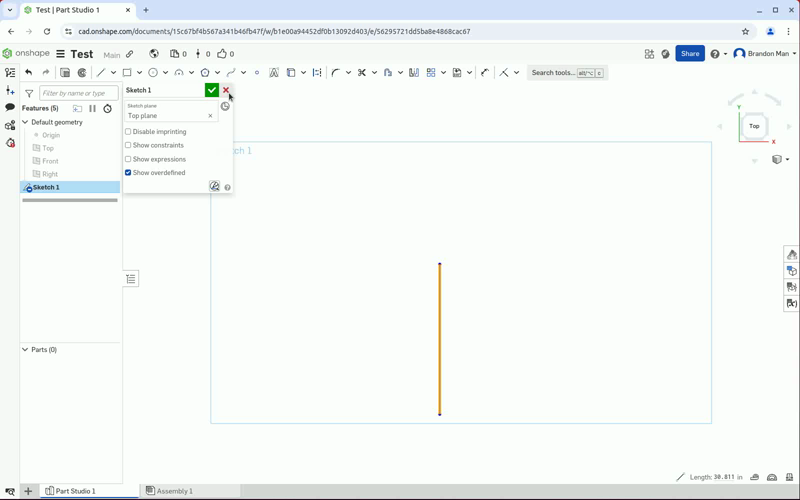
key(shift+h)
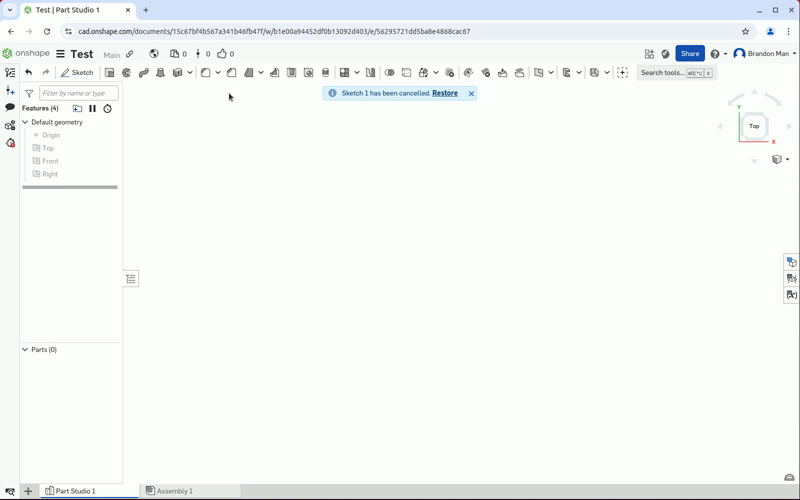
mouse_move(73, 352)
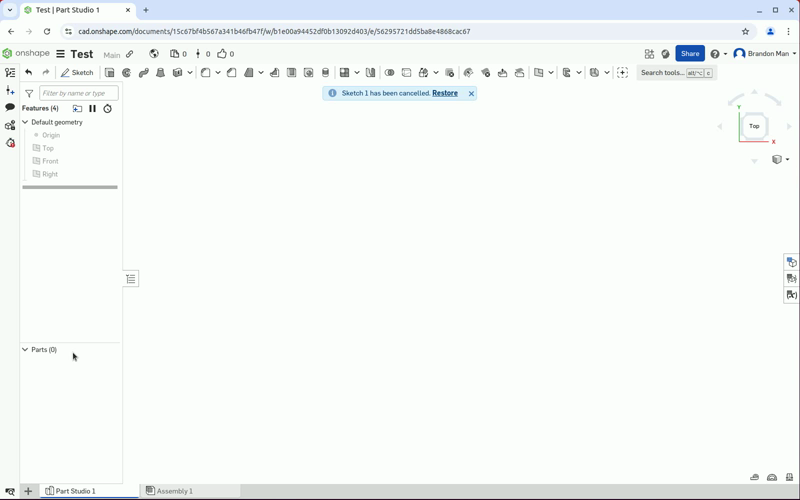
key(y)
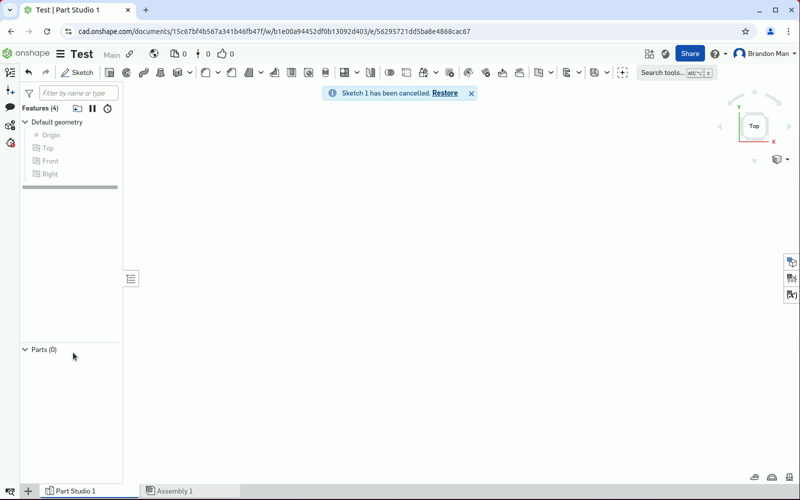
key(shift+p)
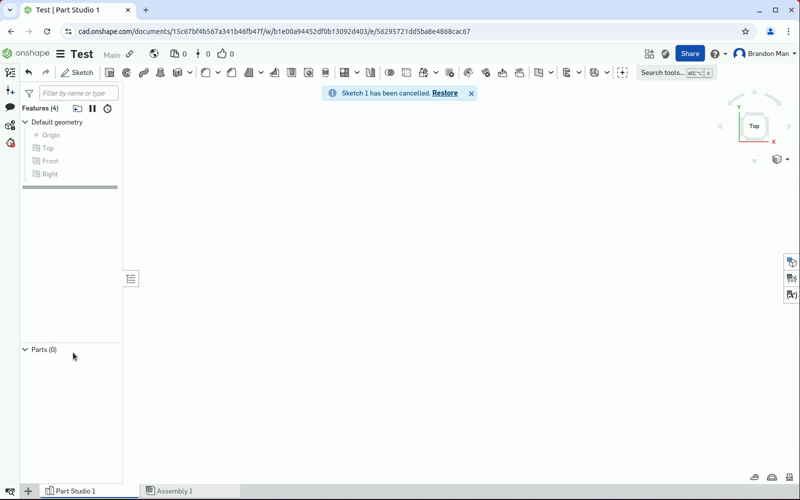
key(space)
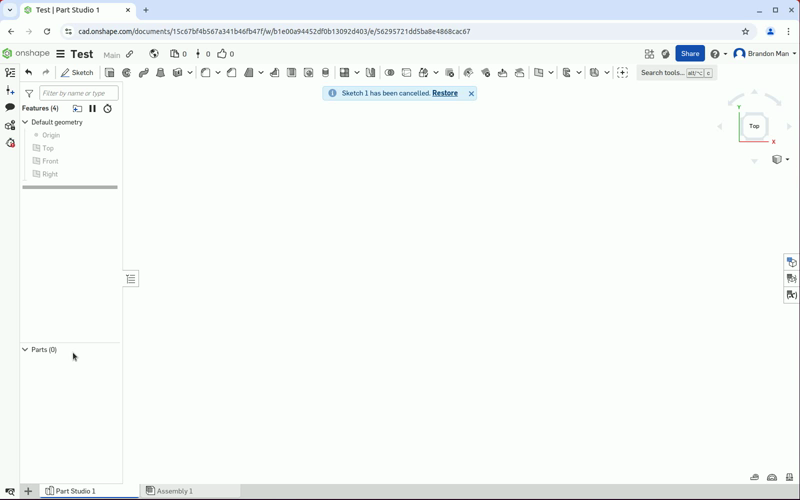
key_down(shift)
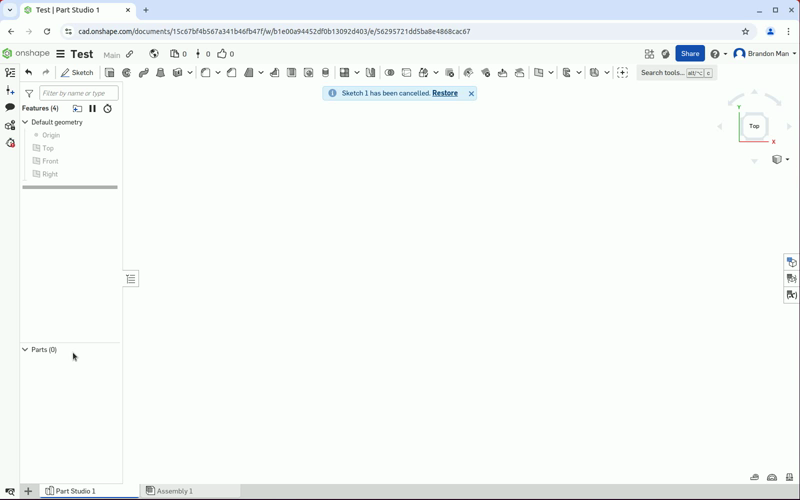
key(up)
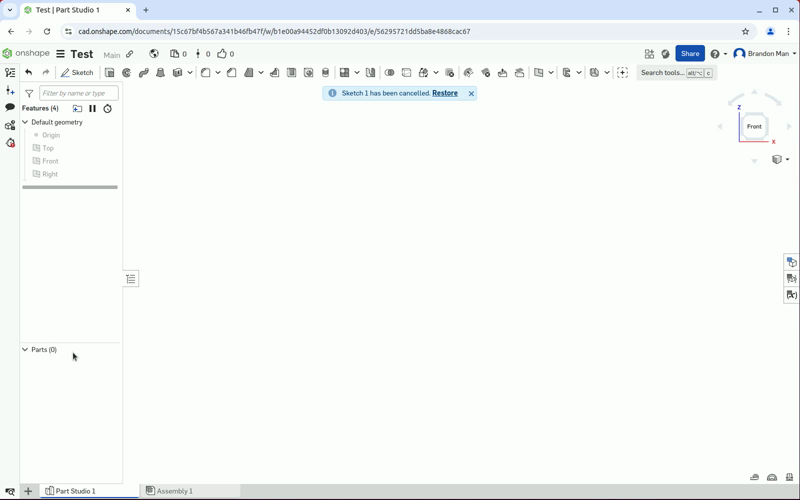
key_up(shift)
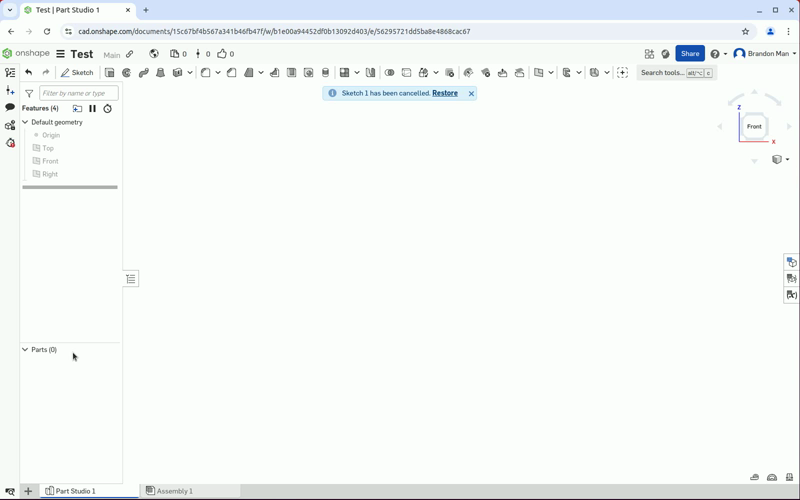
mouse_move(73, 352)
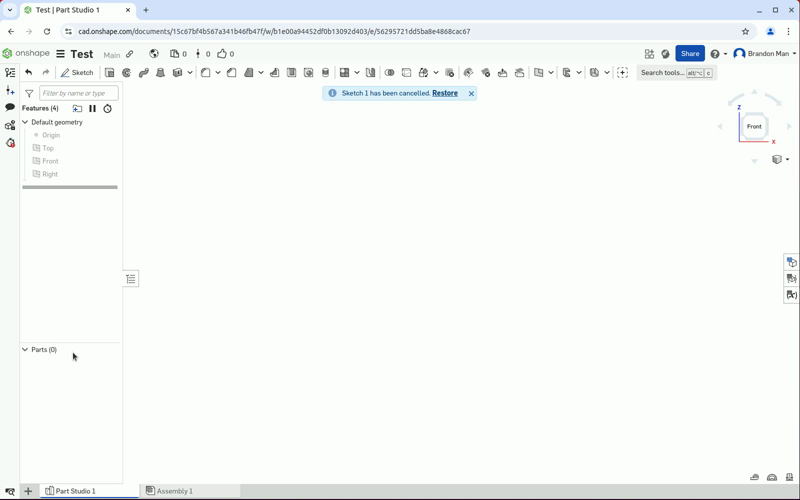
key(shift+y)
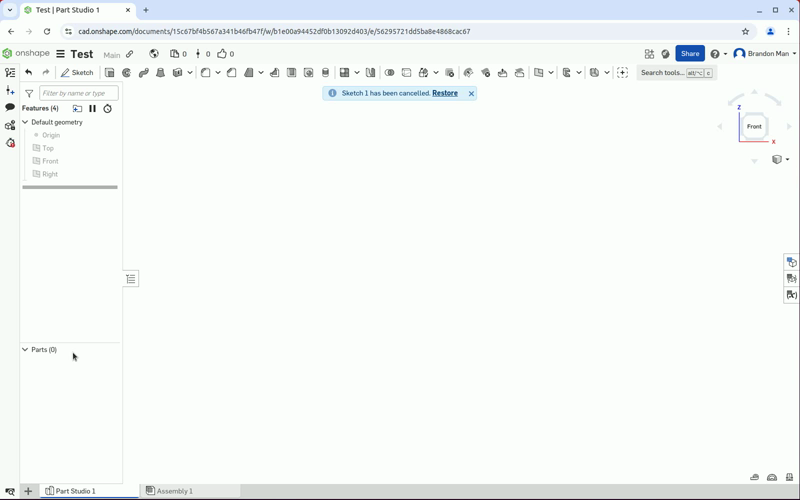
key(shift+s)
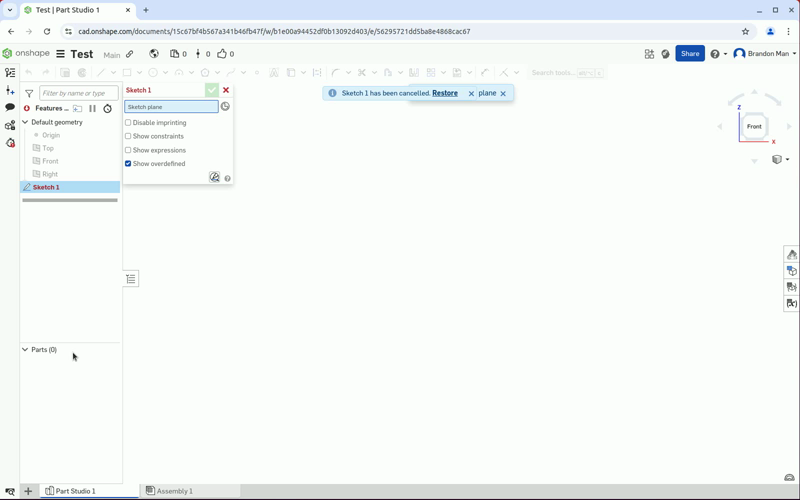
mouse_move(73, 163)
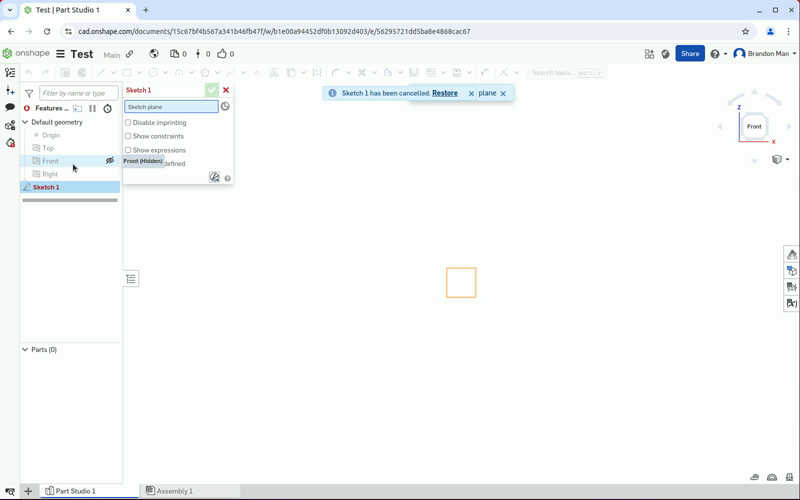
click(73, 163)
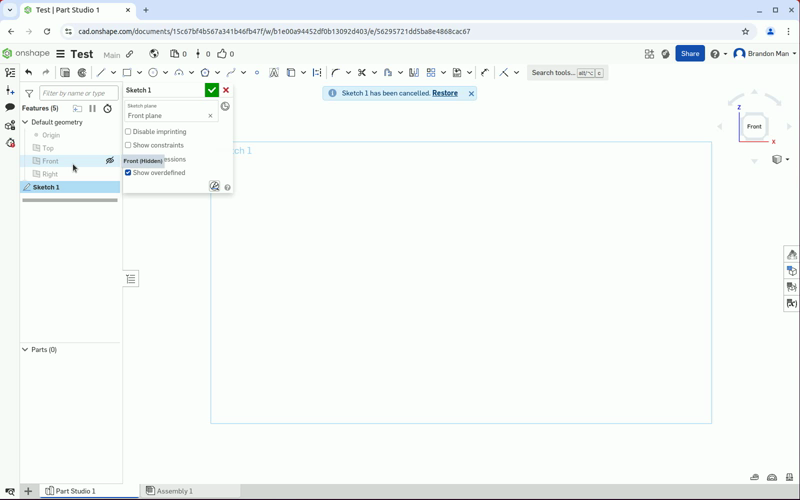
mouse_move(73, 352)
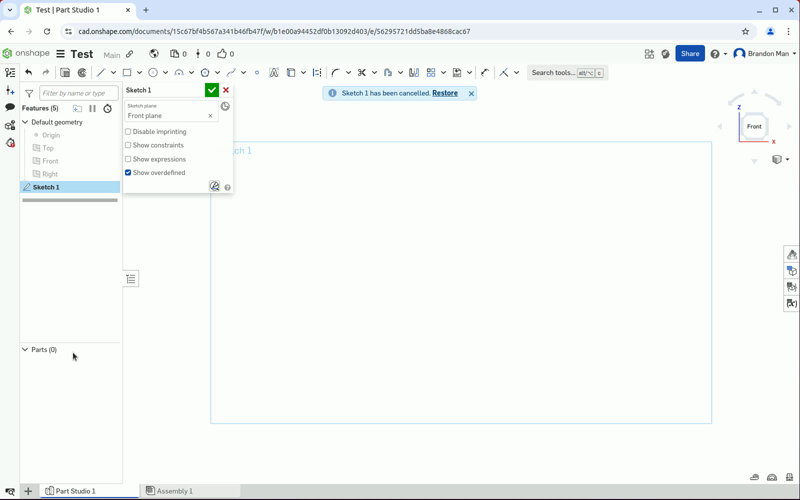
key(y)
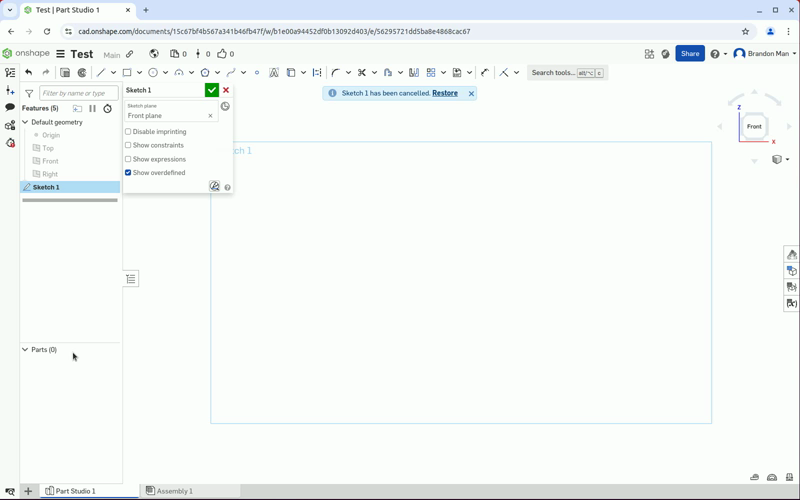
key(l)
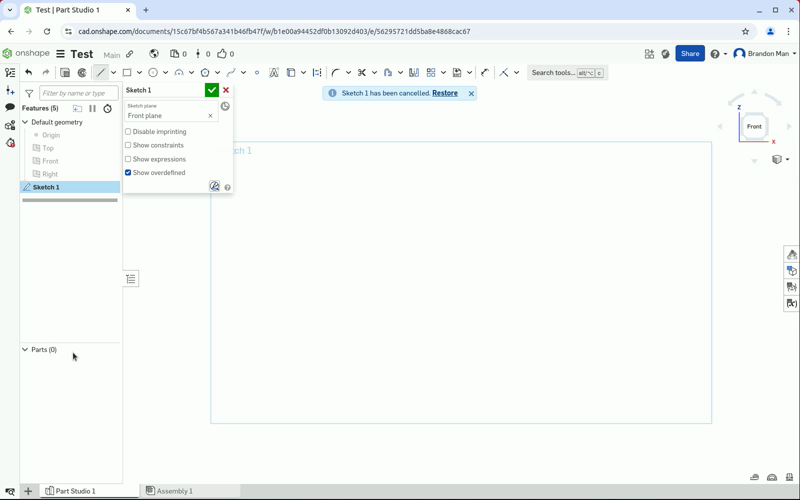
key_down(shift)
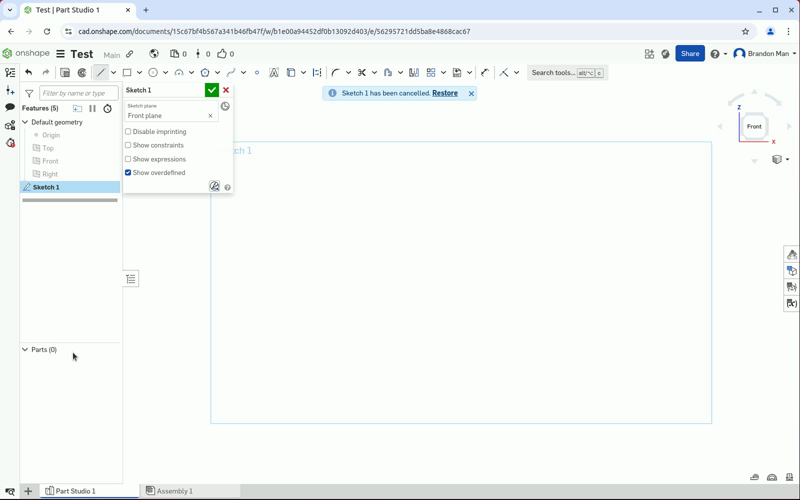
mouse_move(366, 395)
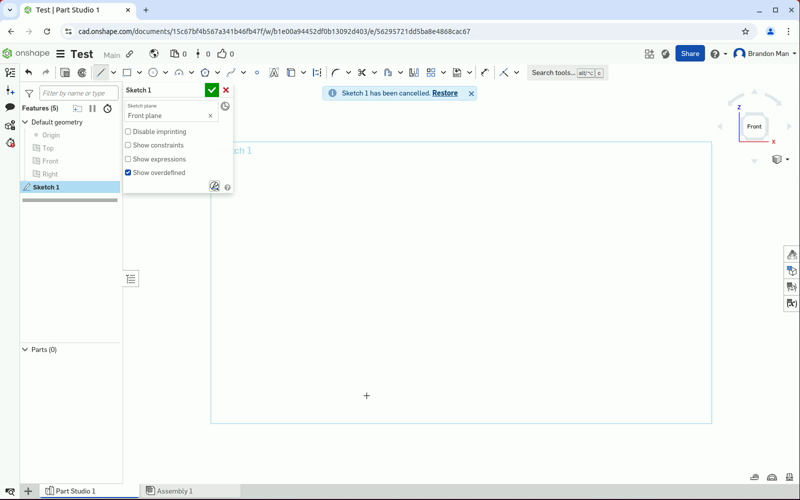
click(366, 395)
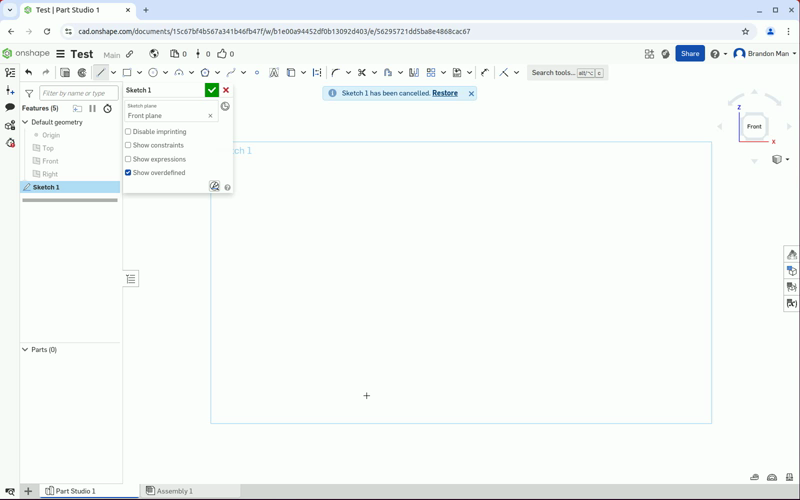
key_up(shift)
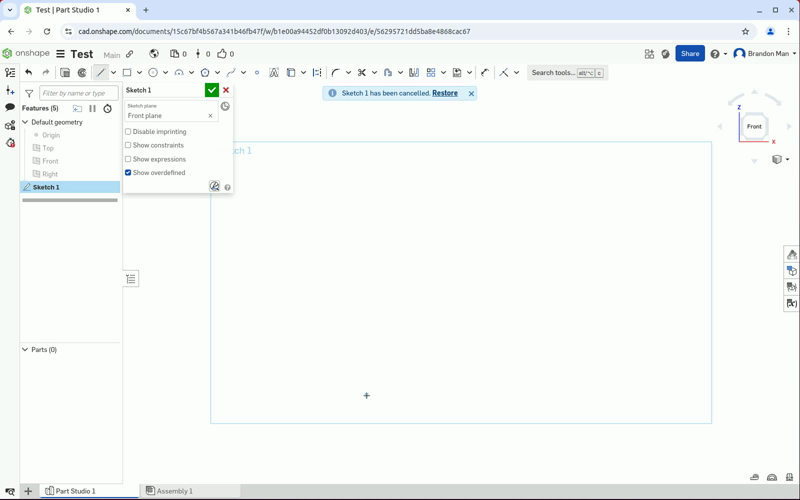
key_down(shift)
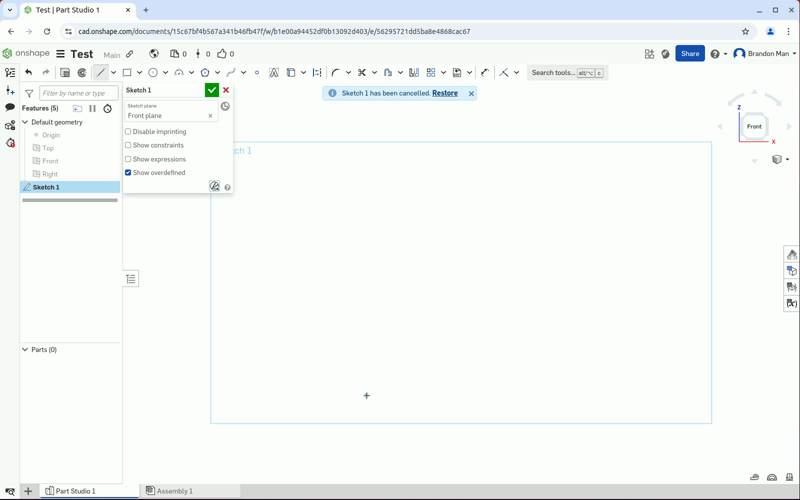
mouse_move(553, 395)
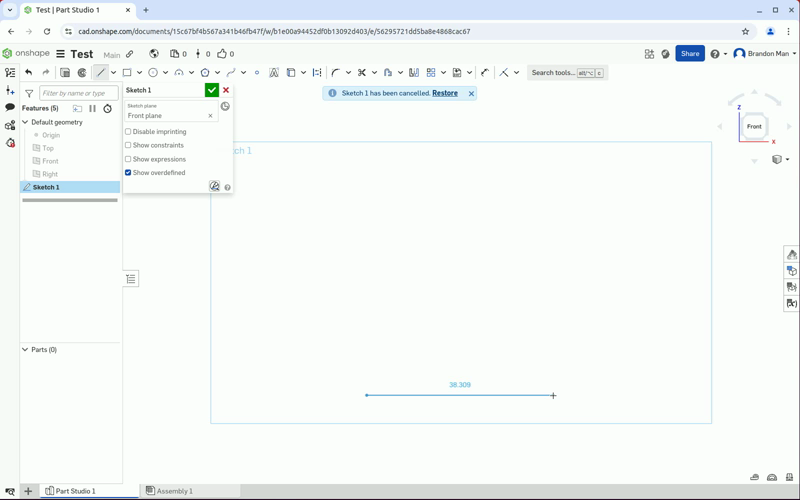
click(553, 395)
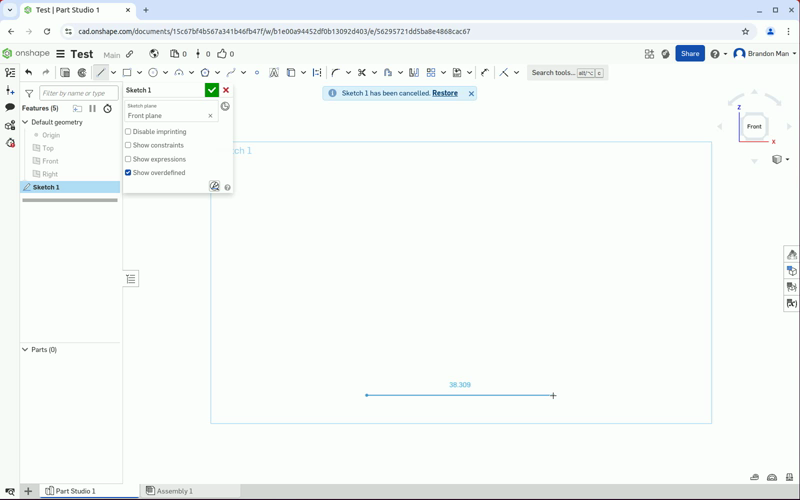
key_up(shift)
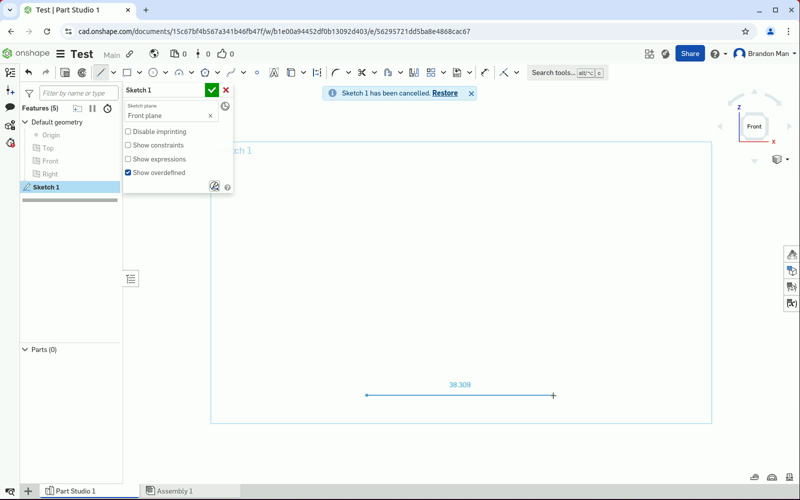
key_down(shift)
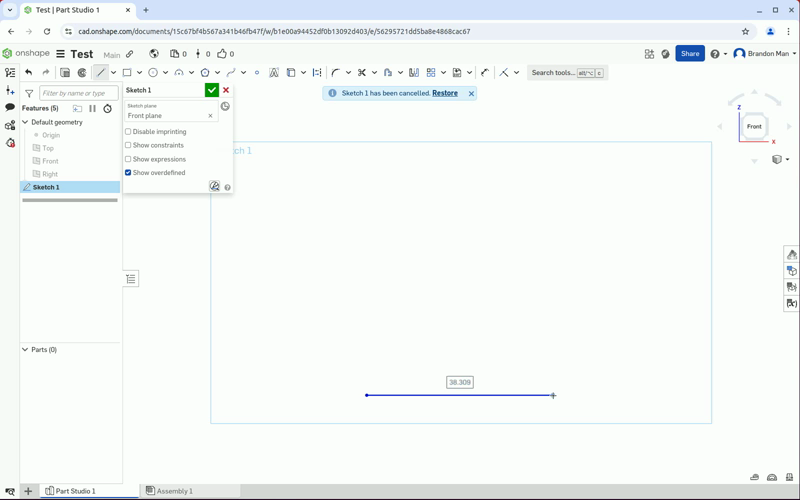
mouse_move(553, 171)
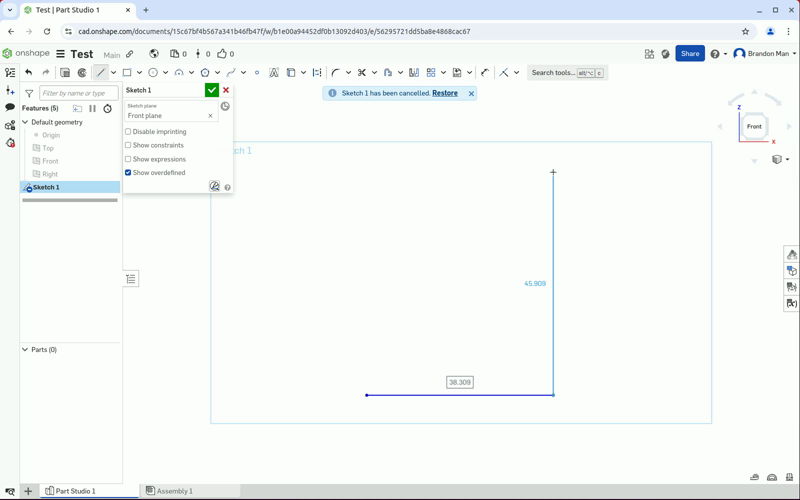
click(553, 171)
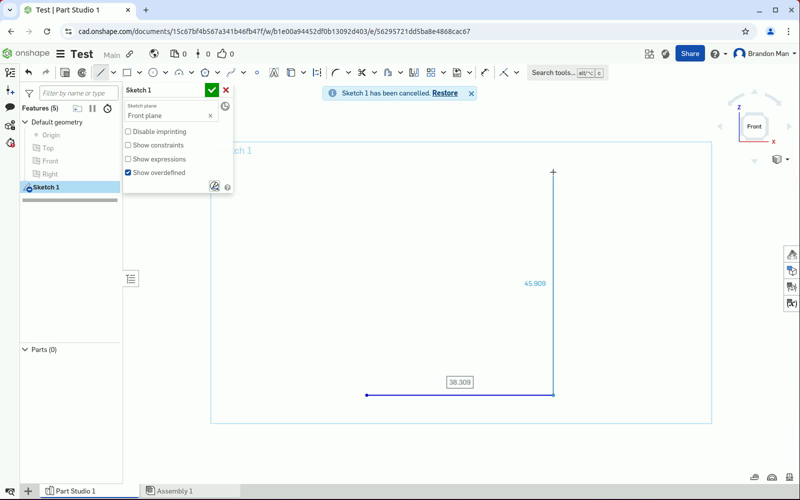
key_up(shift)
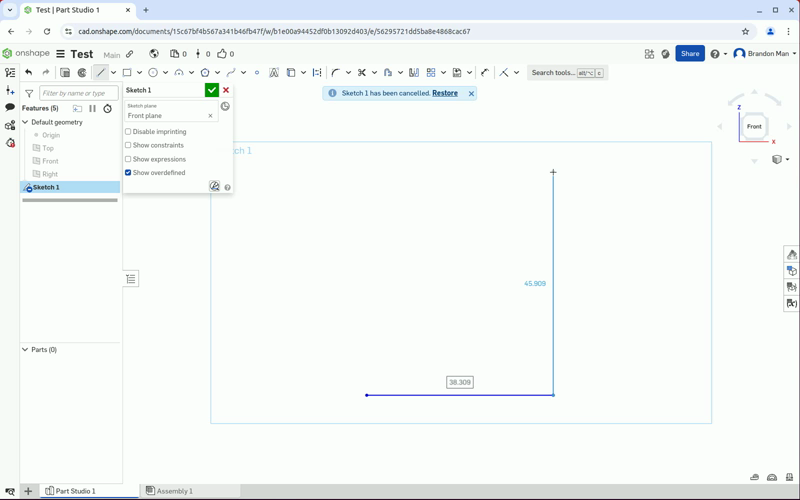
key_down(shift)
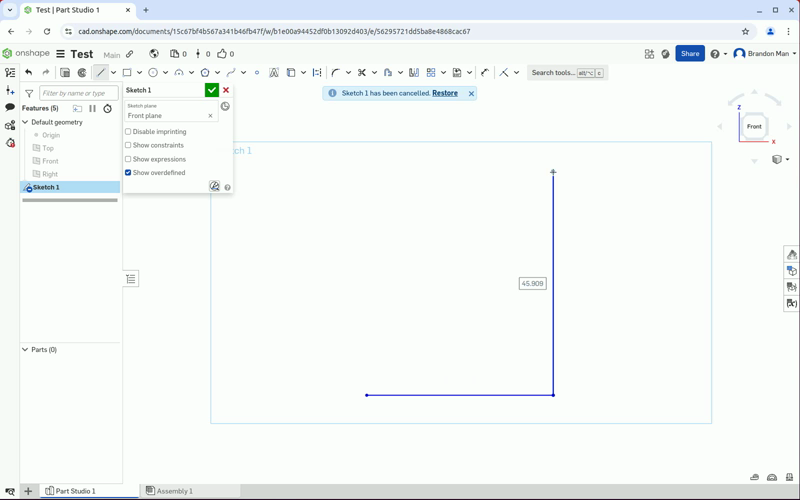
mouse_move(367, 171)
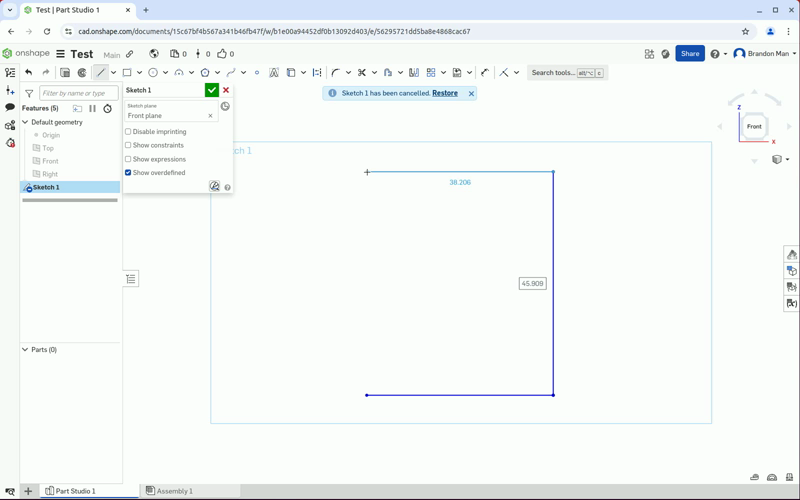
click(367, 171)
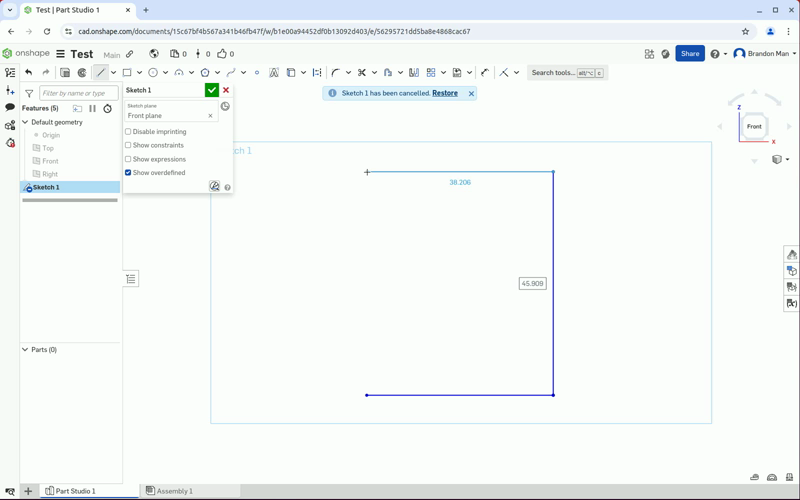
key_up(shift)
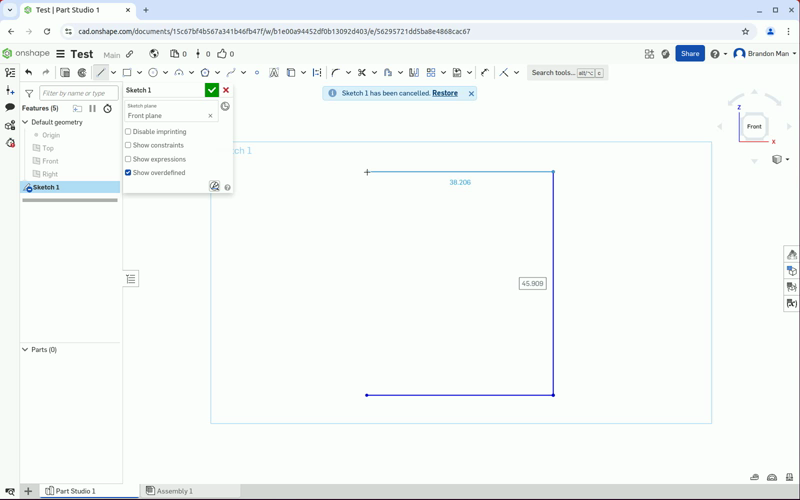
key_down(shift)
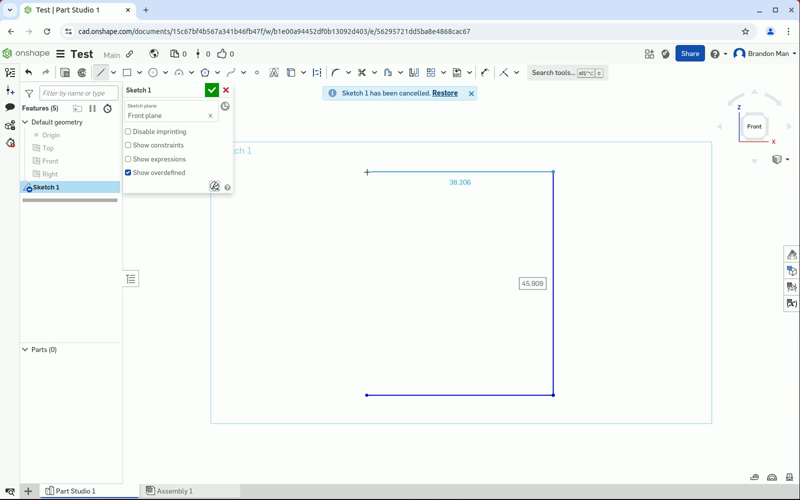
mouse_move(366, 395)
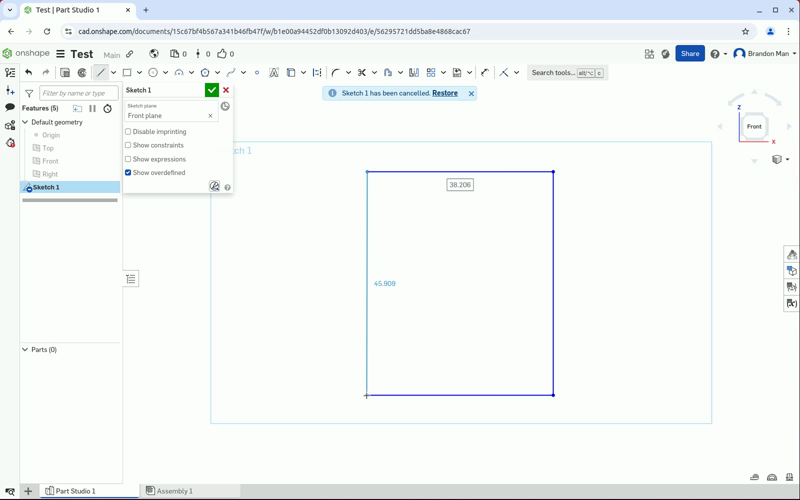
key_up(shift)
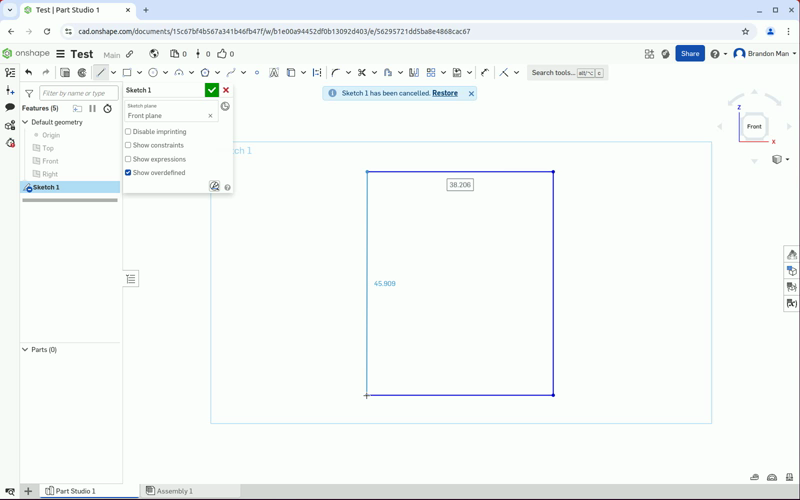
click(366, 395)
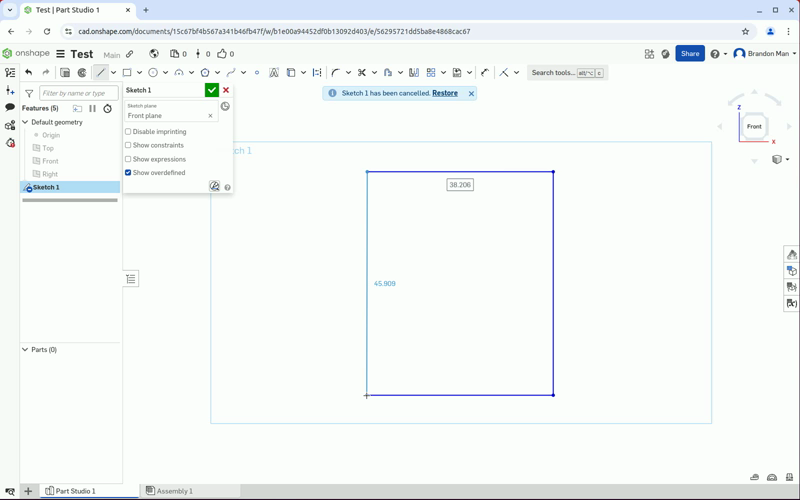
key(esc)
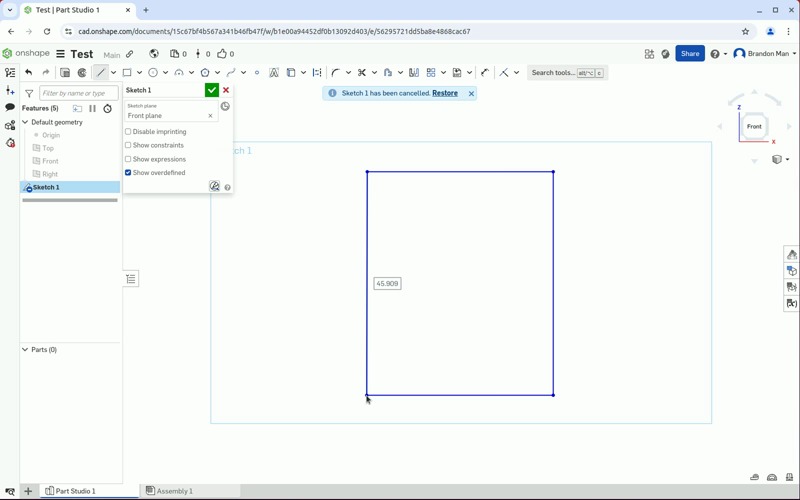
mouse_move(415, 344)
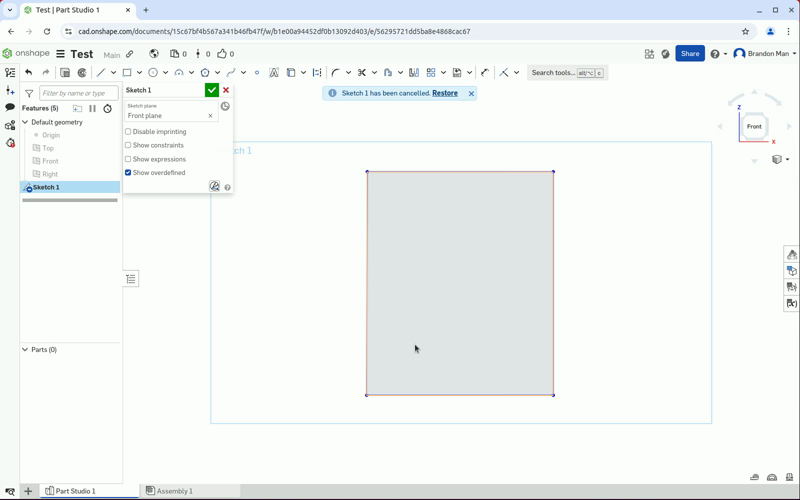
click(415, 344)
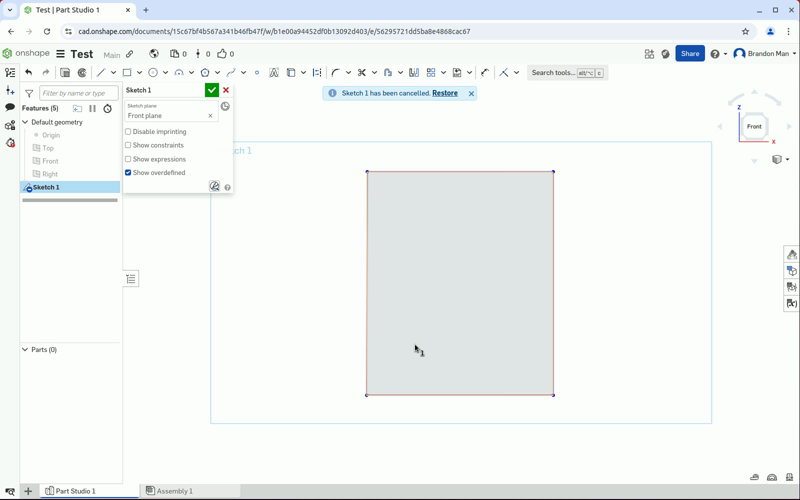
mouse_move(73, 352)
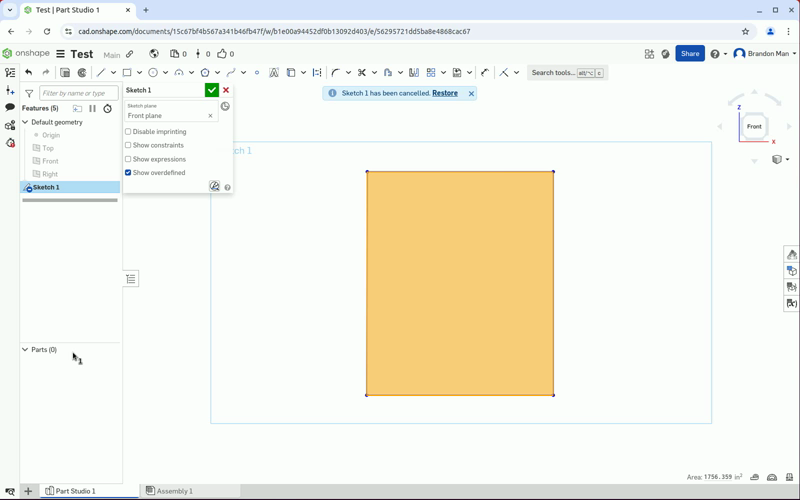
key(shift+y)
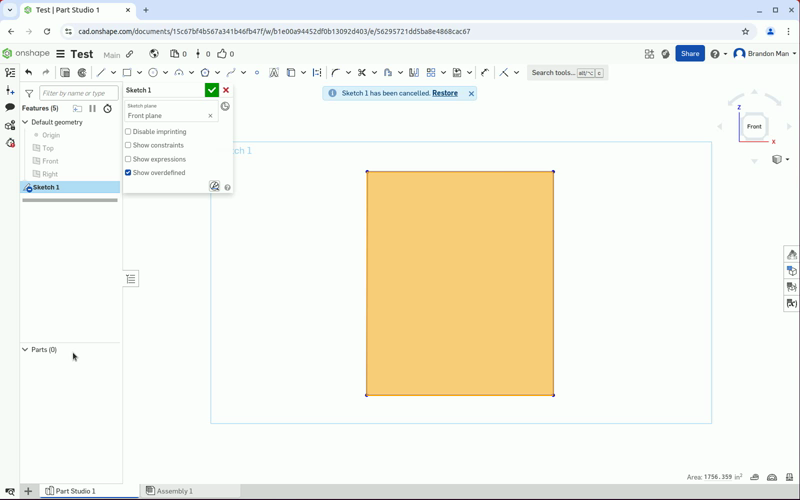
key(shift+e)
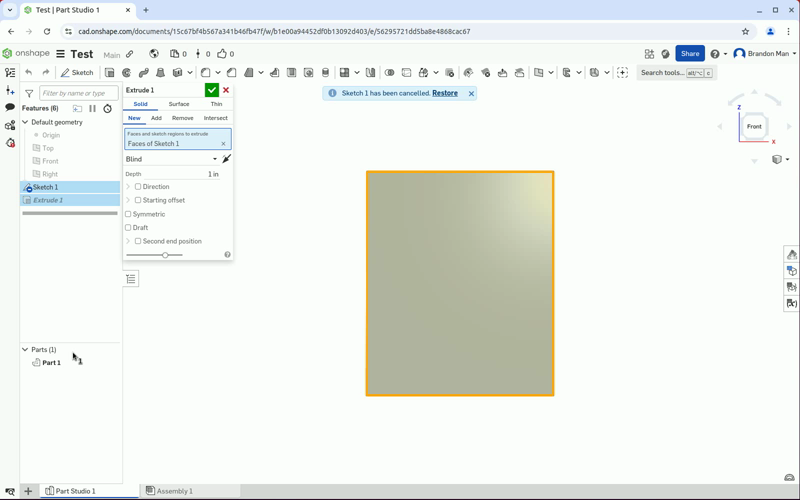
mouse_move(143, 106)
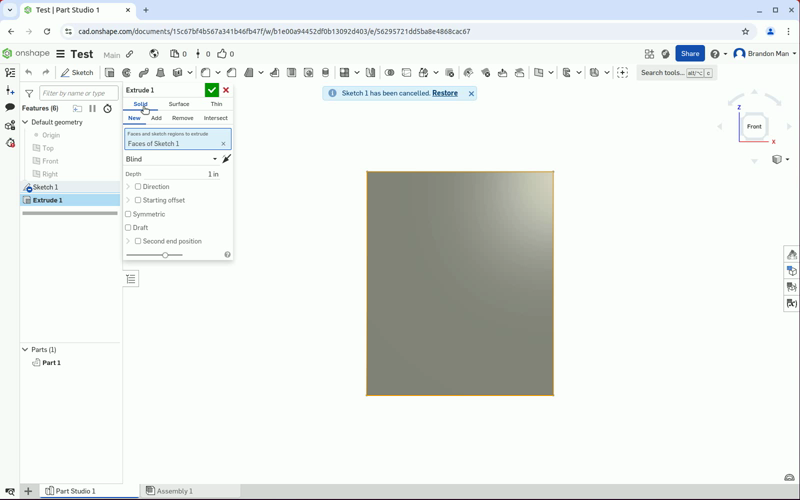
click(143, 106)
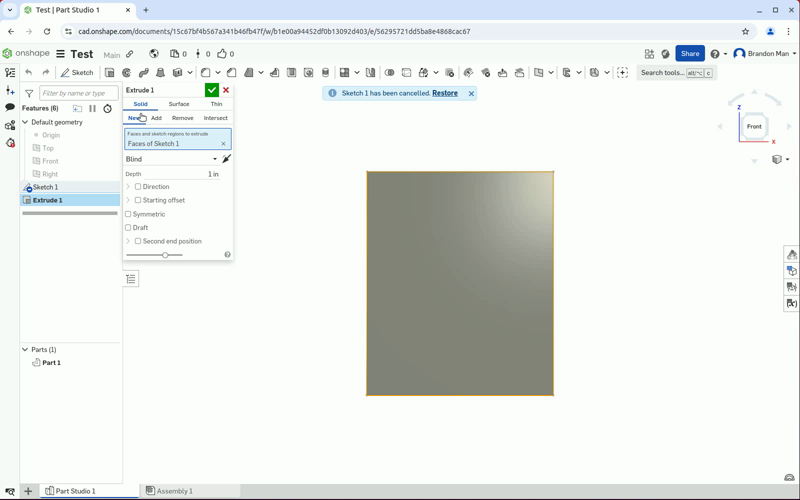
mouse_move(137, 120)
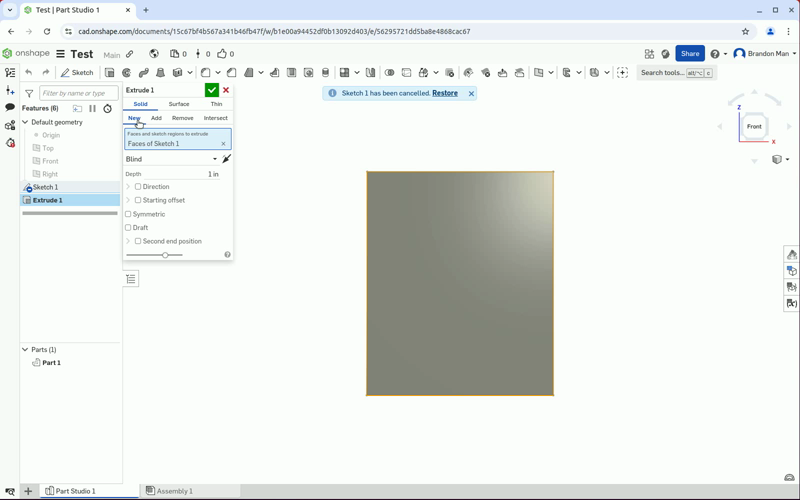
click(137, 120)
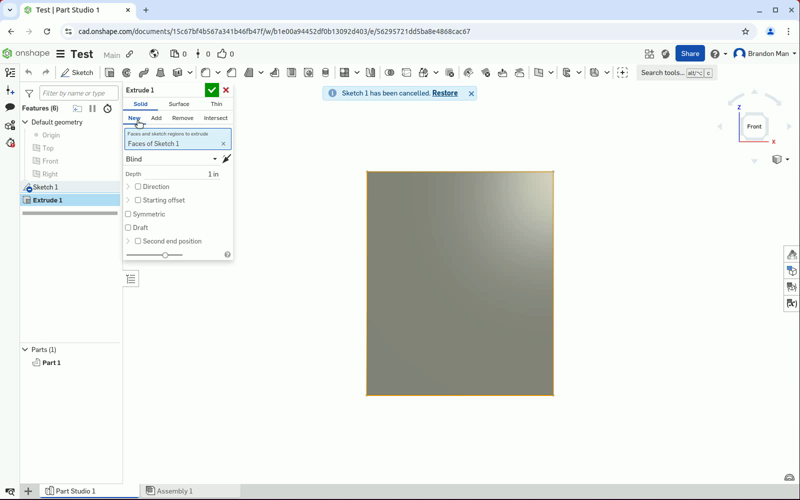
key(tab, 4)
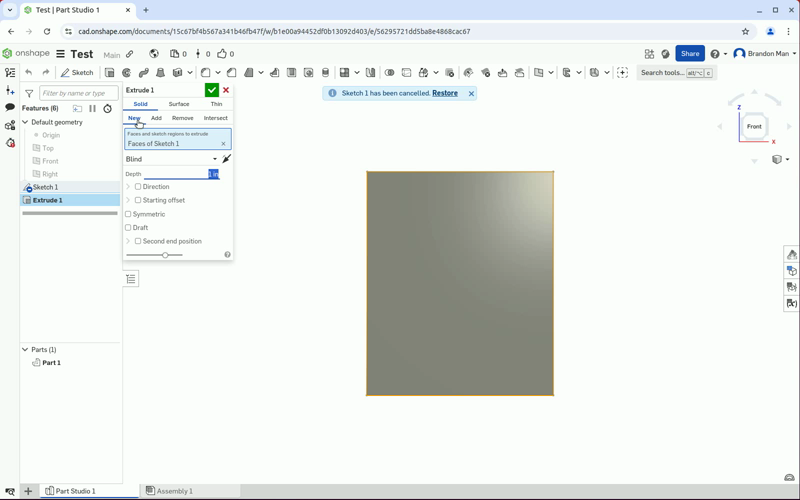
text(0.482)
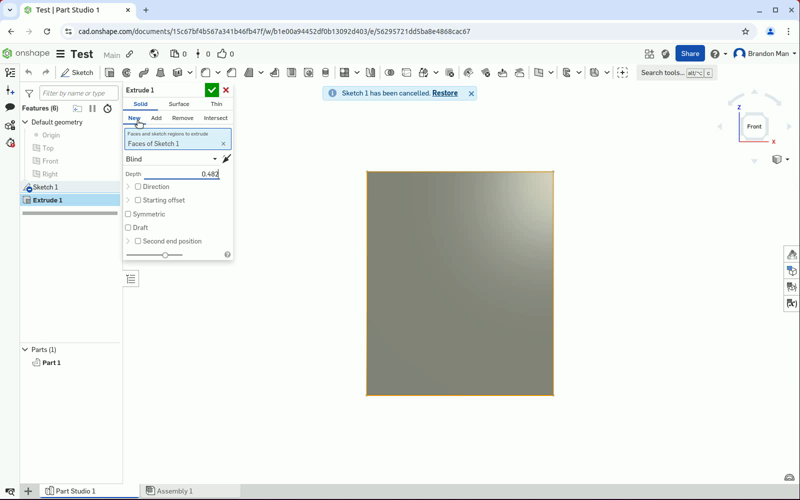
key(tab, 3)
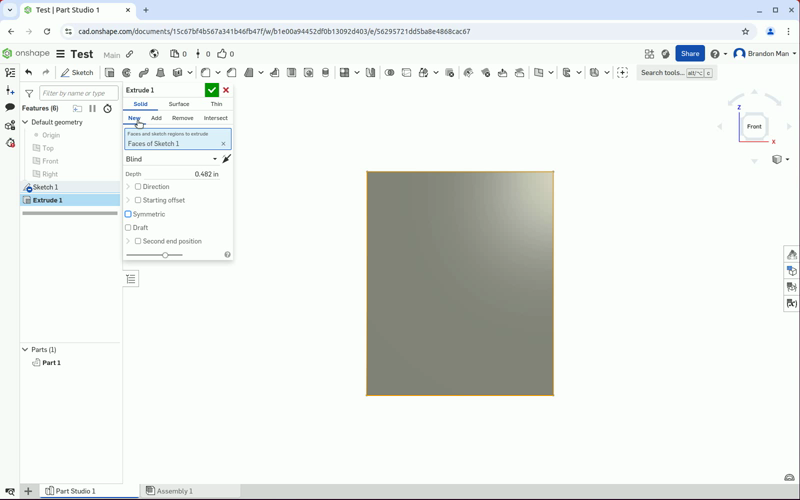
key(space)
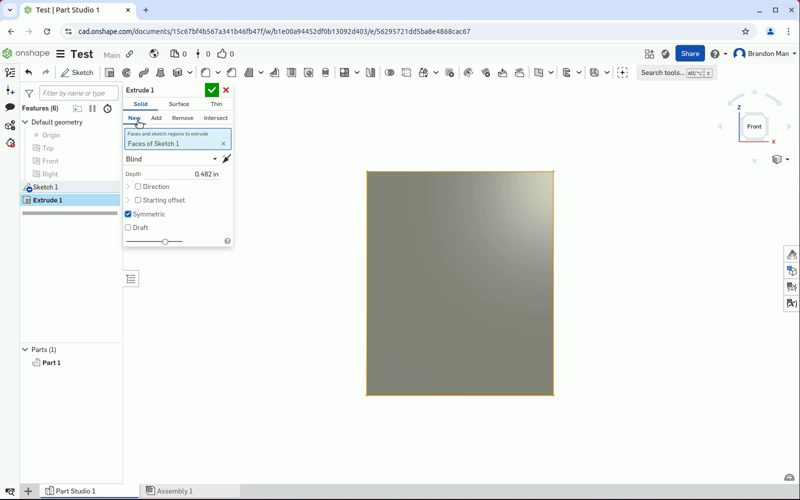
key(enter)
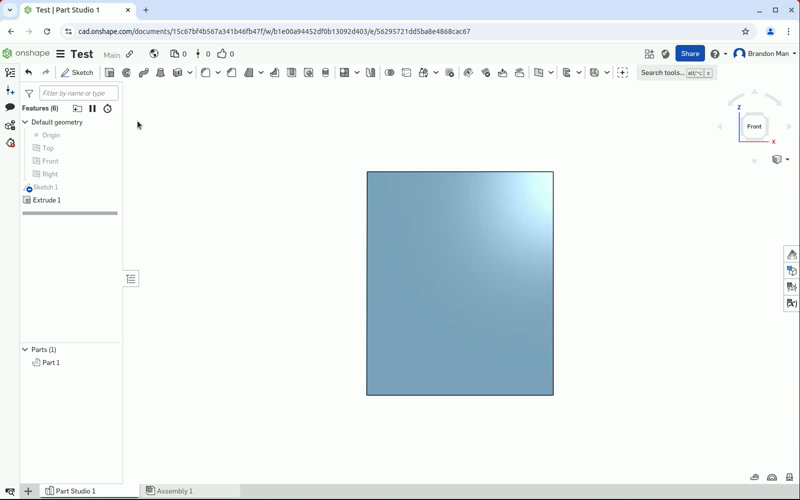
key(shift+h)
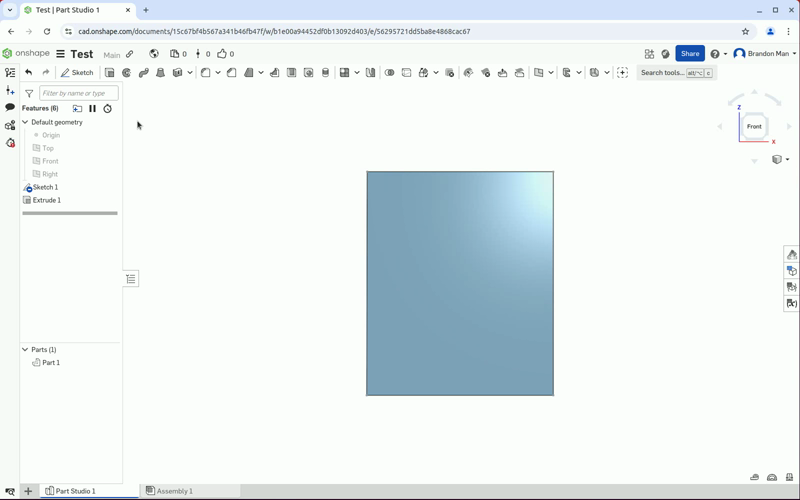
key(shift+h)
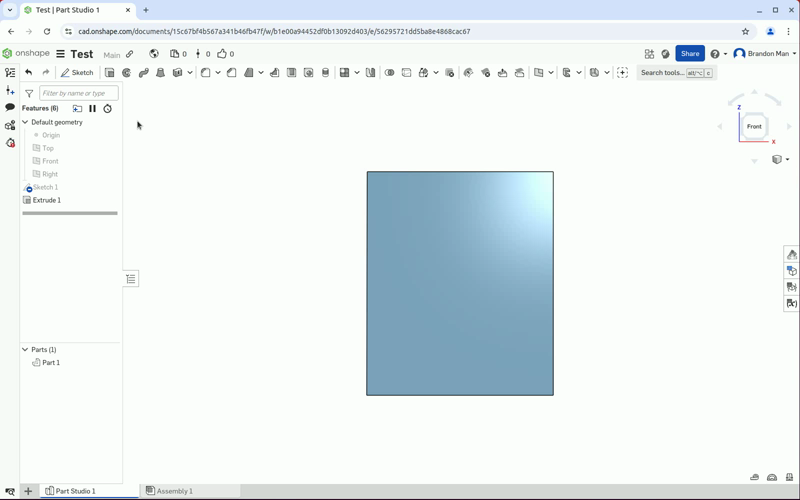
mouse_move(73, 189)
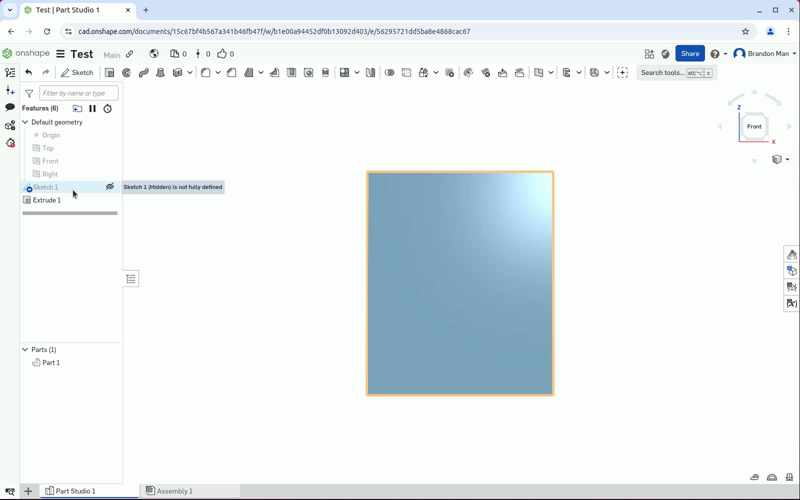
click(73, 189)
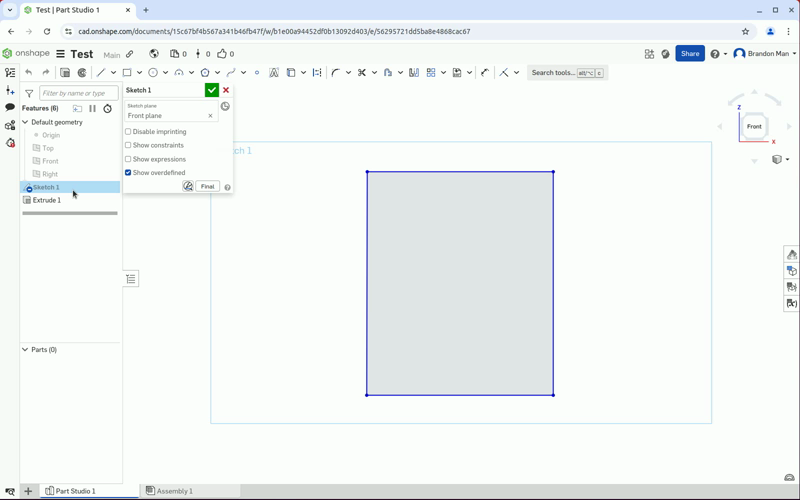
mouse_move(229, 92)
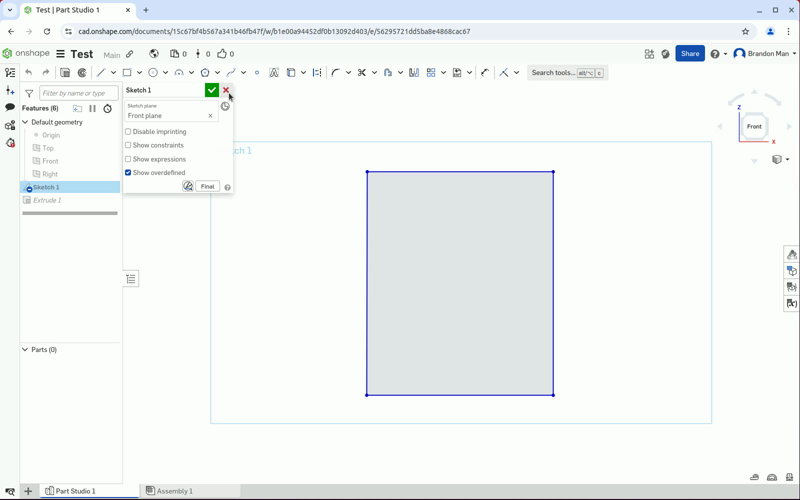
click(229, 92)
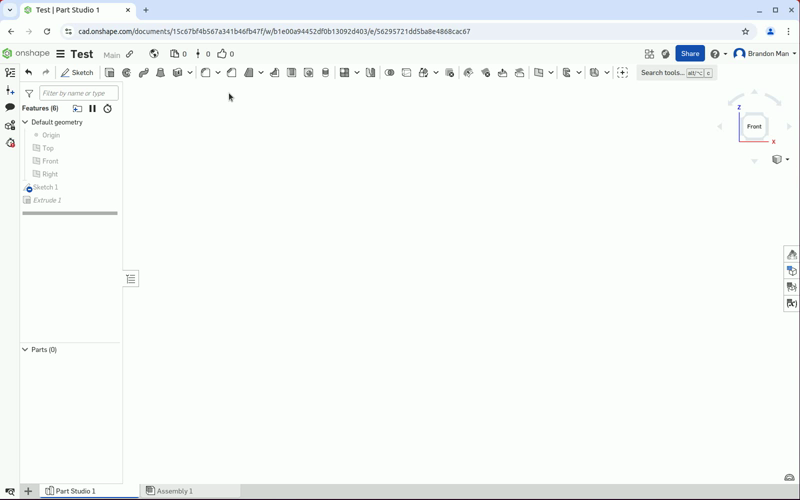
mouse_move(73, 352)
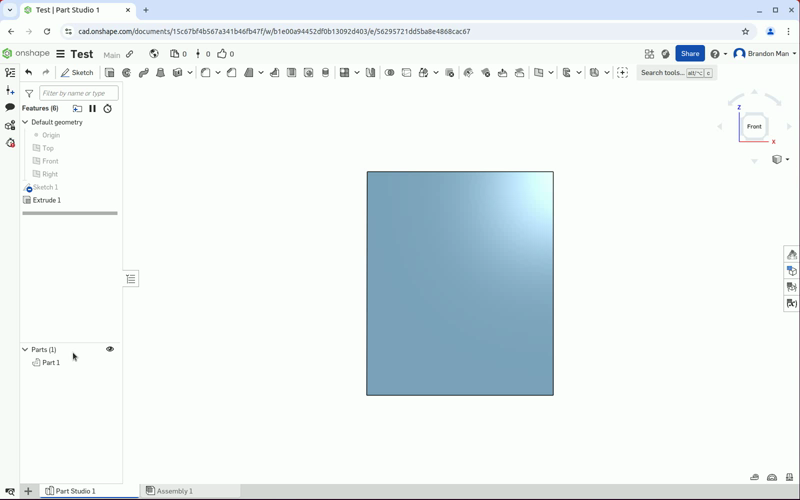
key(y)
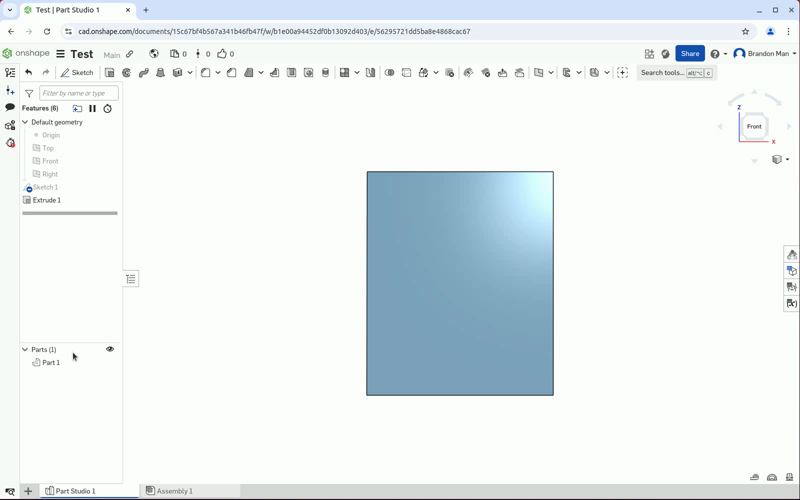
key(shift+p)
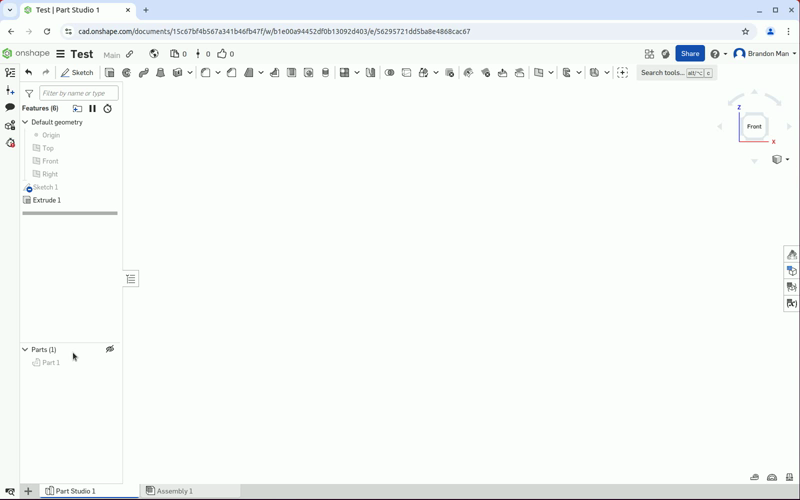
key(space)
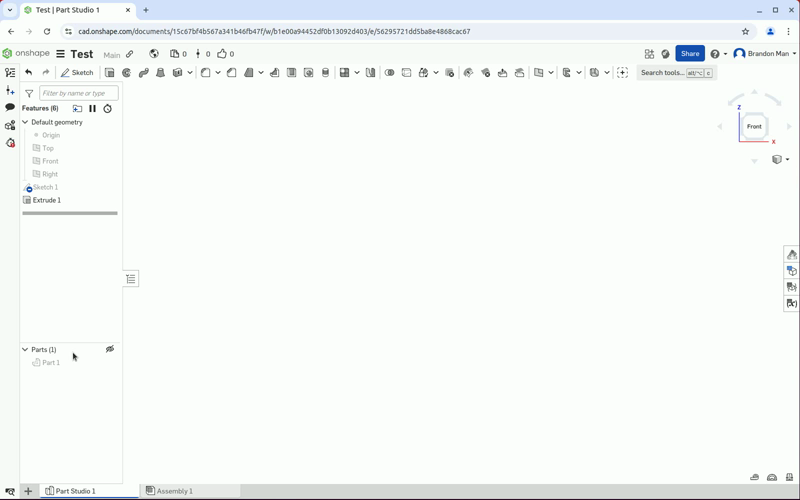
key_down(shift)
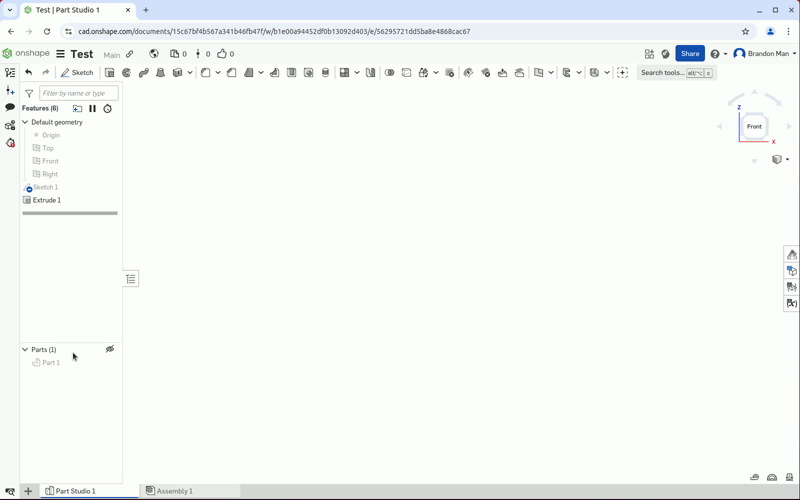
key(down)
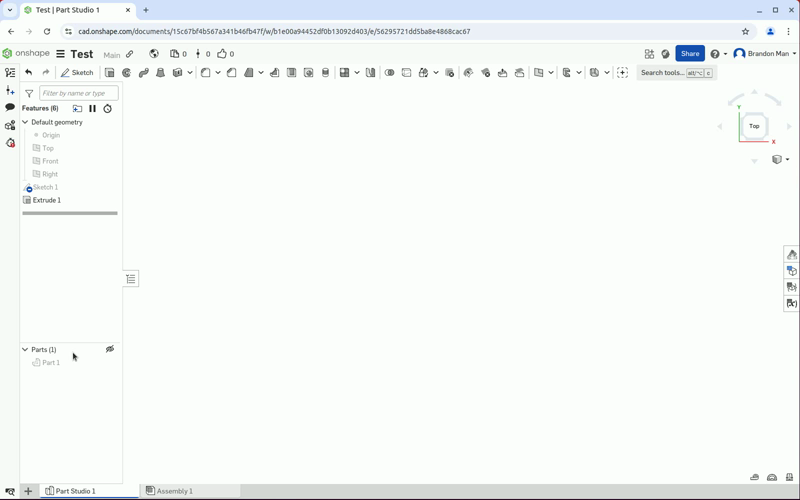
key_up(shift)
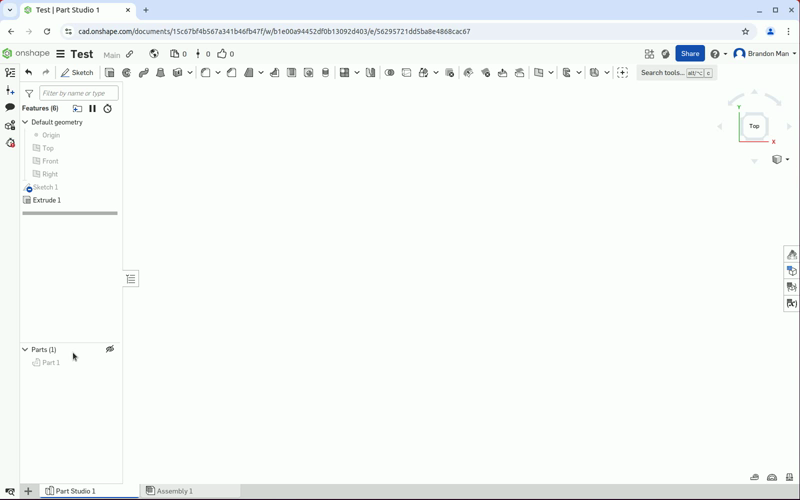
mouse_move(73, 352)
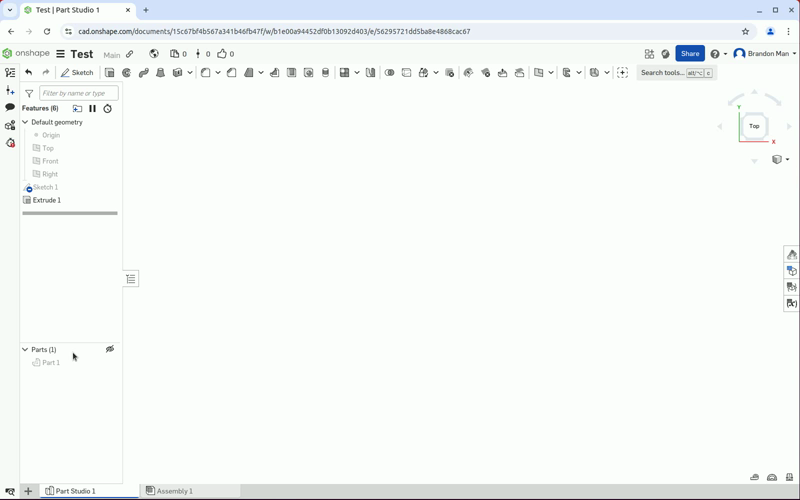
key(shift+y)
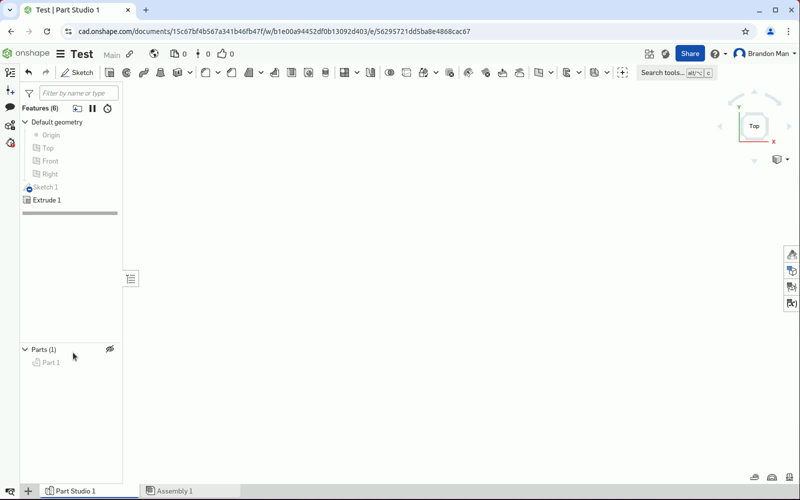
key(shift+s)
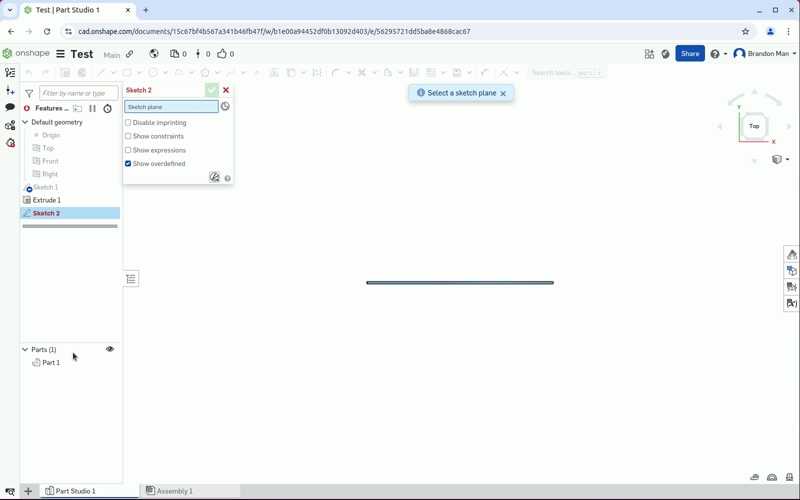
mouse_move(73, 150)
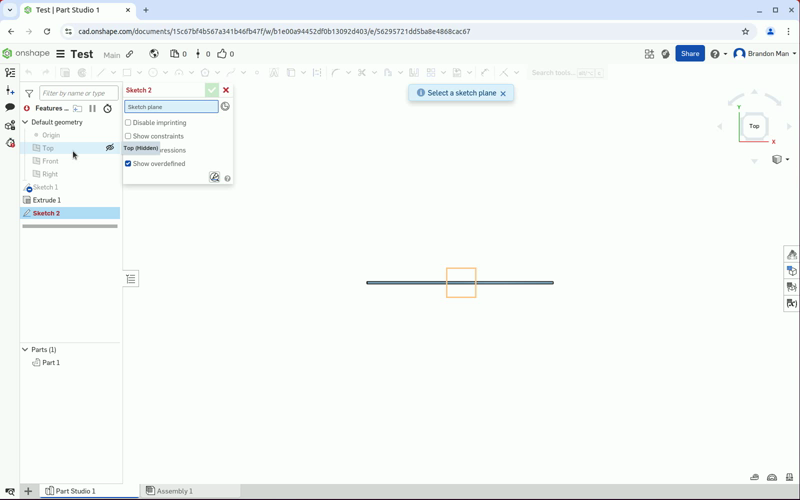
click(73, 150)
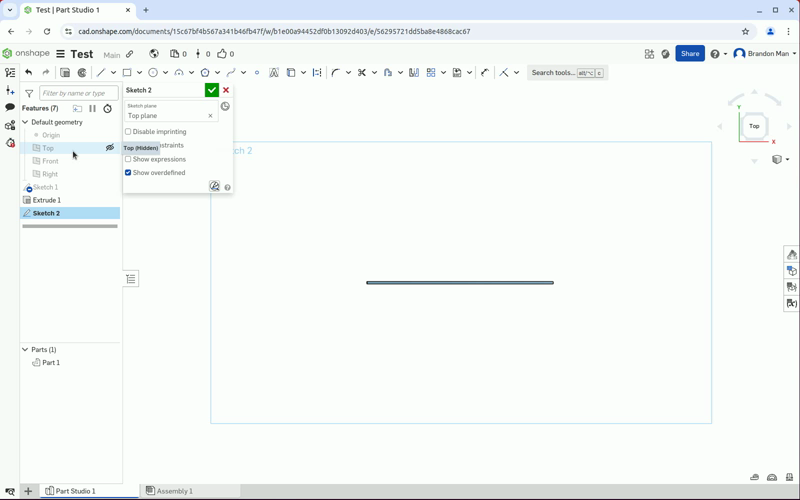
mouse_move(73, 352)
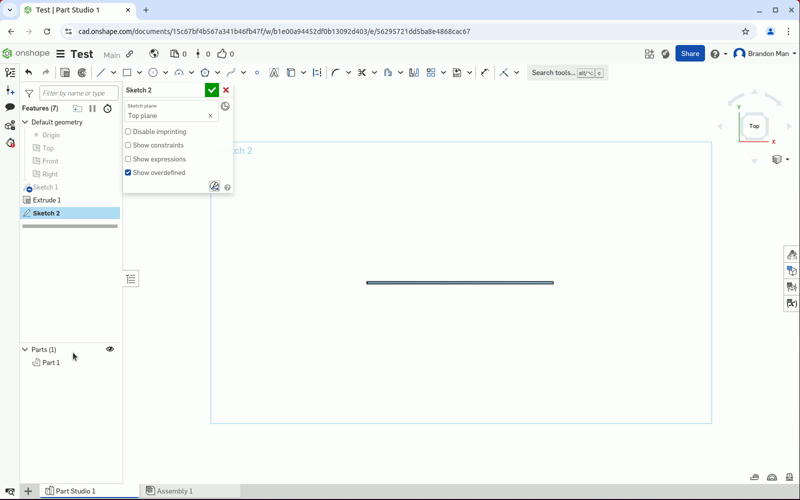
key(y)
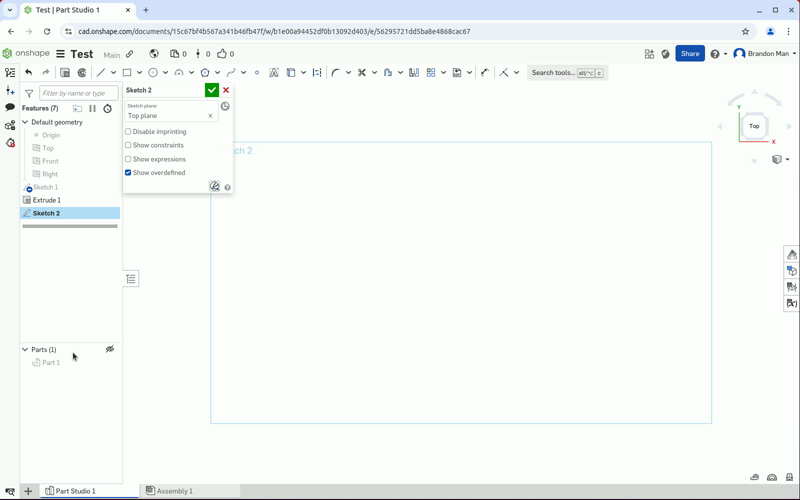
key(l)
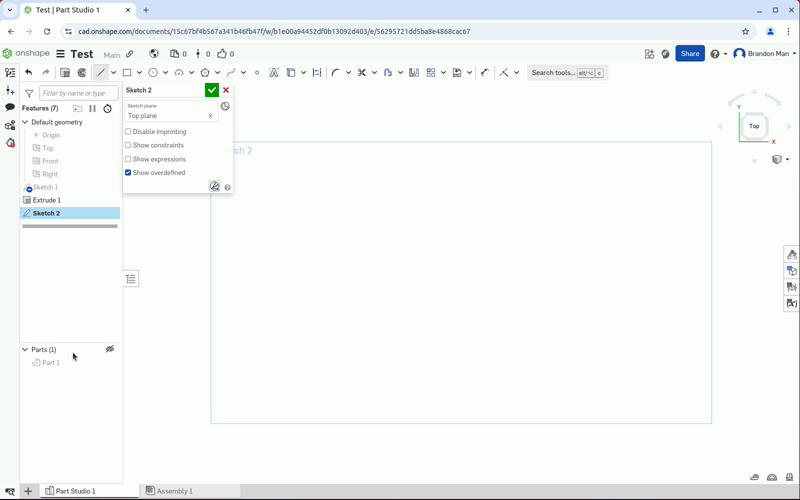
key_down(shift)
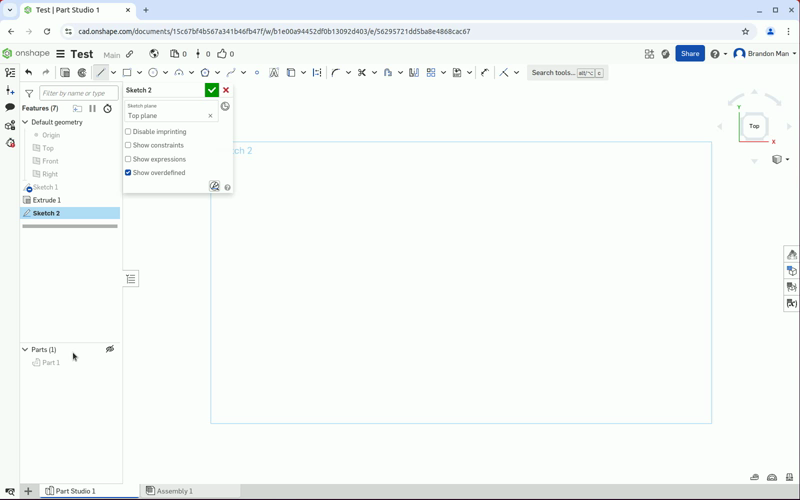
mouse_move(385, 300)
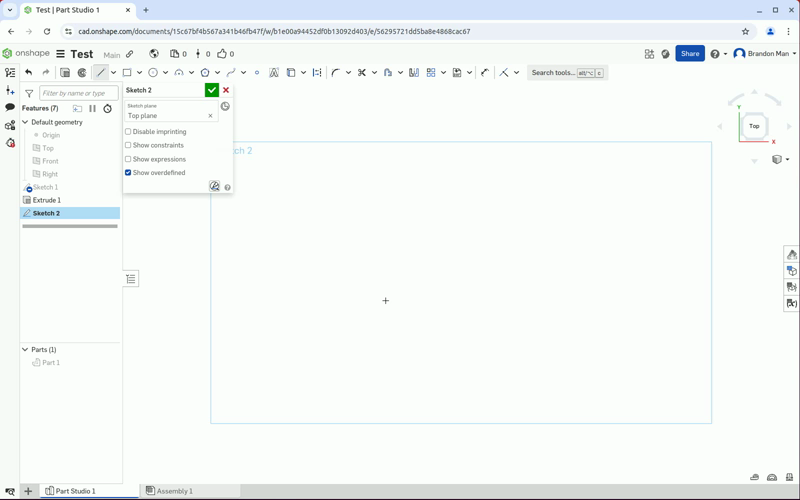
click(385, 300)
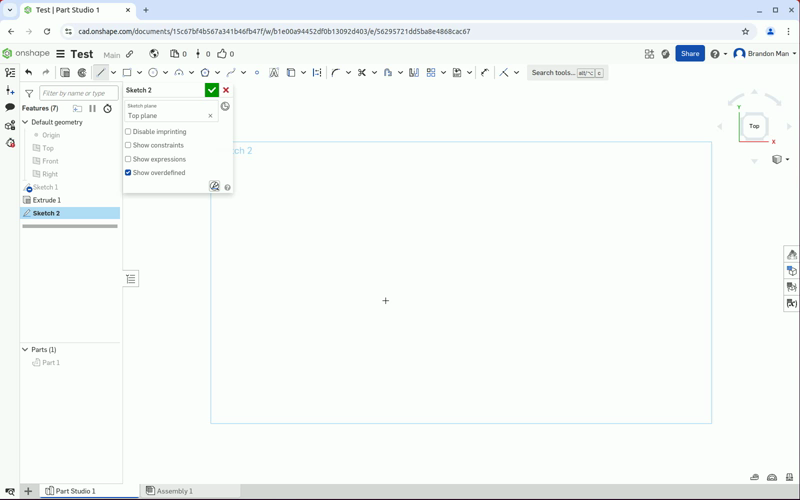
key_up(shift)
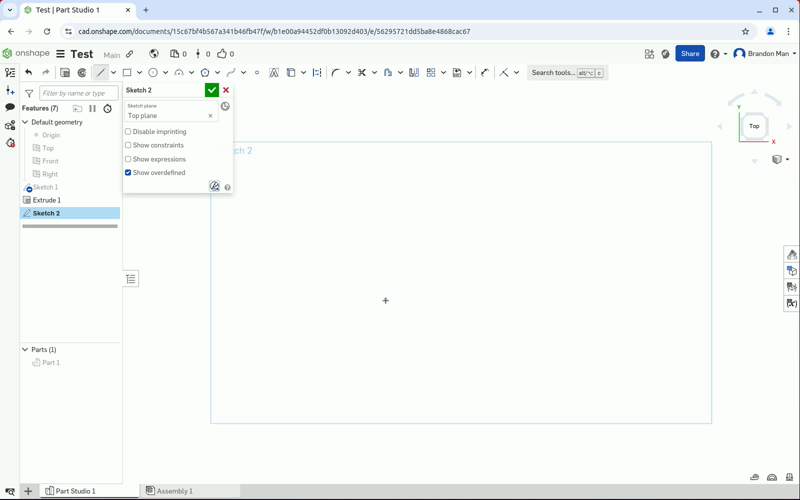
key_down(shift)
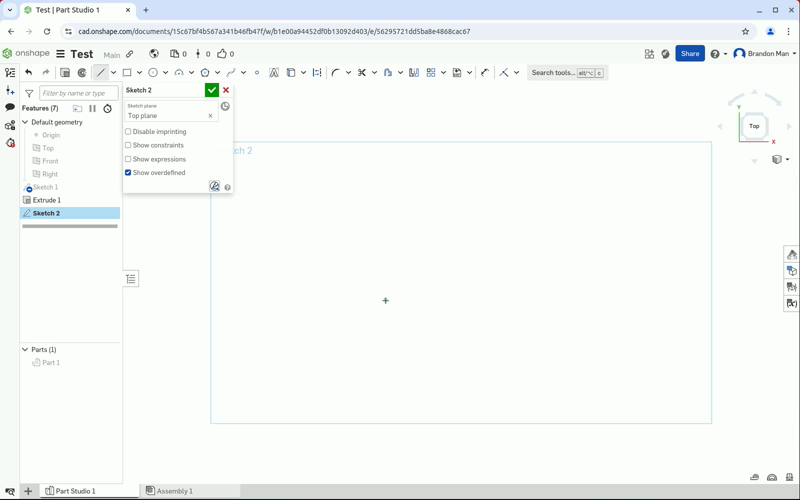
mouse_move(535, 300)
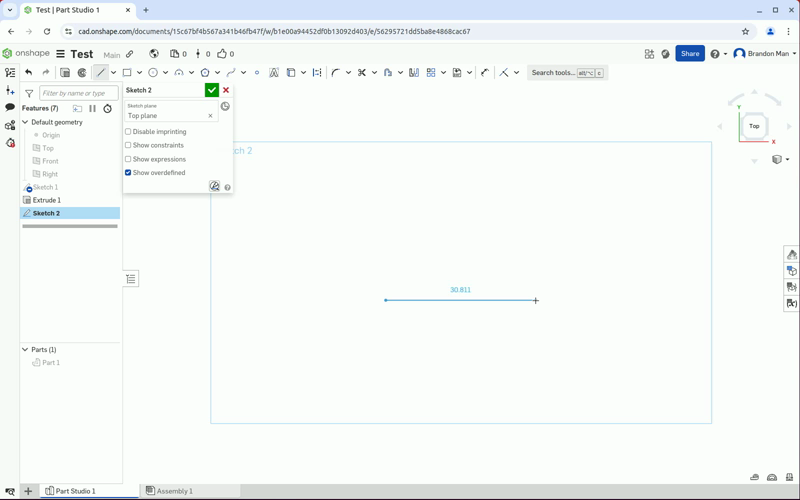
click(535, 300)
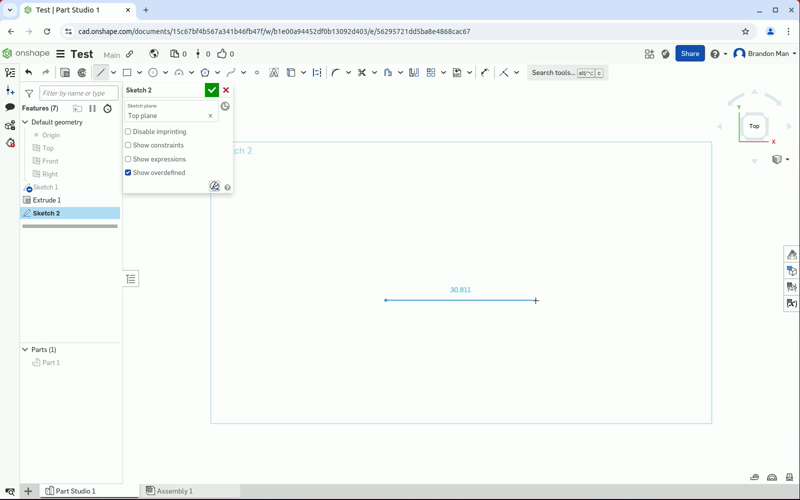
key_up(shift)
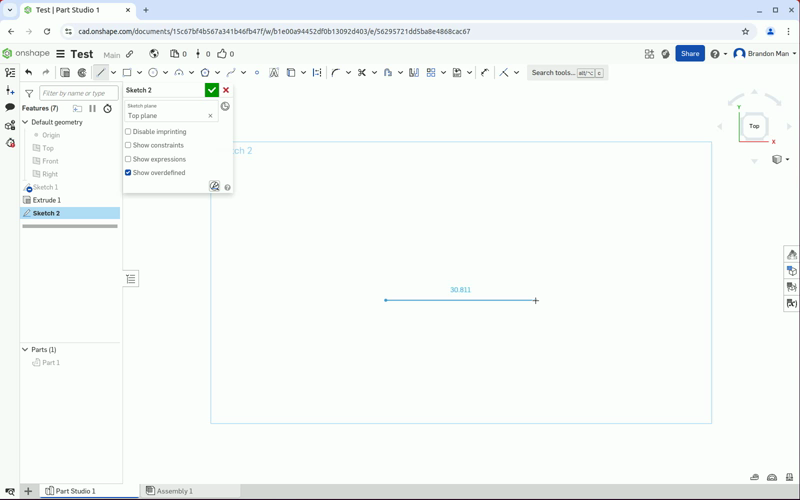
key_down(shift)
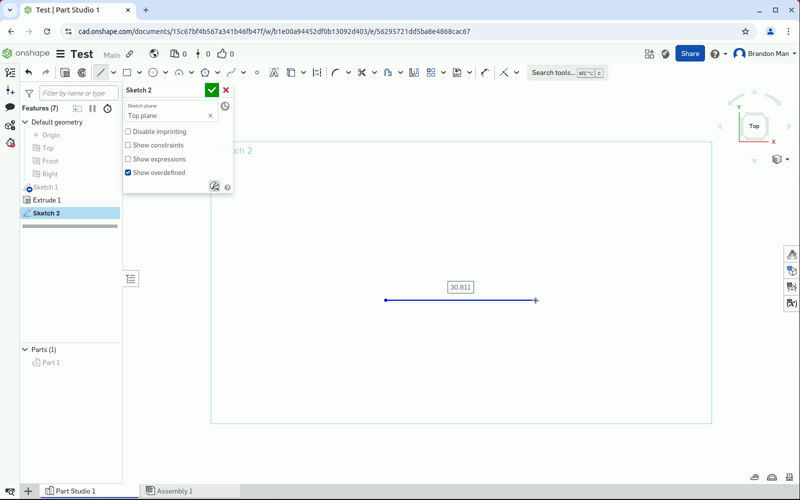
mouse_move(565, 300)
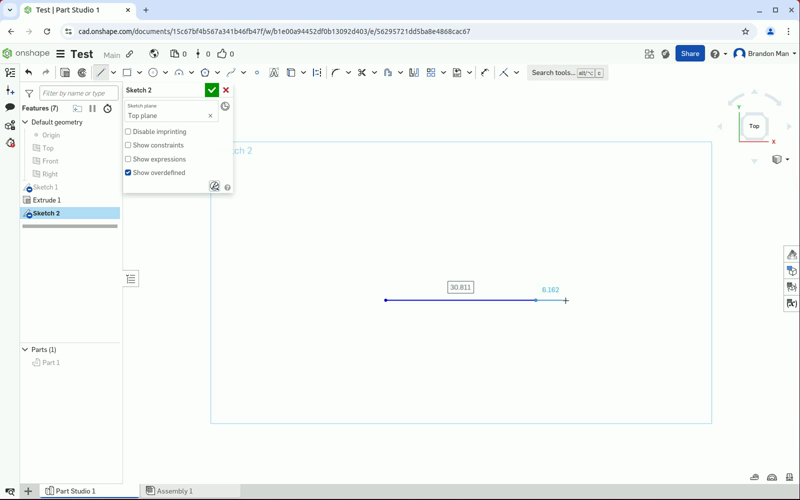
mouse_move(535, 262)
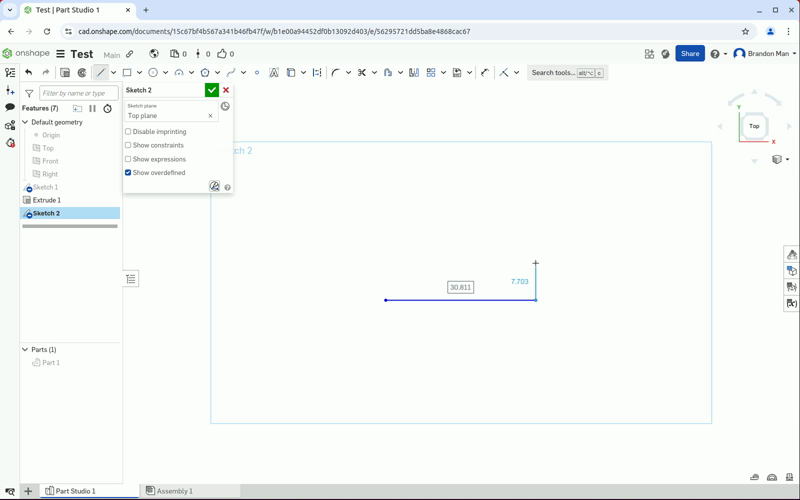
click(535, 262)
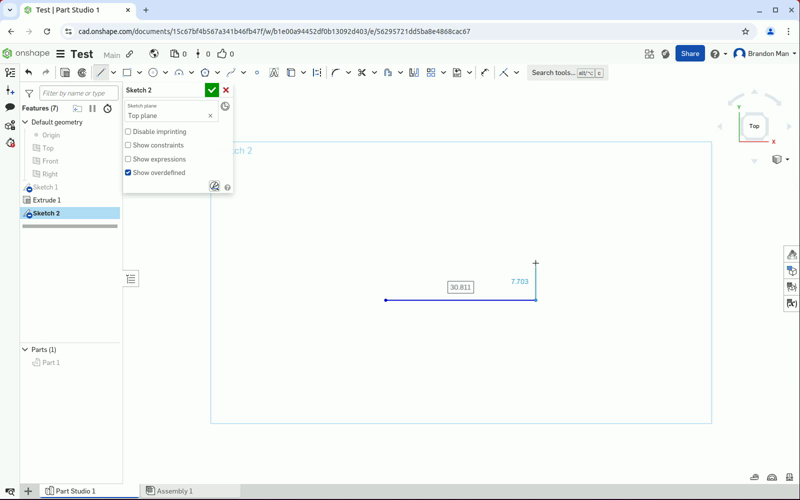
key_up(shift)
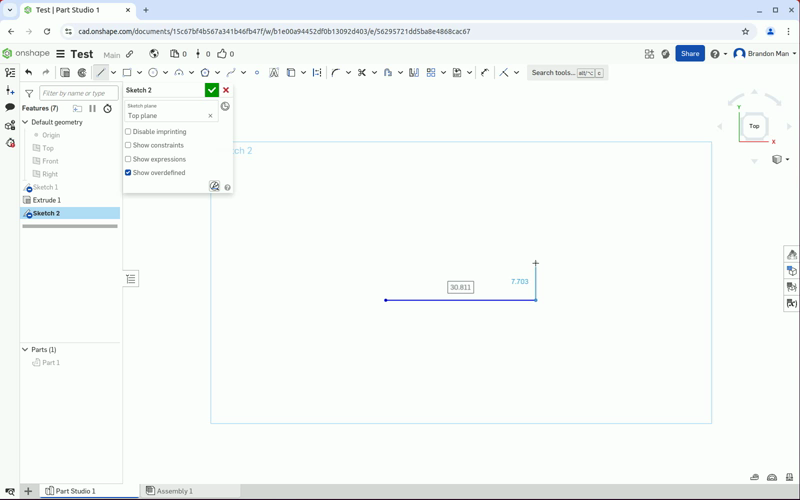
key_down(shift)
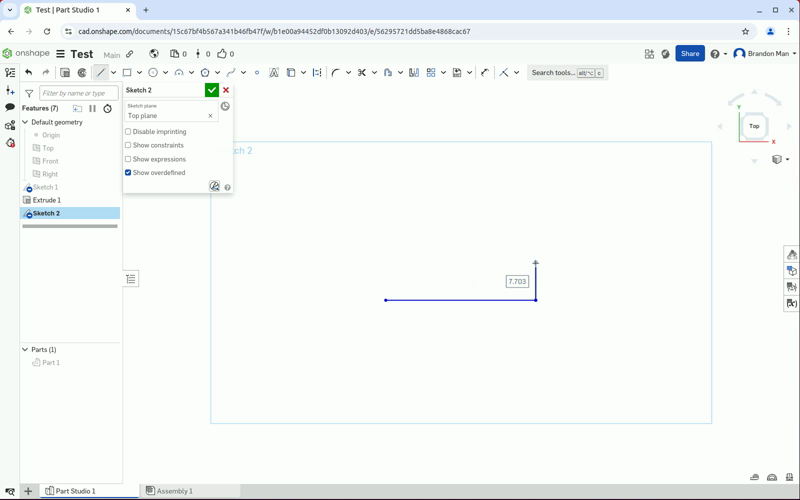
mouse_move(385, 262)
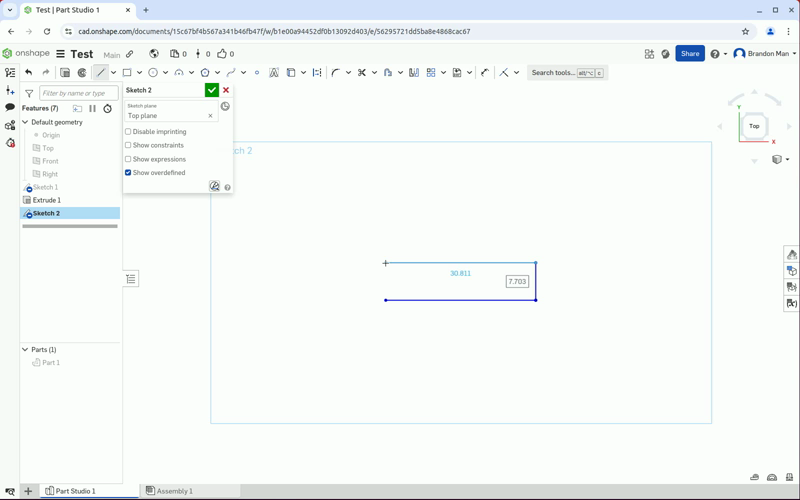
click(385, 262)
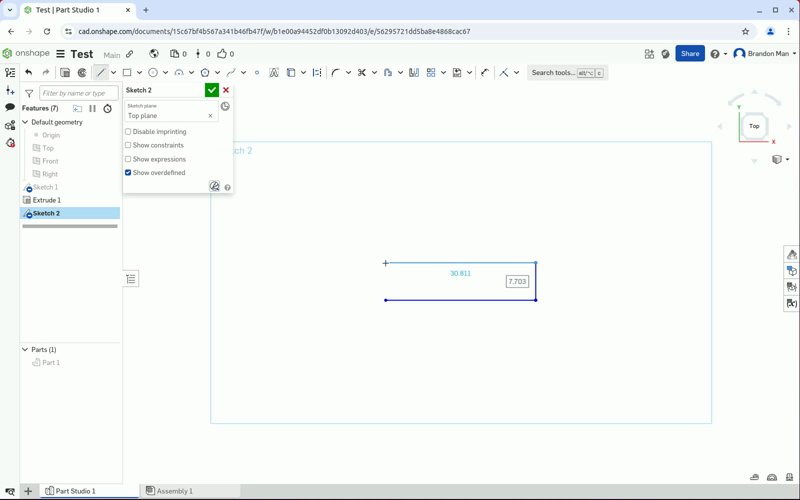
key_up(shift)
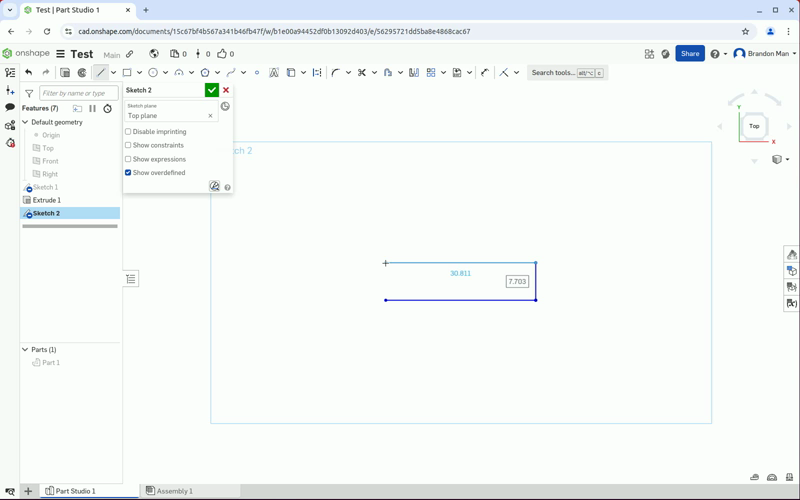
mouse_move(415, 262)
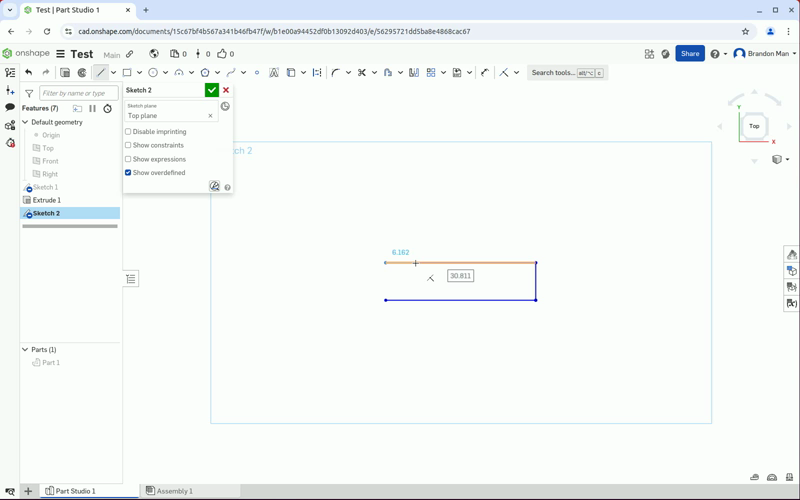
key_down(shift)
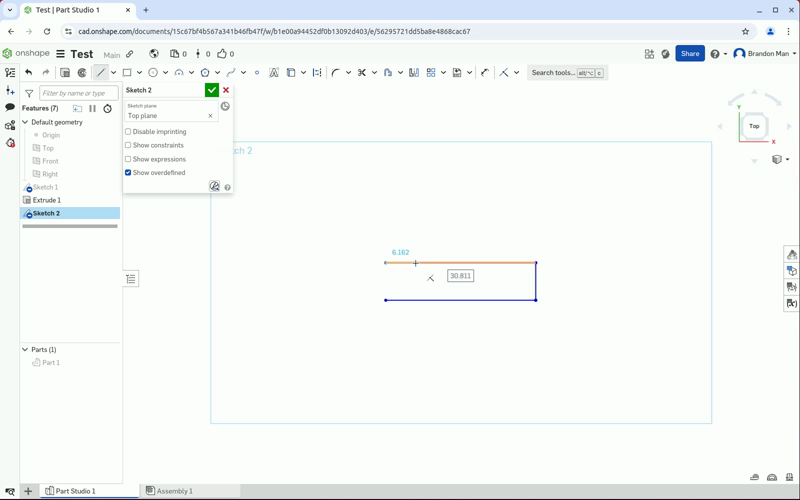
mouse_move(385, 300)
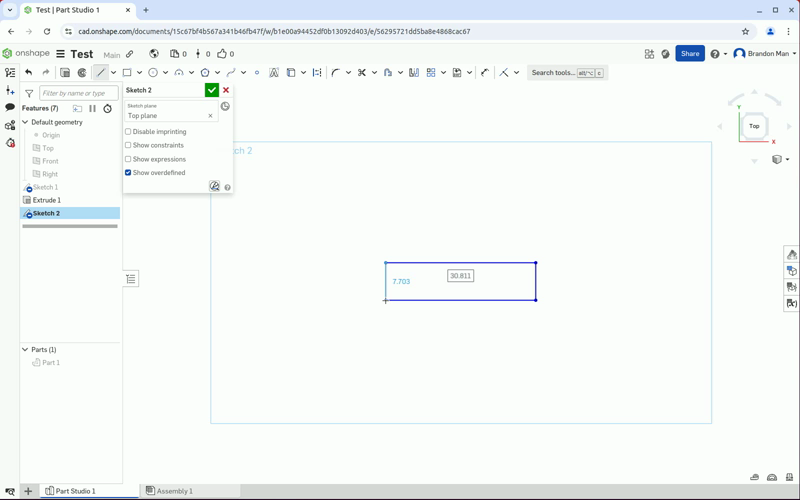
key_up(shift)
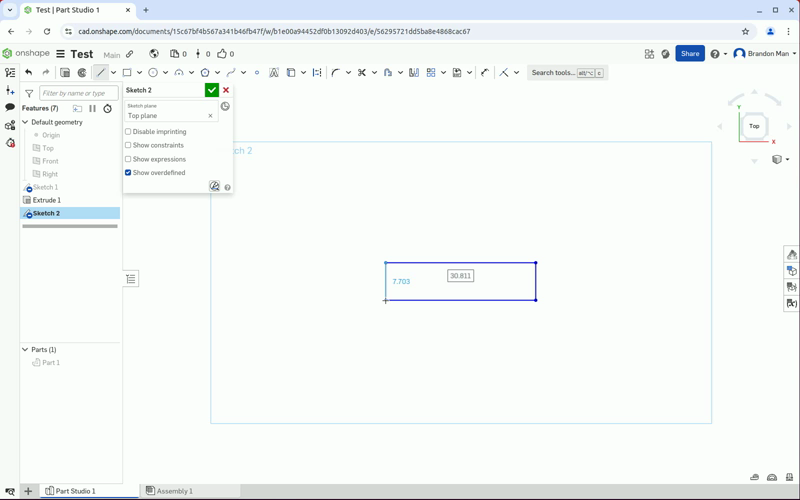
click(385, 300)
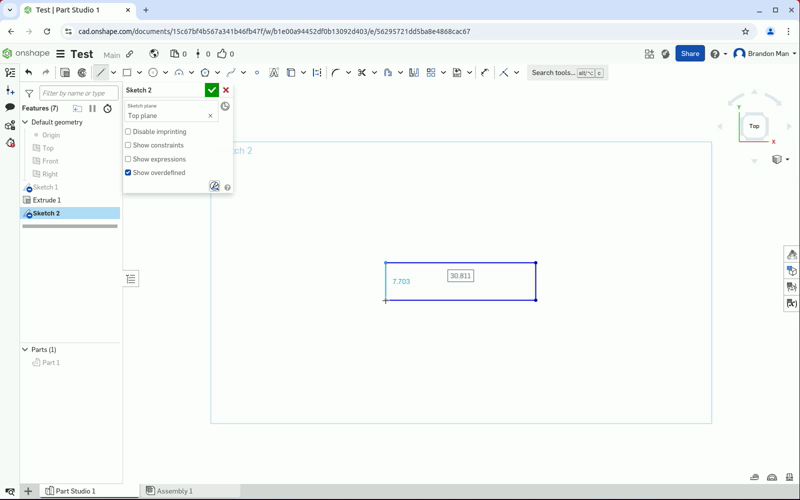
key(esc)
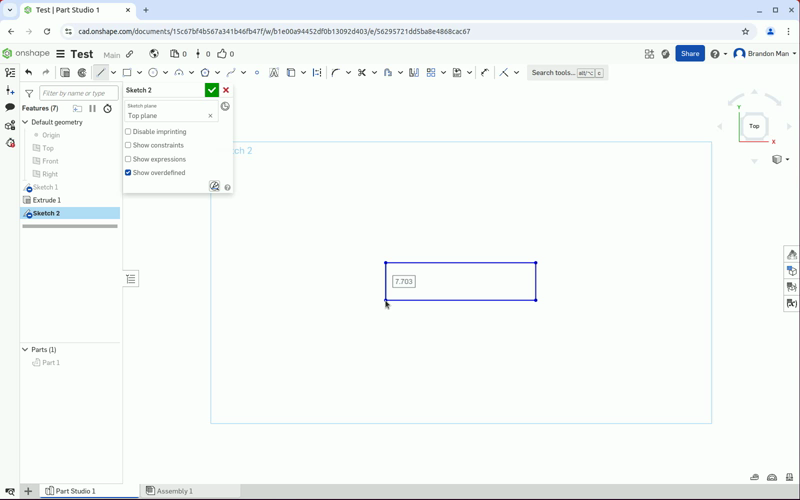
mouse_move(396, 280)
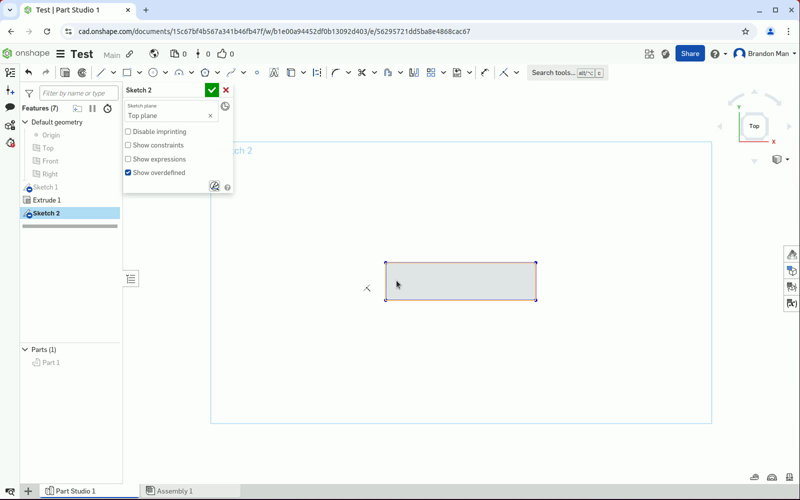
click(396, 280)
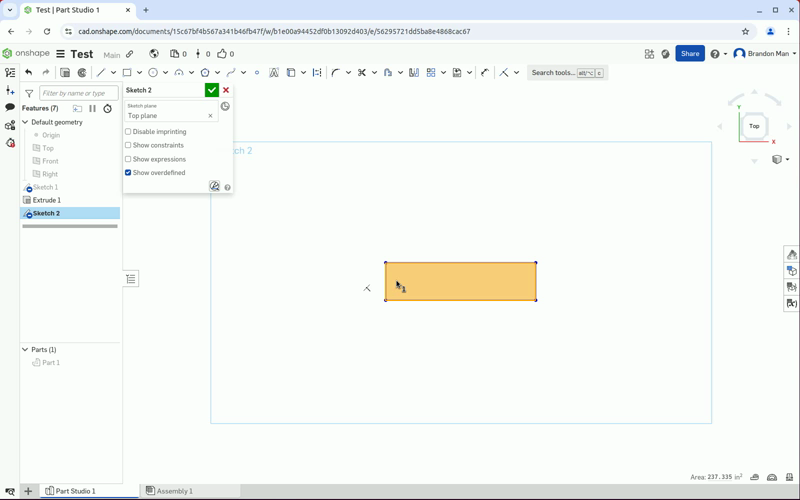
mouse_move(73, 352)
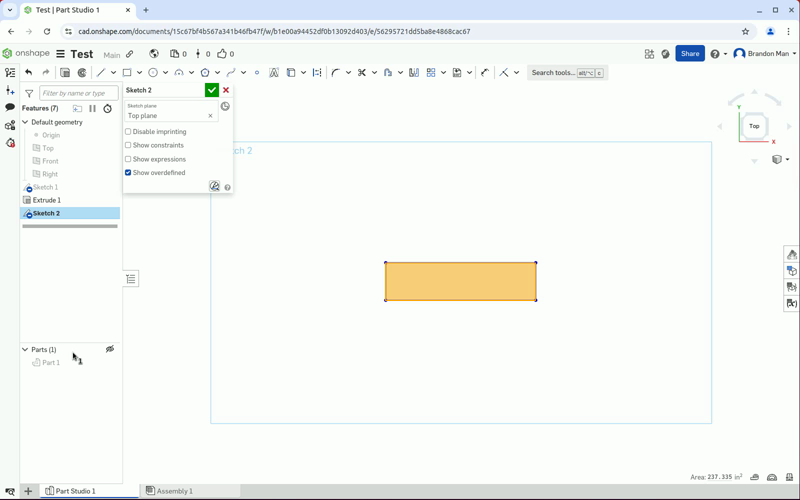
key(shift+y)
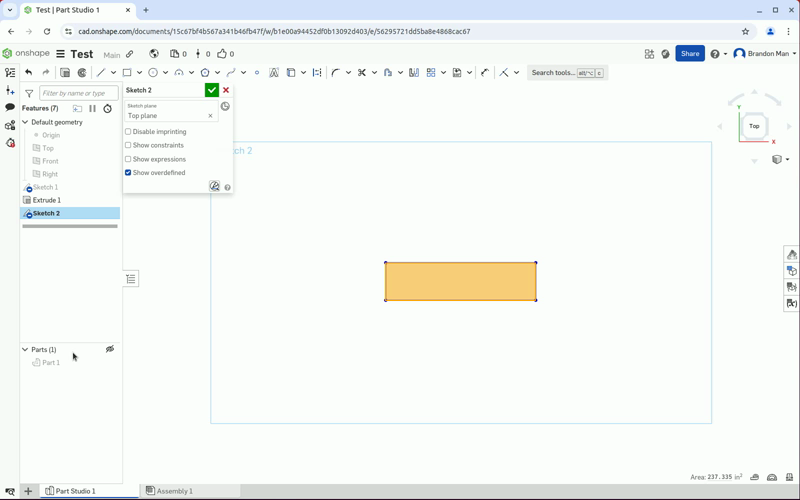
key(shift+e)
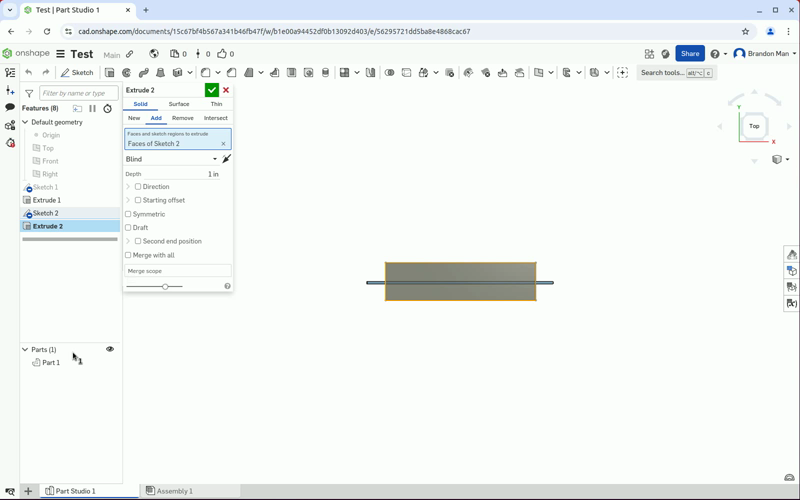
mouse_move(143, 106)
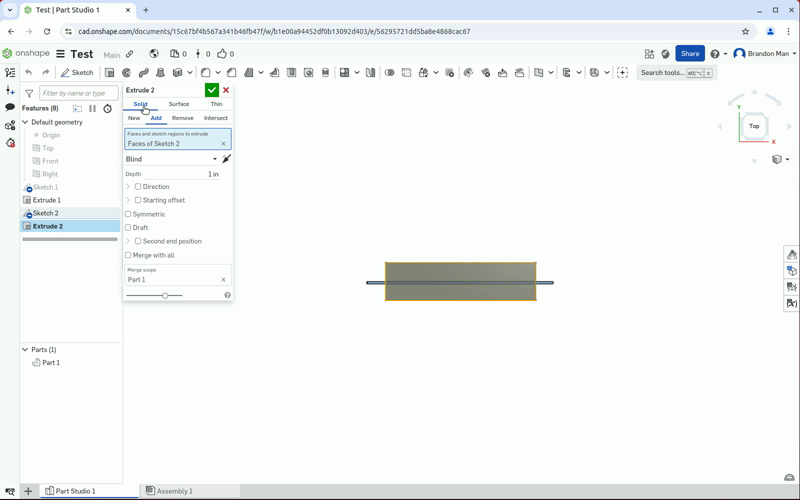
click(143, 106)
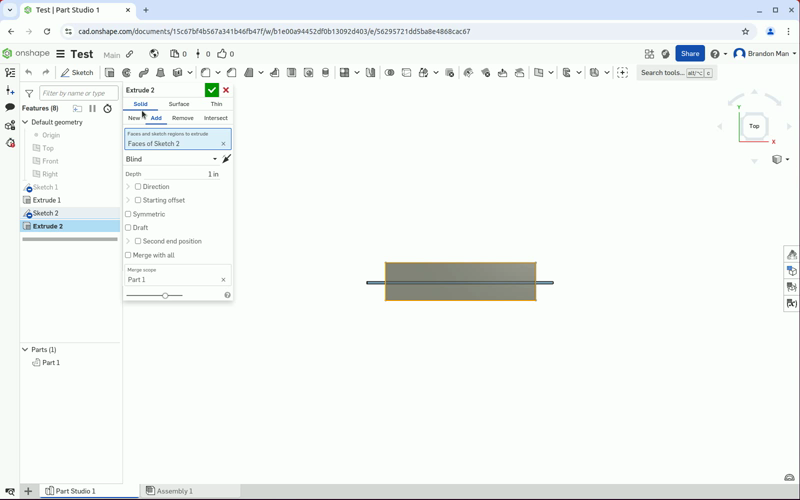
mouse_move(137, 120)
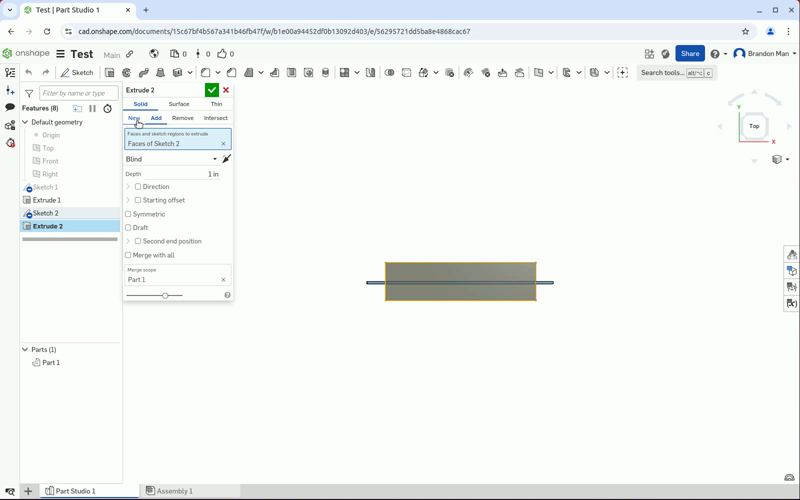
click(137, 120)
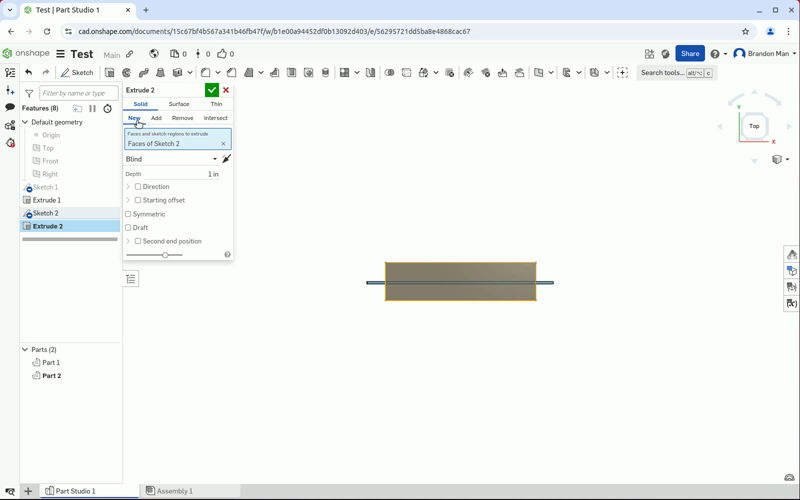
key(tab, 4)
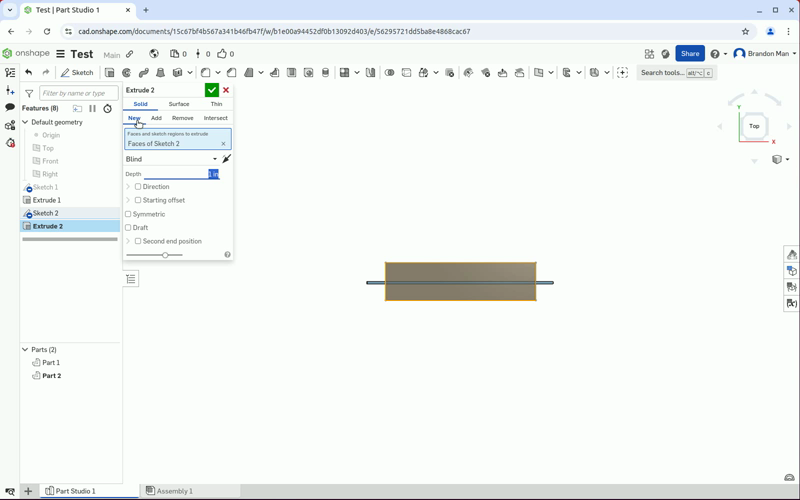
text(0.482)
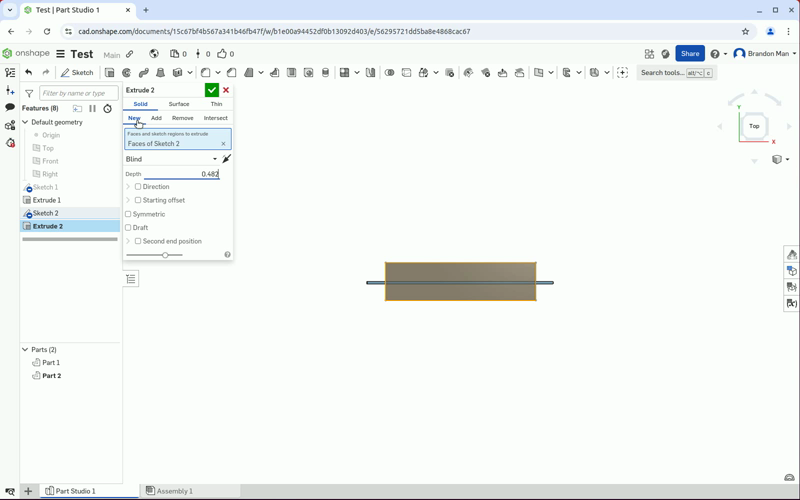
key(tab, 3)
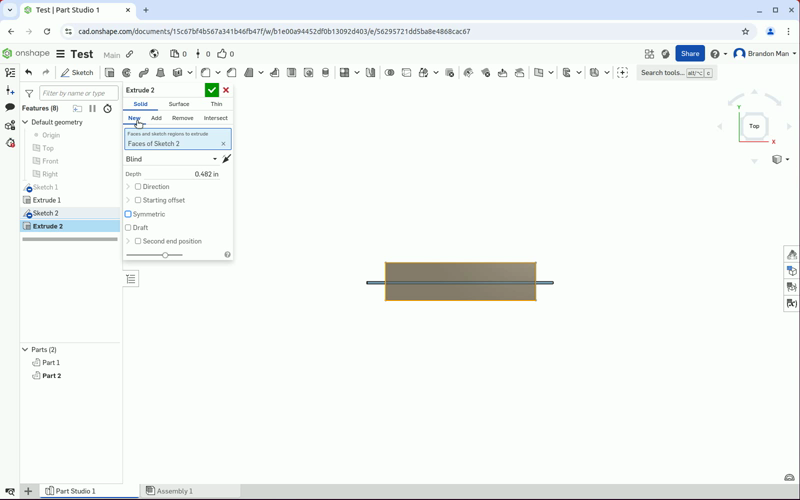
key(space)
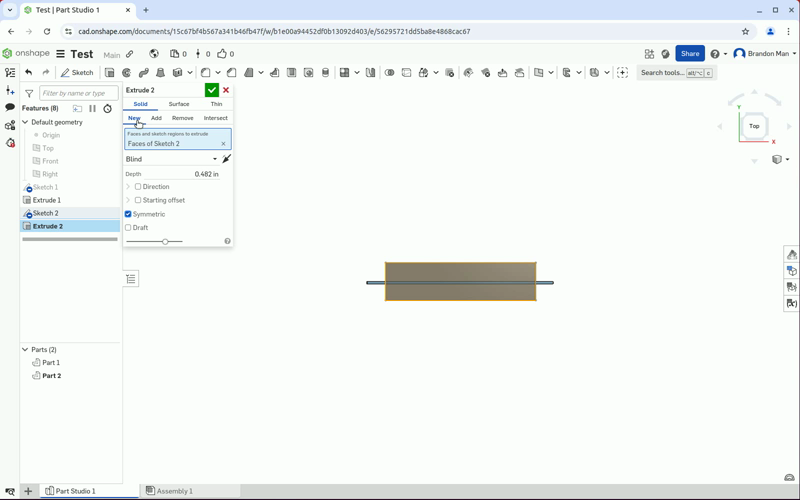
key(enter)
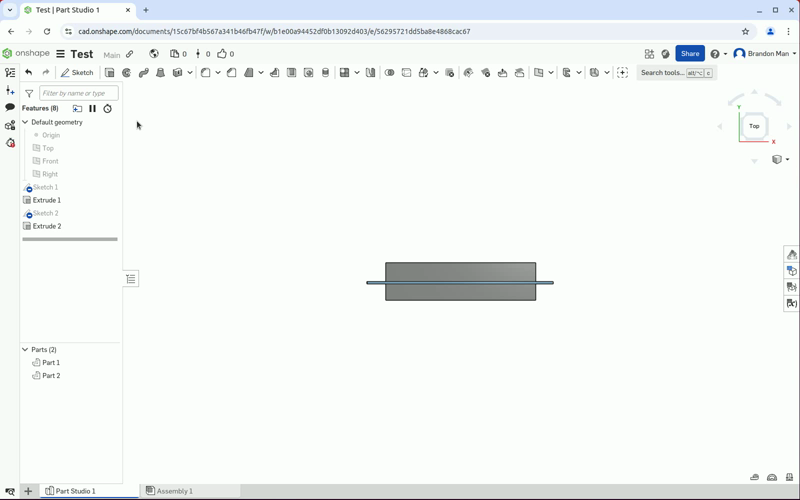
key(shift+h)
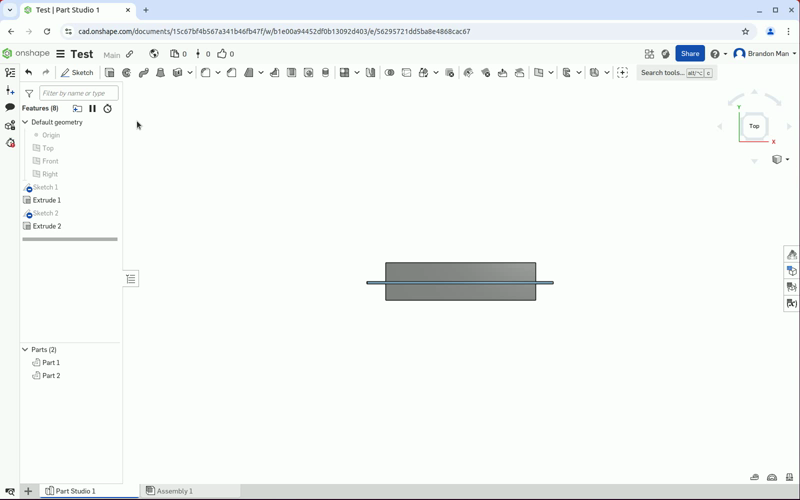
key(shift+h)
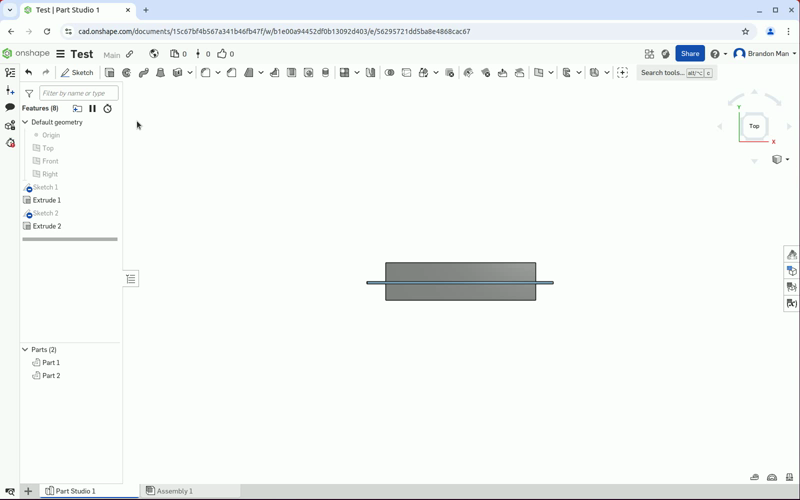
mouse_move(73, 189)
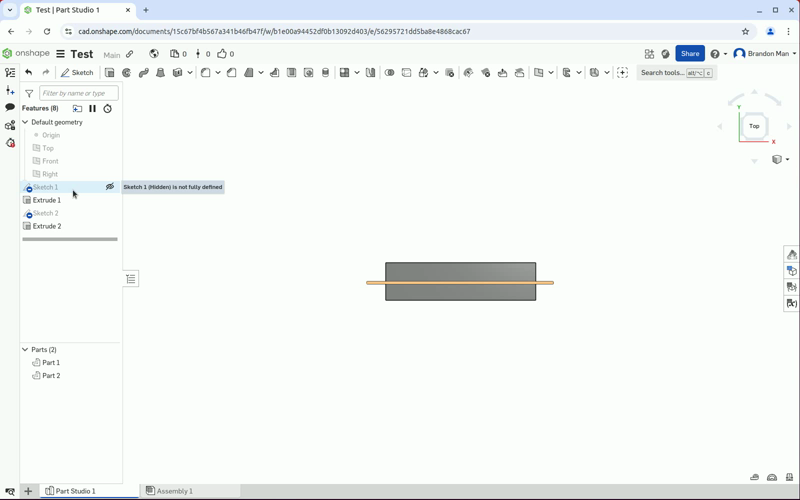
click(73, 189)
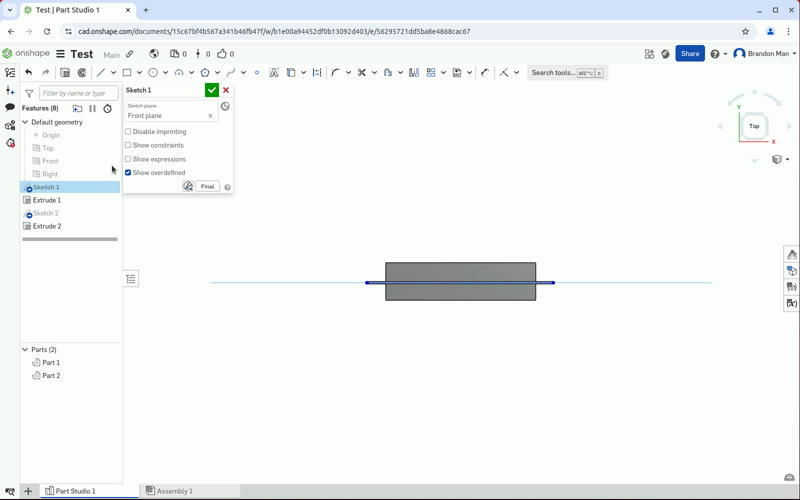
mouse_move(229, 92)
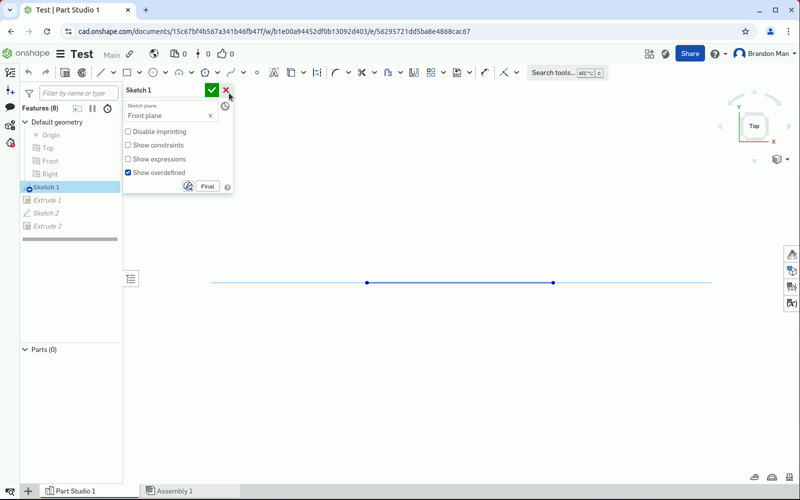
click(229, 92)
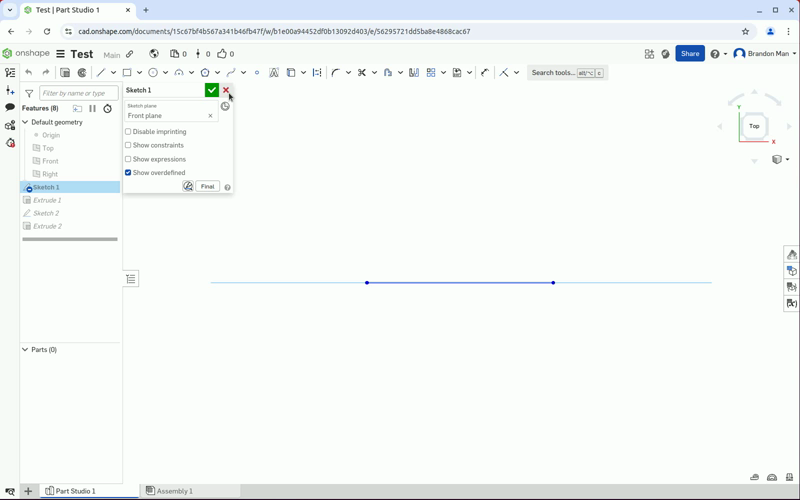
key(shift+s)
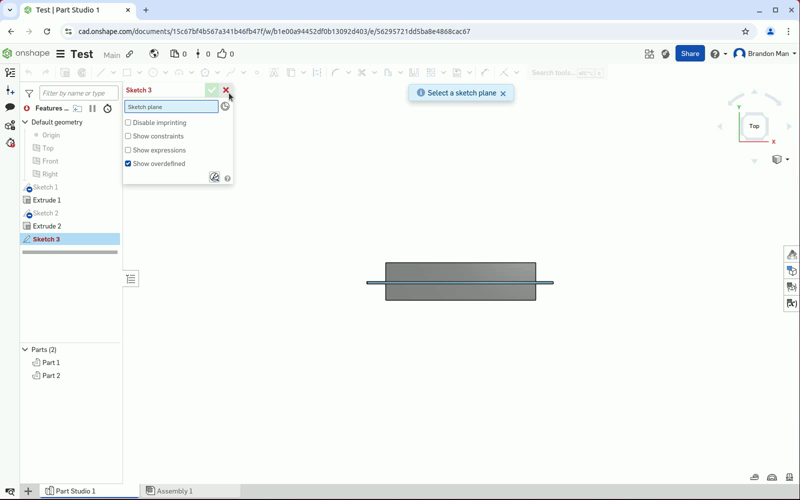
mouse_move(73, 150)
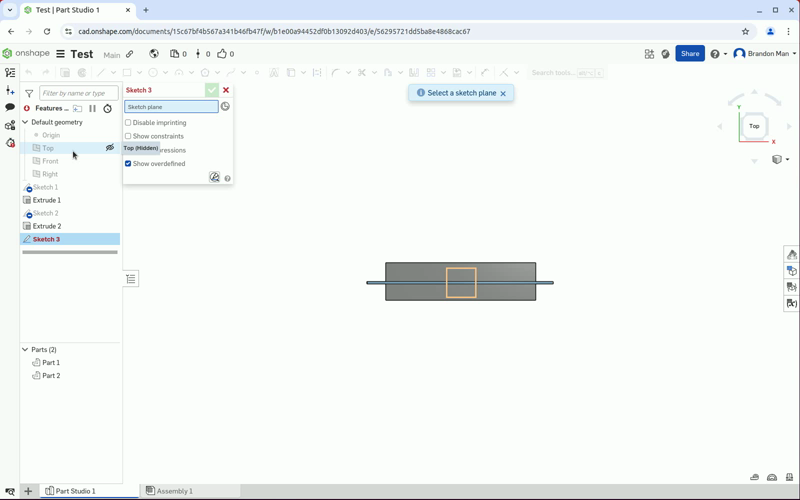
click(73, 150)
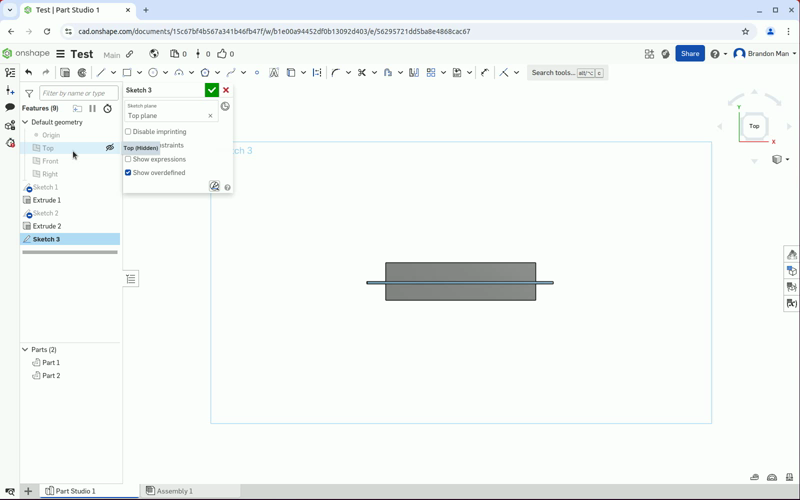
mouse_move(73, 352)
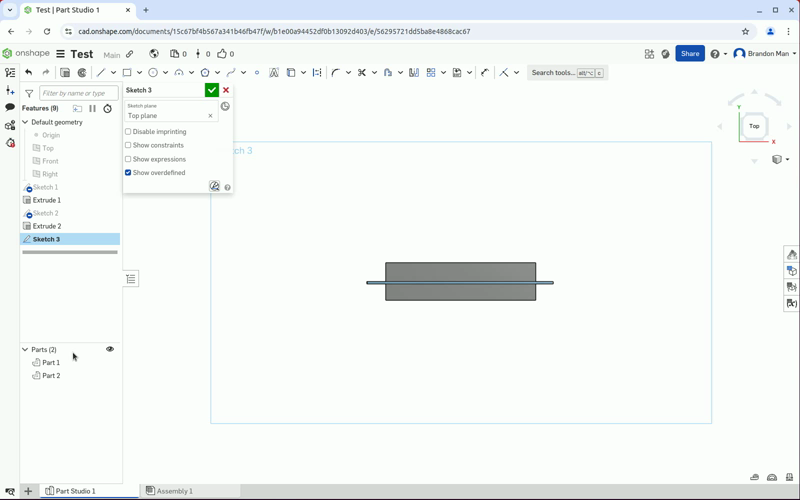
key(y)
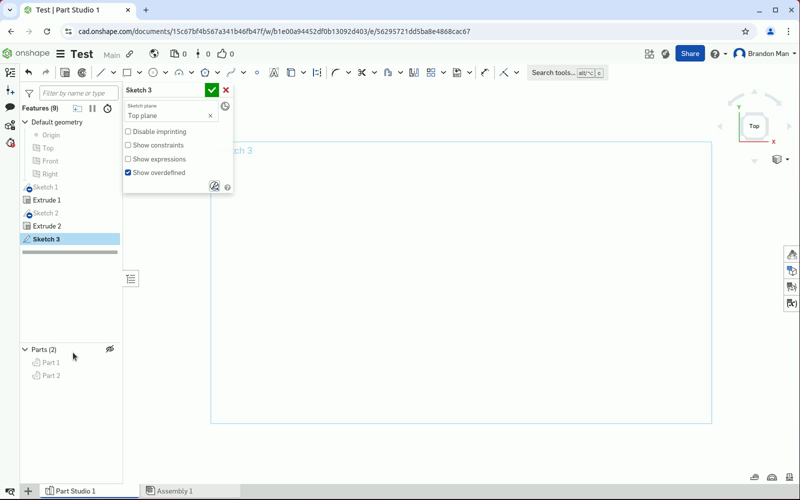
key(l)
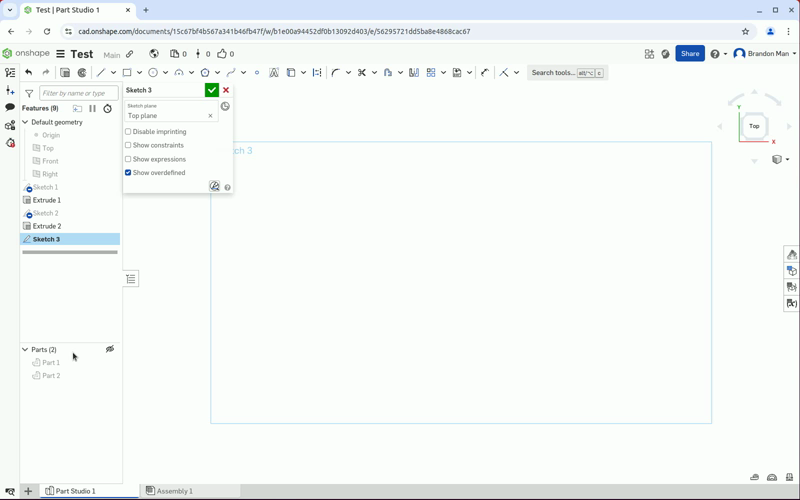
key_down(shift)
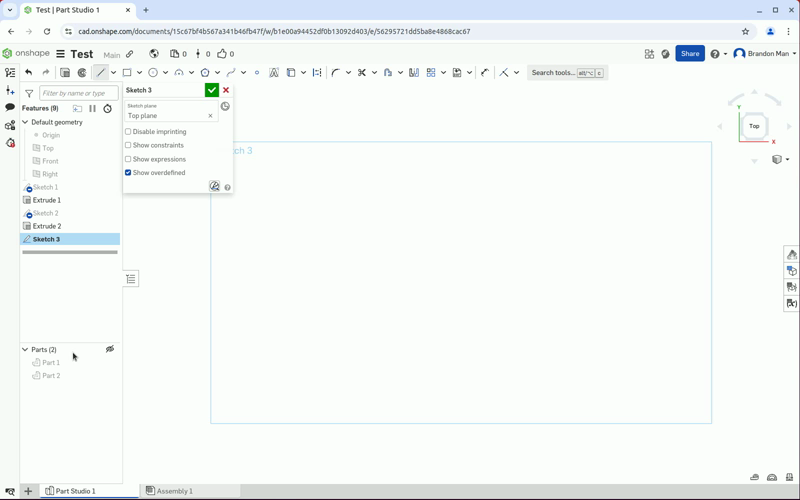
mouse_move(366, 285)
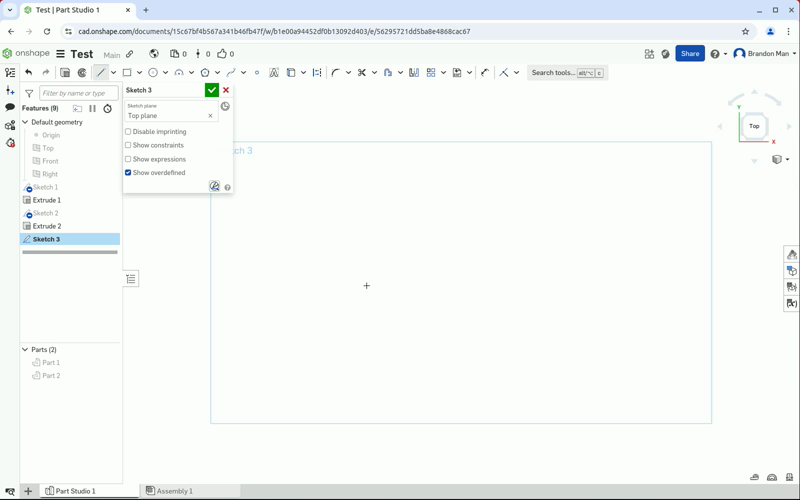
click(366, 285)
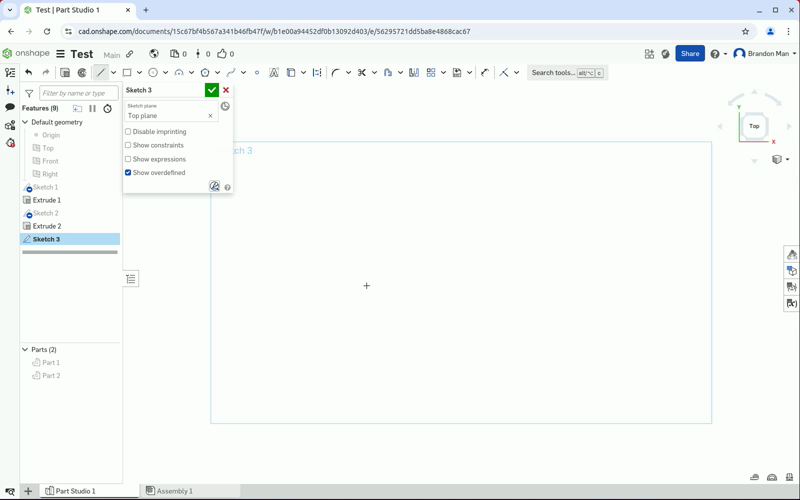
key_up(shift)
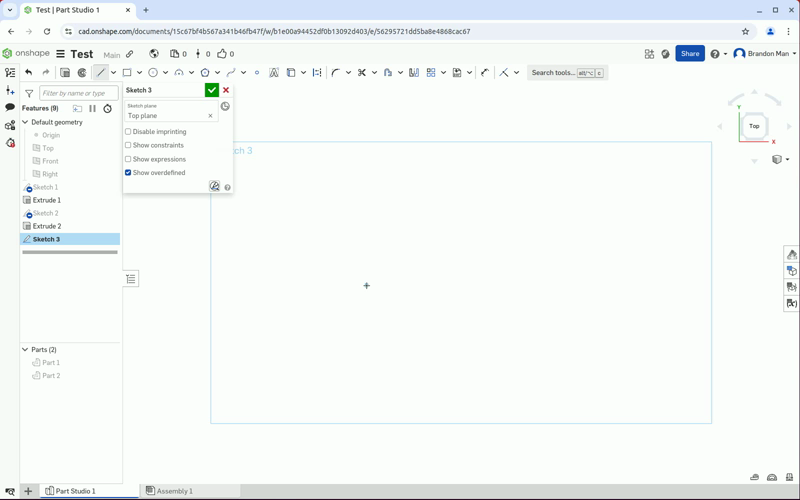
key_down(shift)
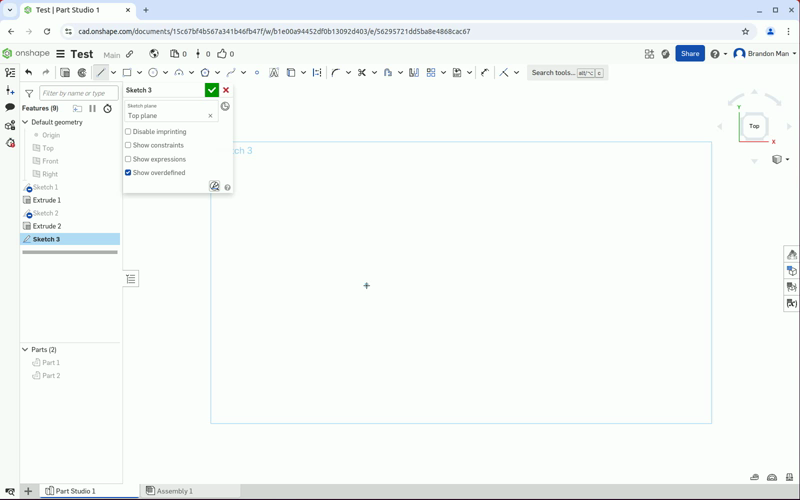
mouse_move(553, 285)
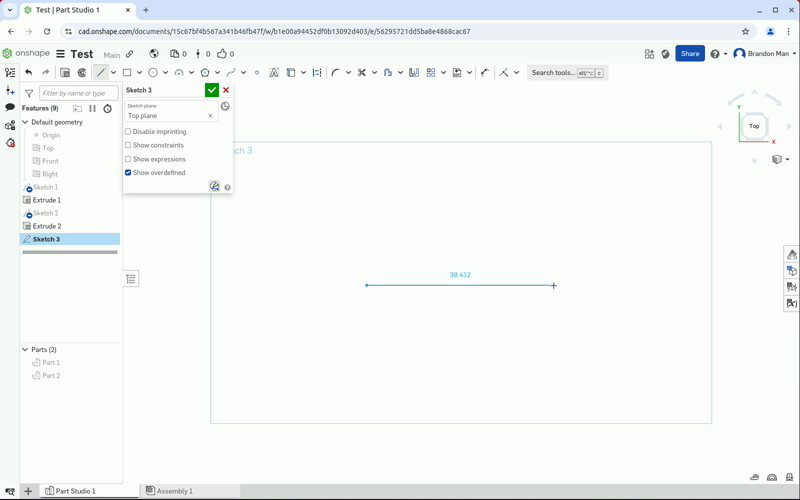
click(553, 285)
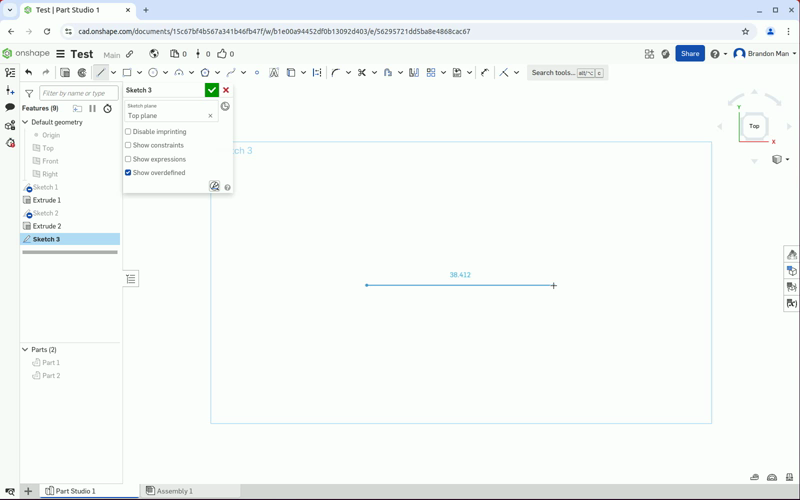
key_up(shift)
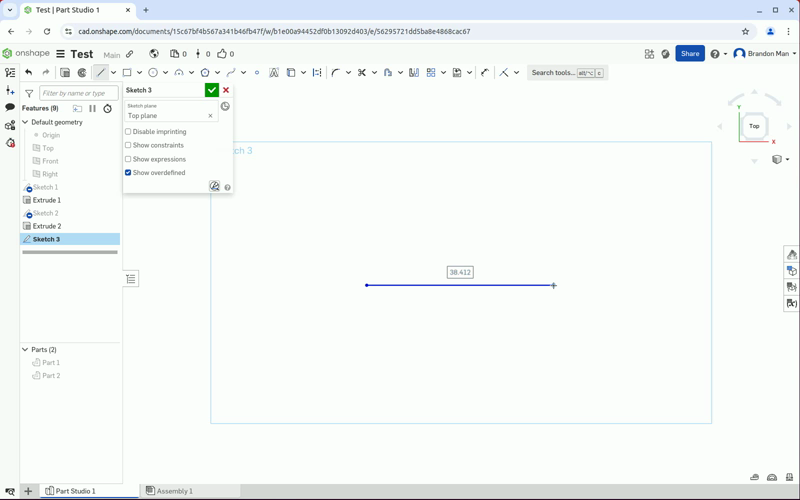
key_down(shift)
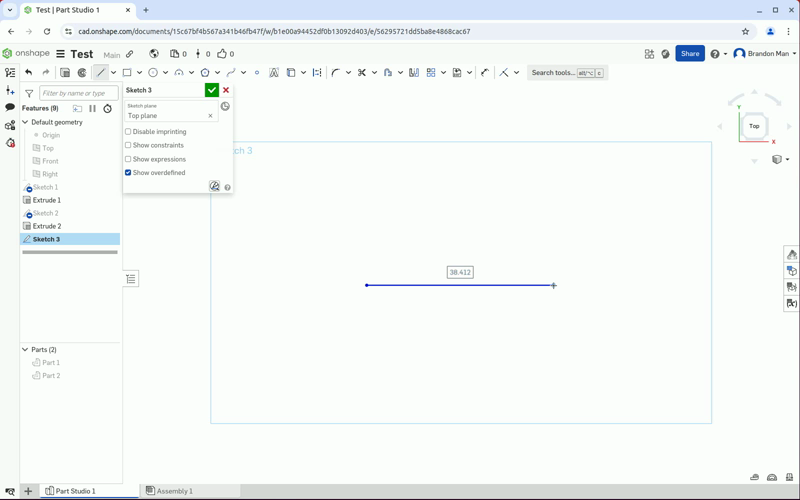
mouse_move(583, 285)
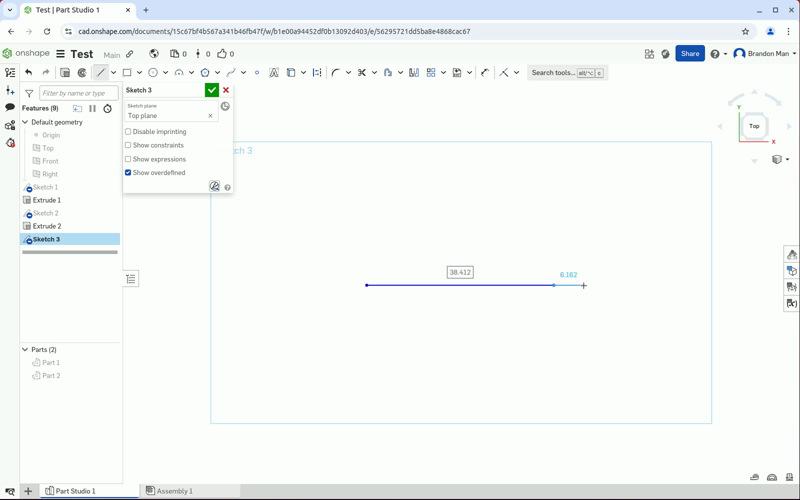
mouse_move(553, 281)
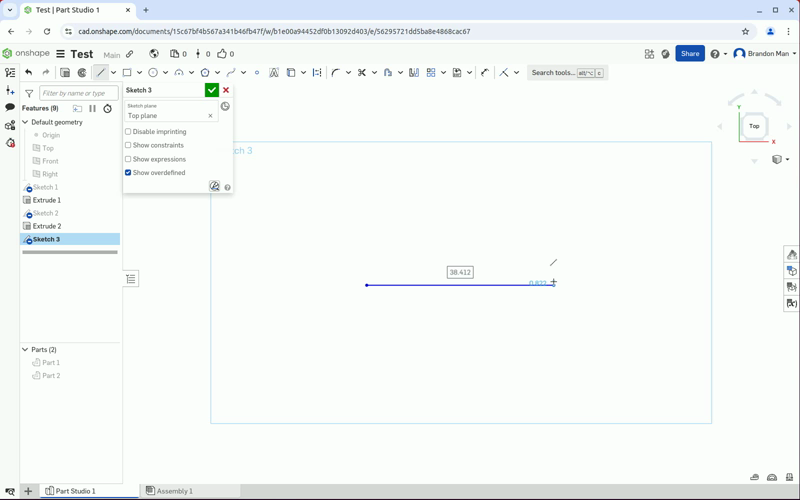
scroll(6)
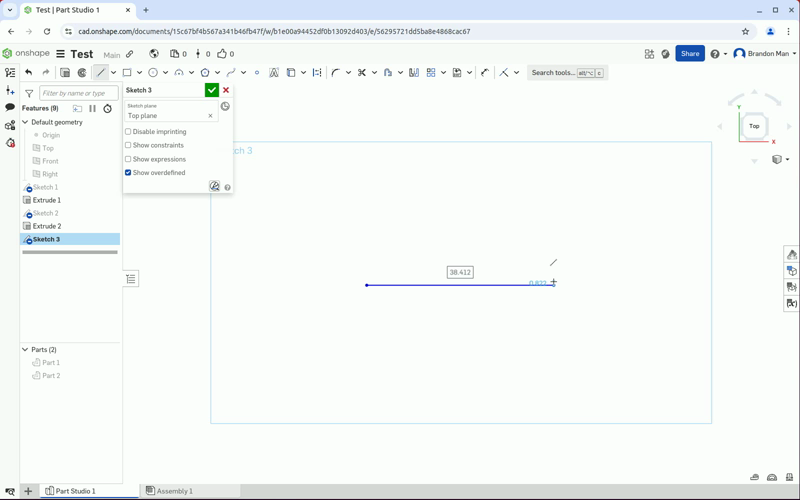
scroll(6)
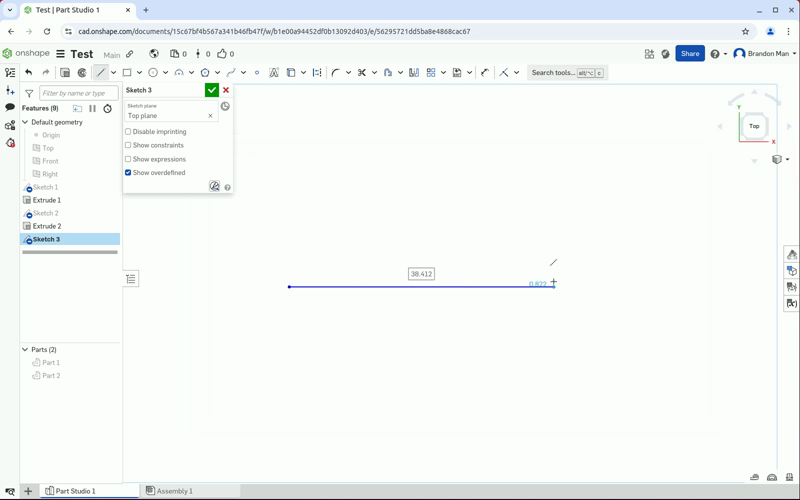
scroll(6)
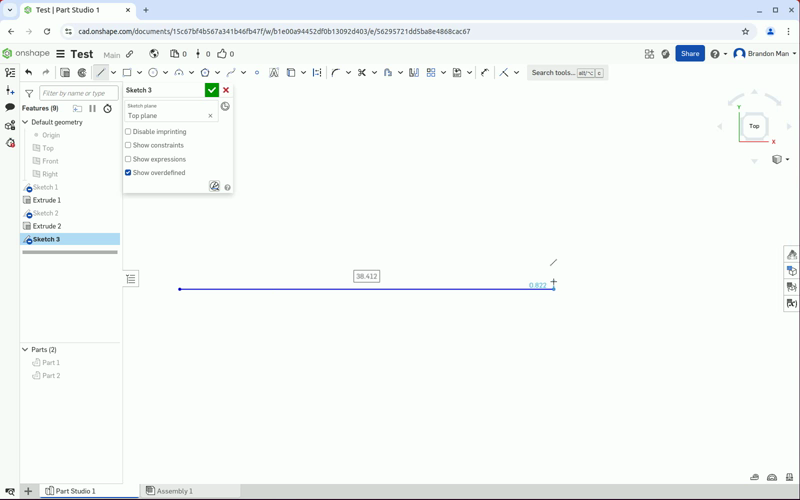
scroll(6)
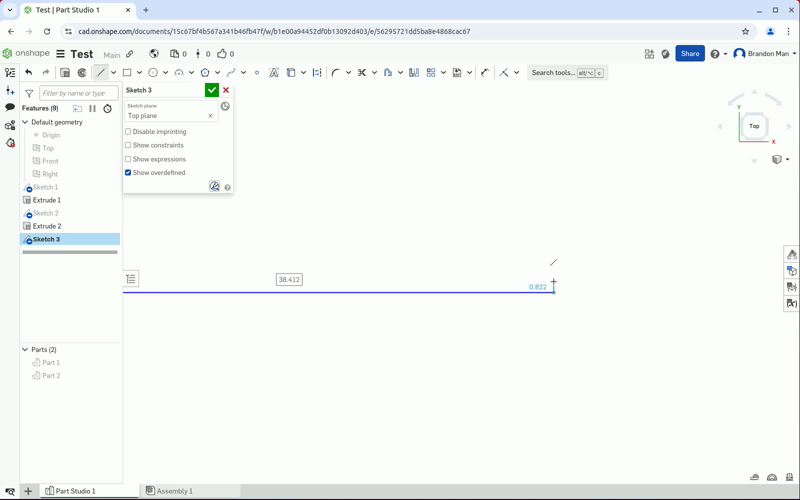
scroll(6)
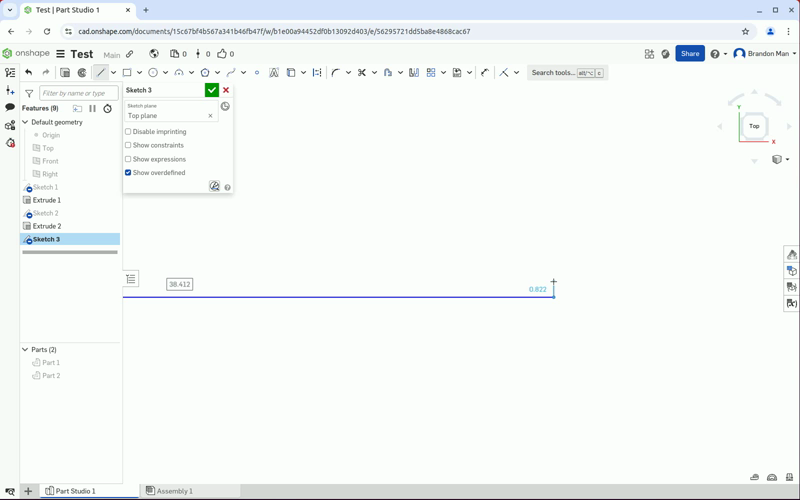
scroll(6)
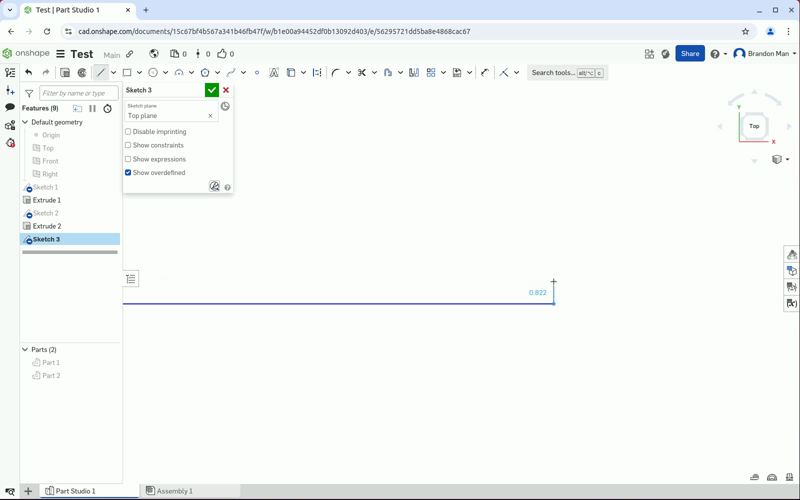
scroll(6)
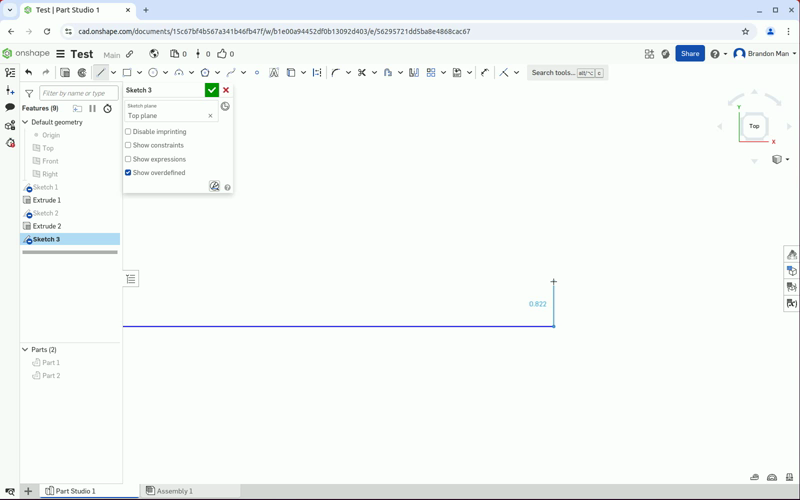
click(553, 281)
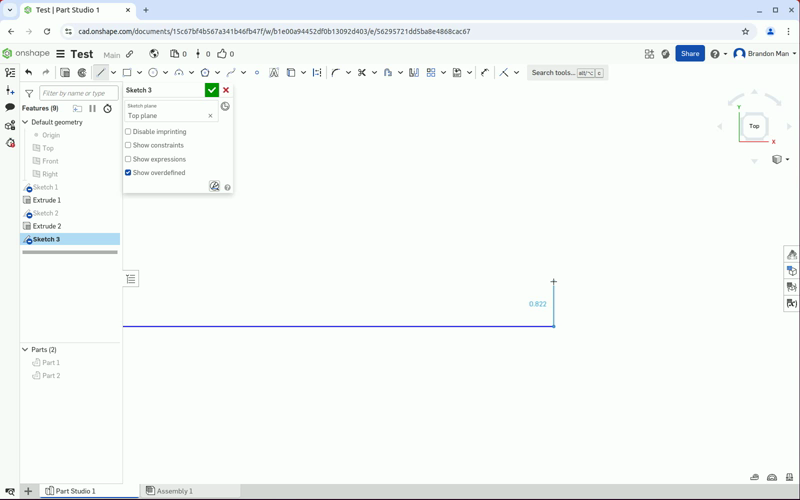
scroll(-6)
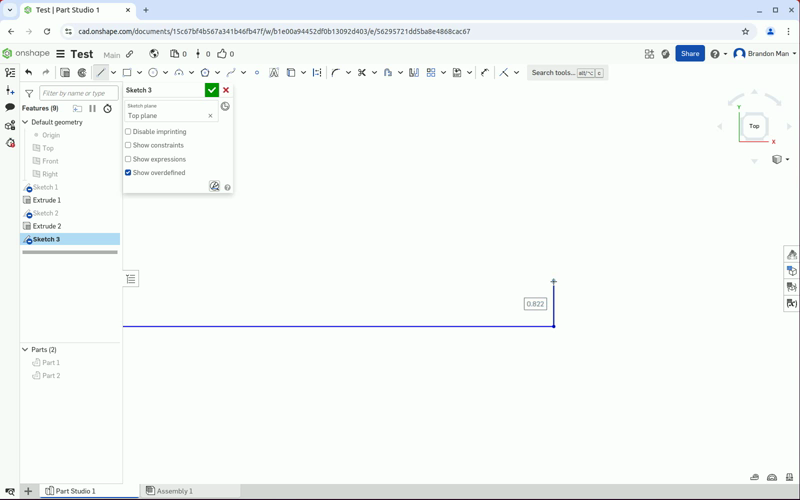
scroll(-6)
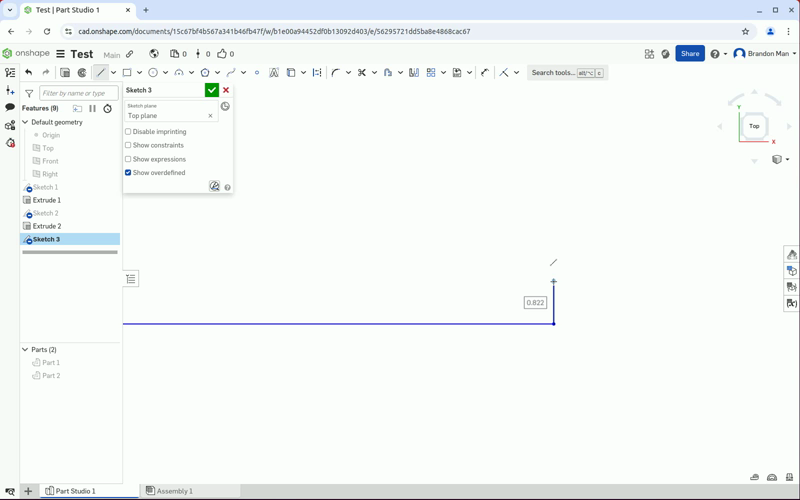
scroll(-6)
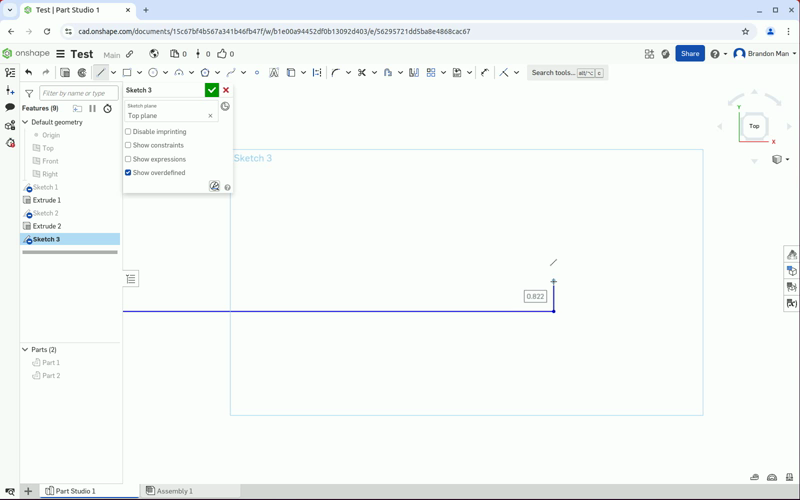
scroll(-6)
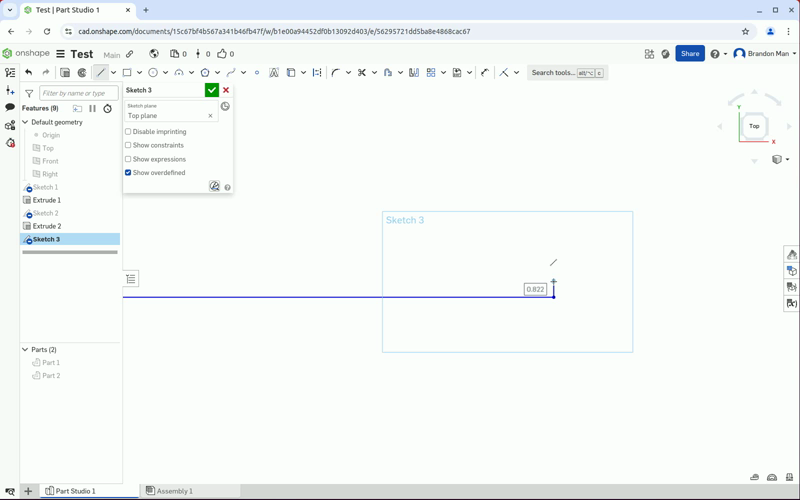
scroll(-6)
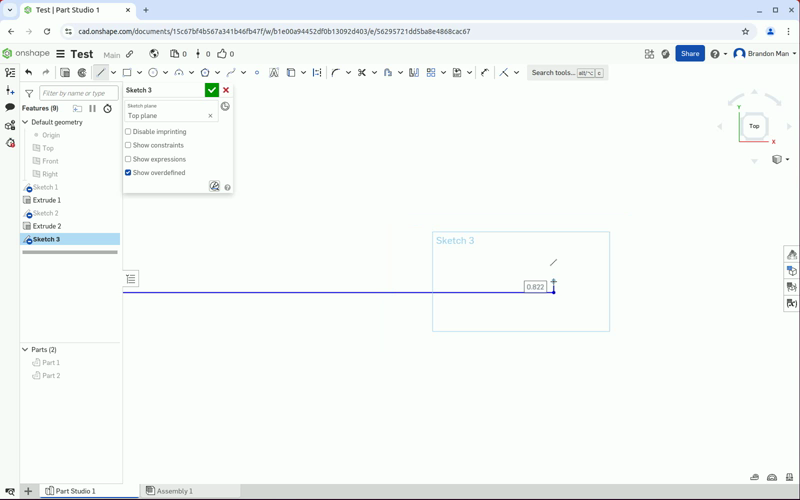
scroll(-6)
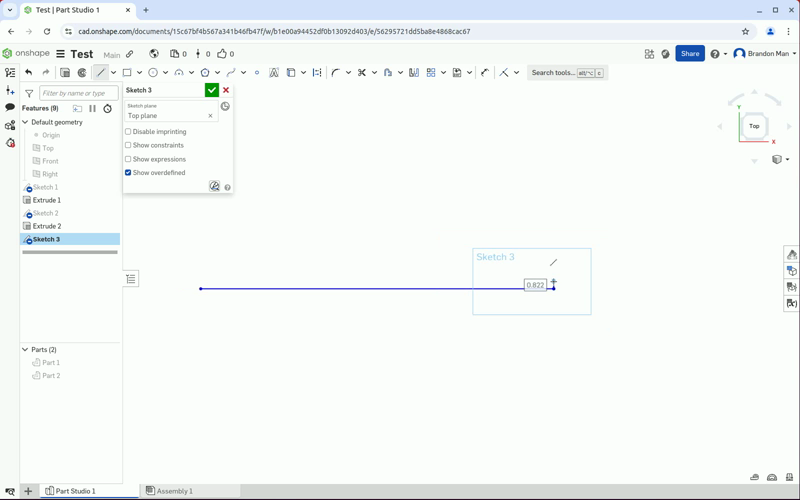
scroll(-6)
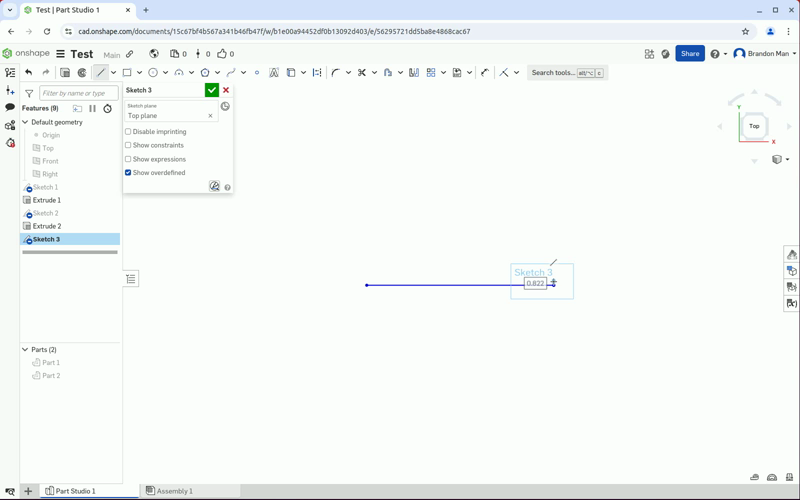
key_up(shift)
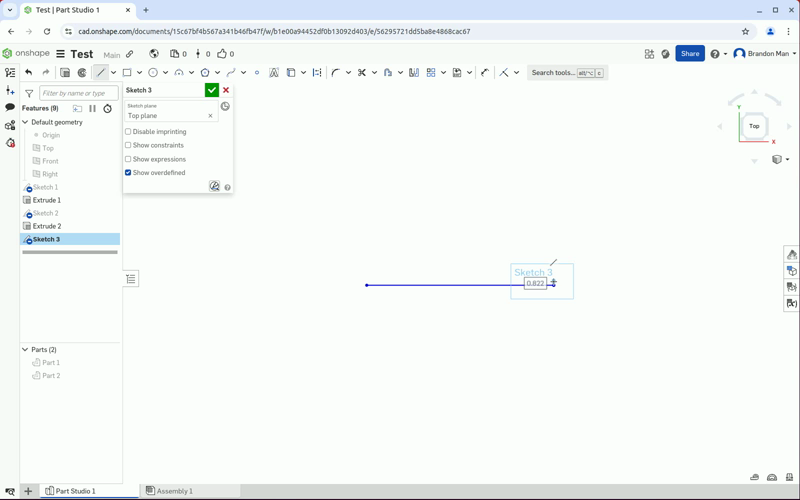
key_down(shift)
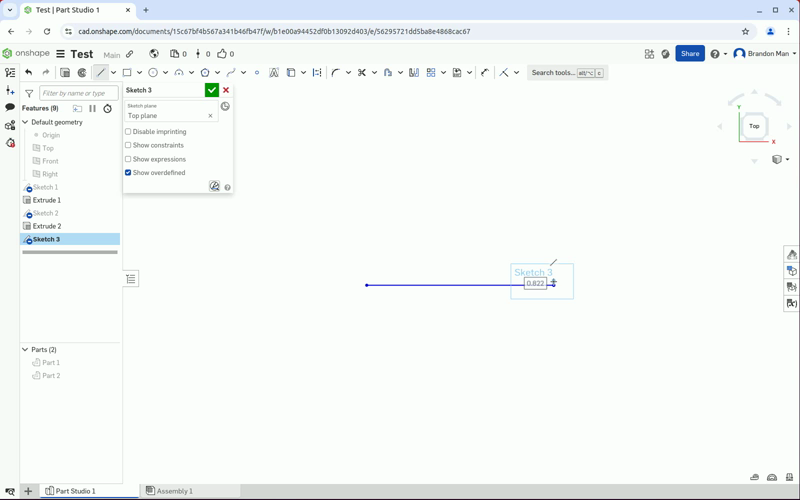
mouse_move(366, 281)
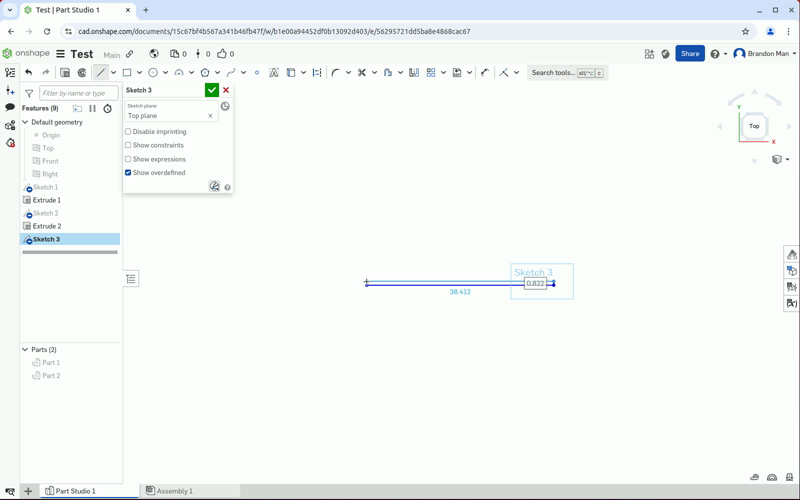
scroll(6)
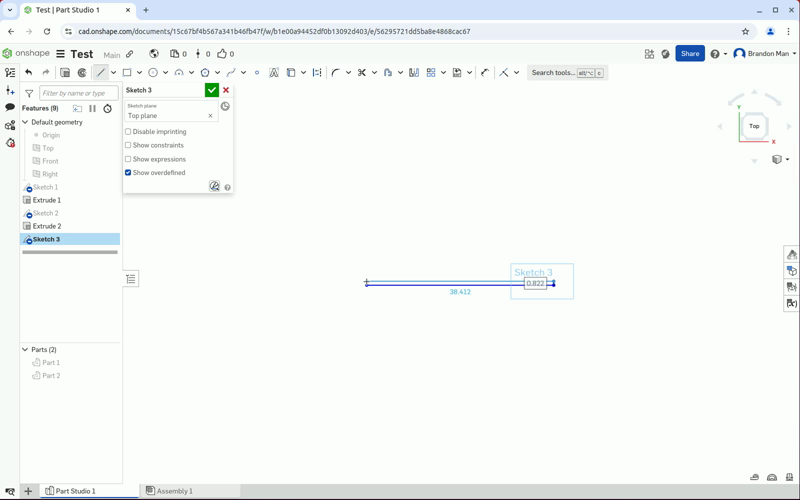
scroll(6)
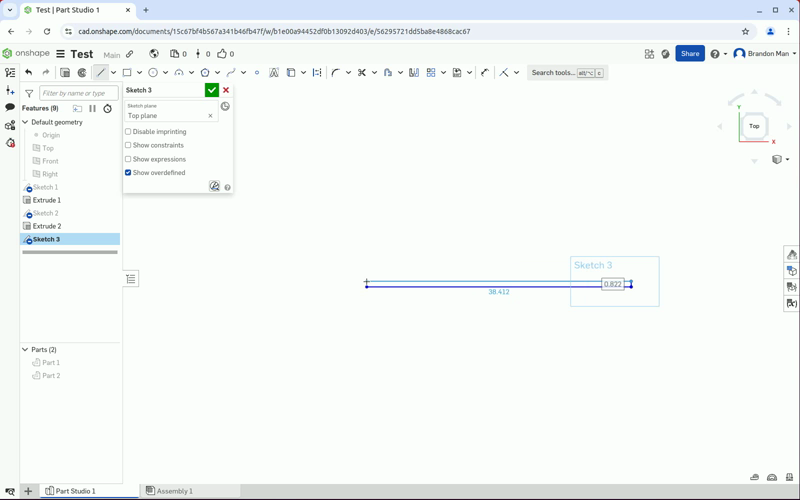
scroll(6)
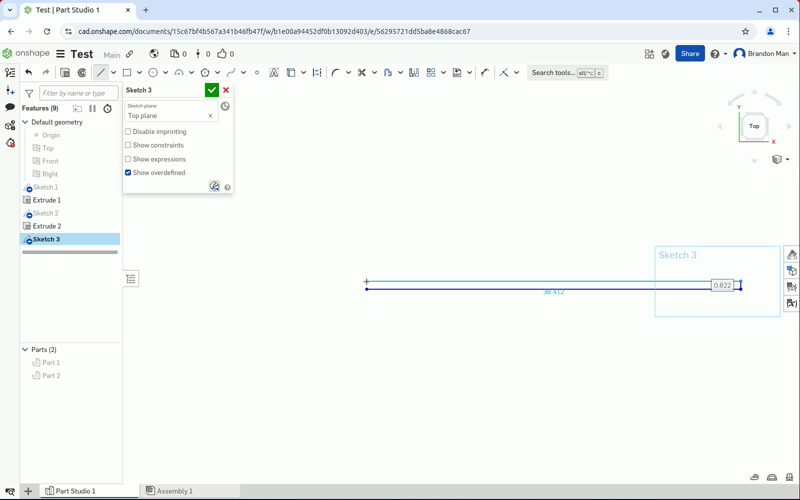
scroll(6)
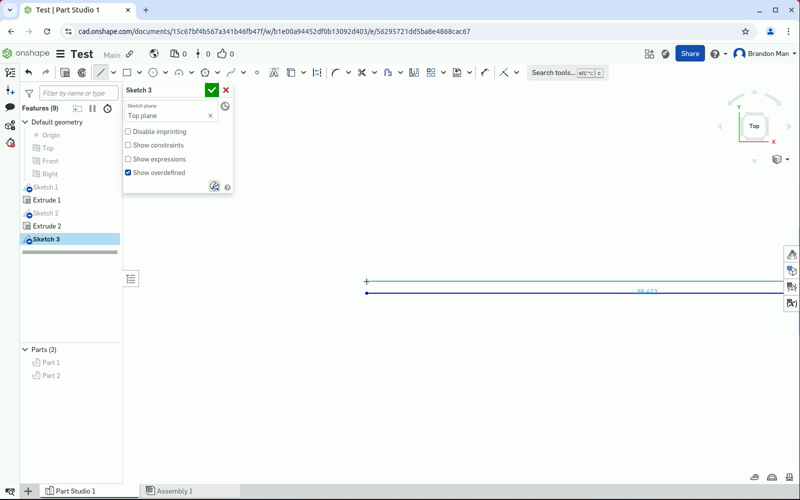
scroll(6)
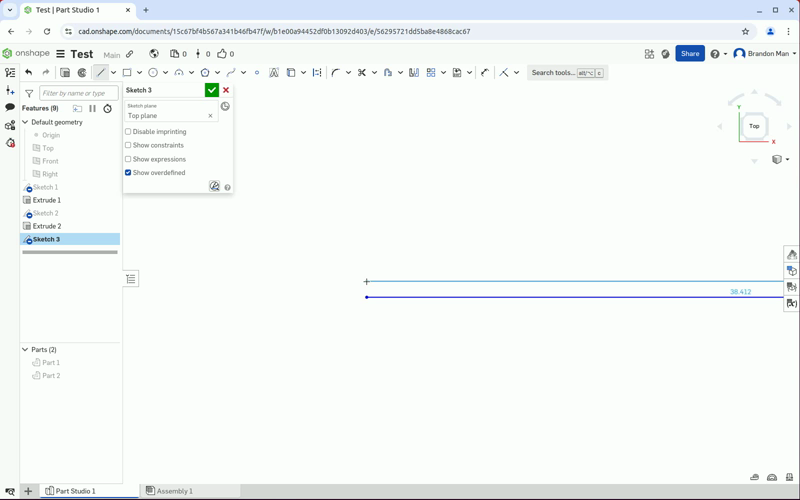
scroll(6)
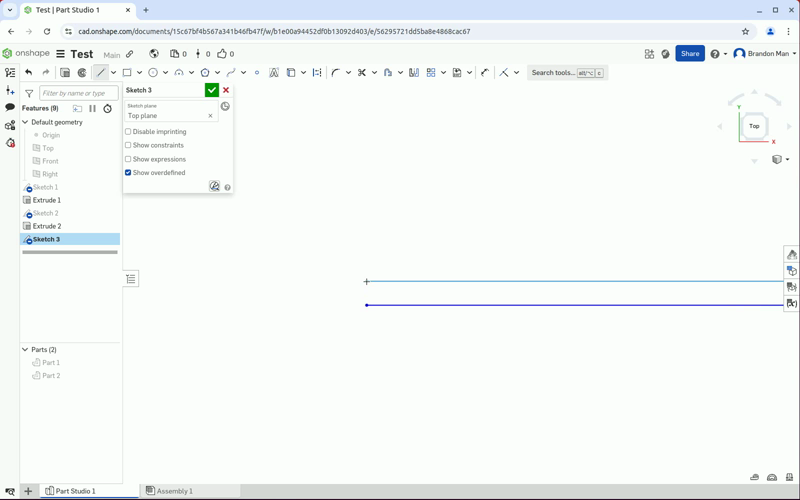
scroll(6)
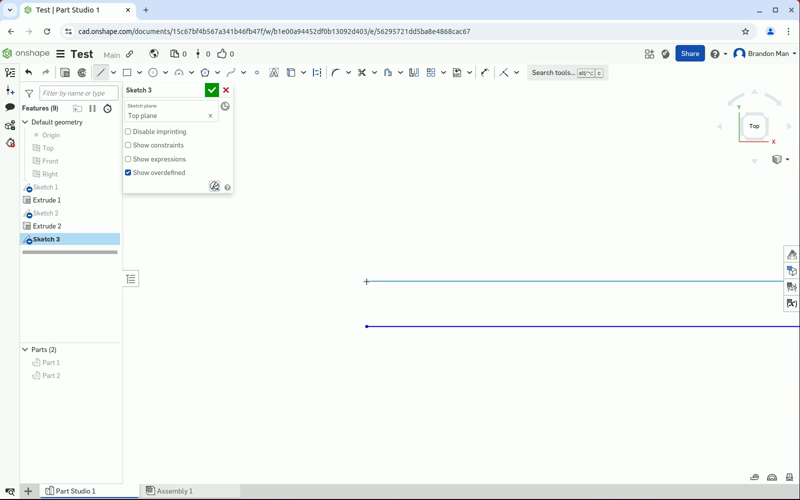
click(366, 281)
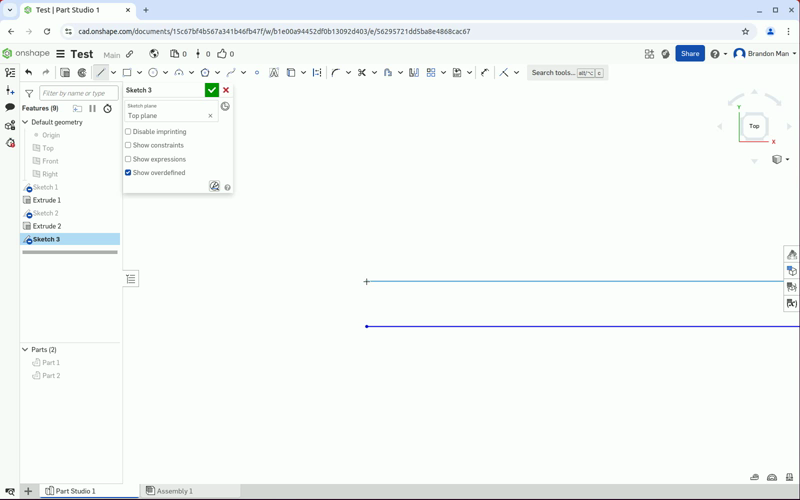
scroll(-6)
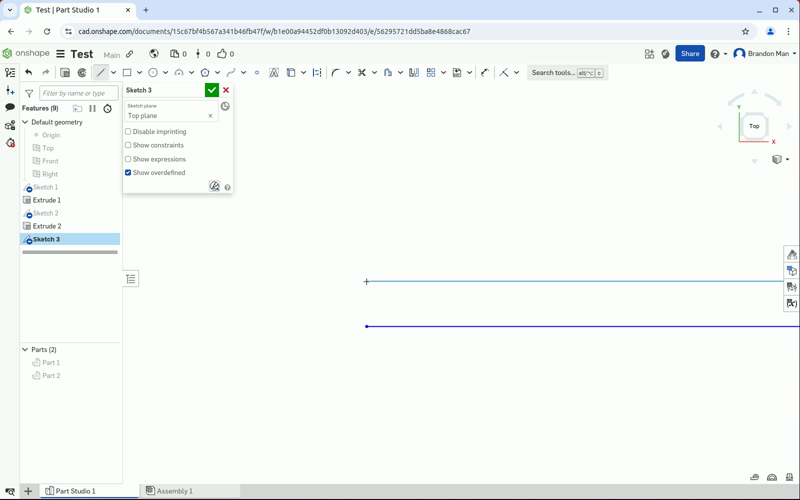
scroll(-6)
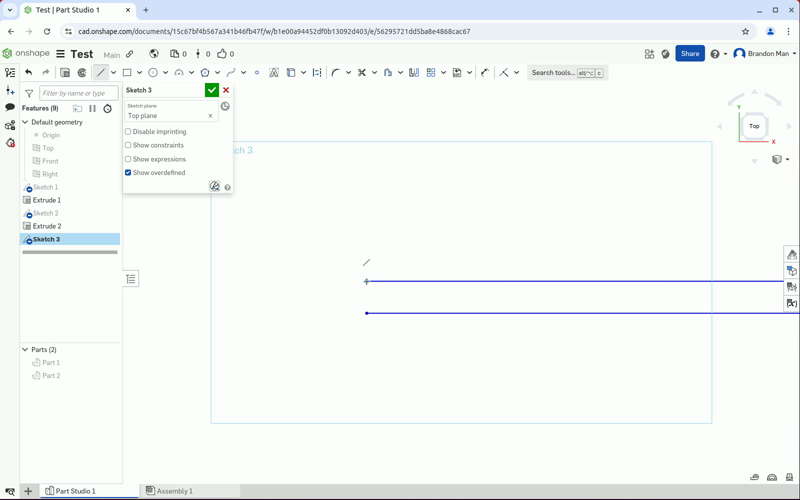
scroll(-6)
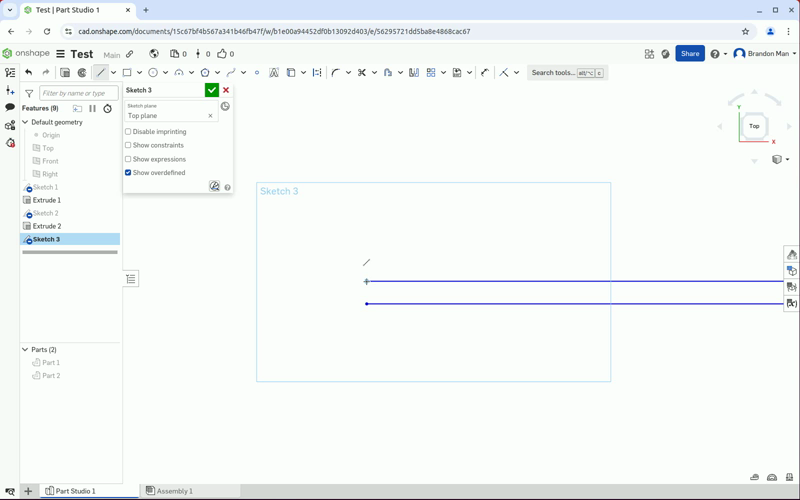
scroll(-6)
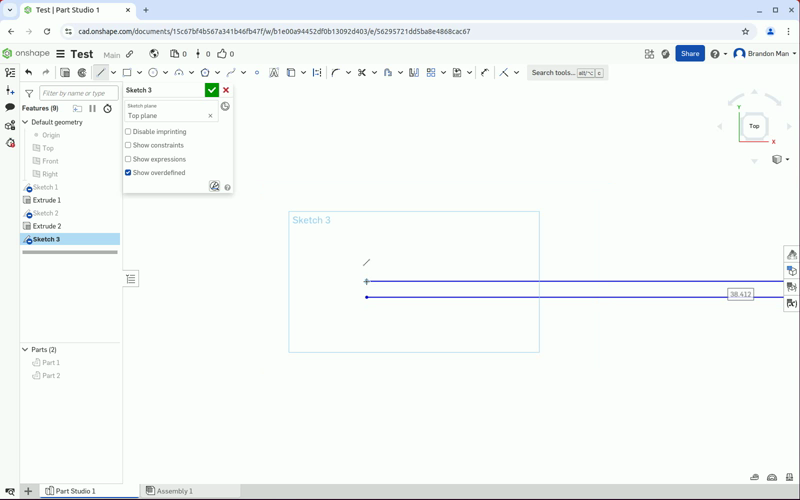
scroll(-6)
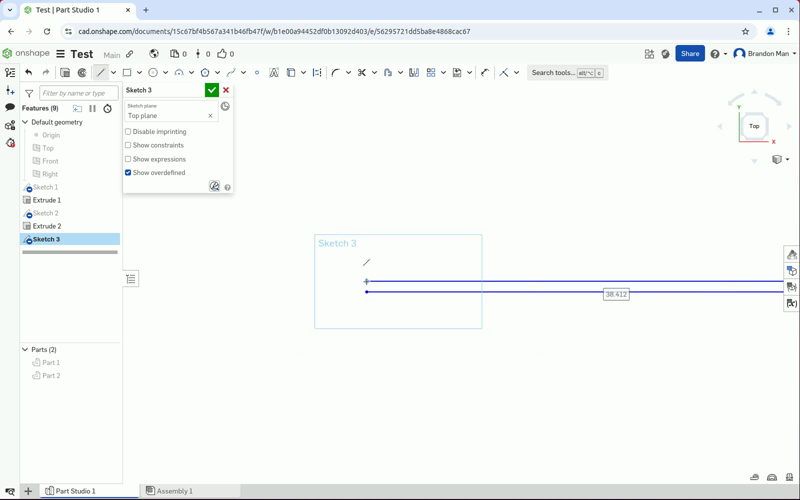
scroll(-6)
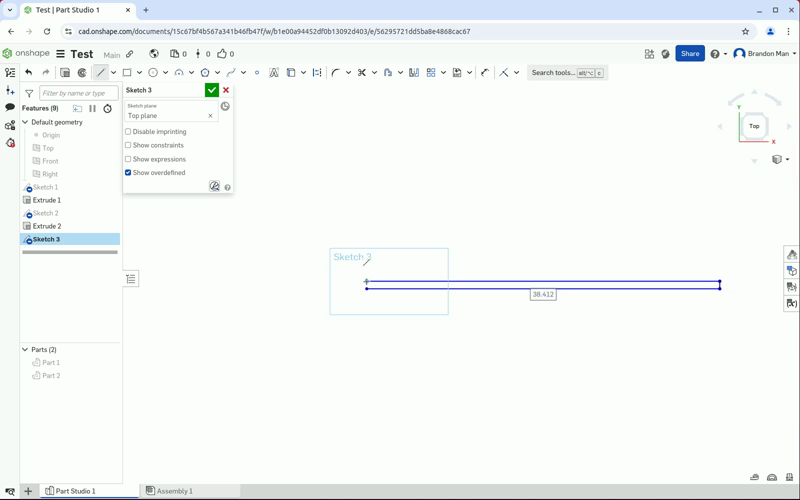
scroll(-6)
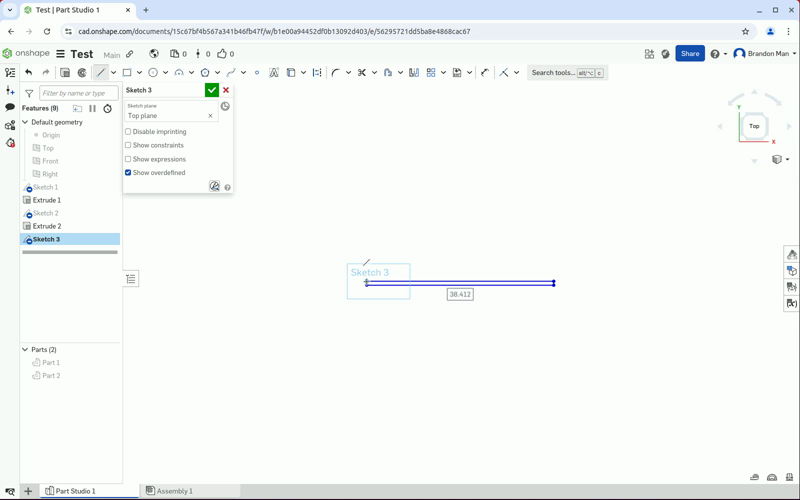
key_up(shift)
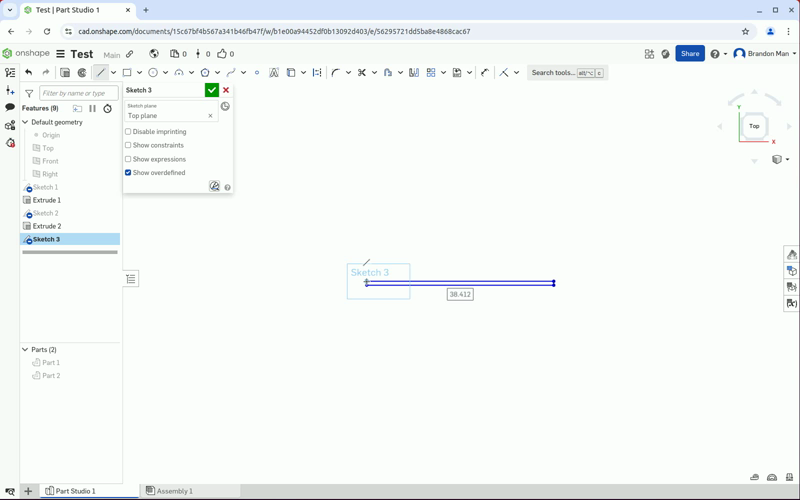
mouse_move(396, 281)
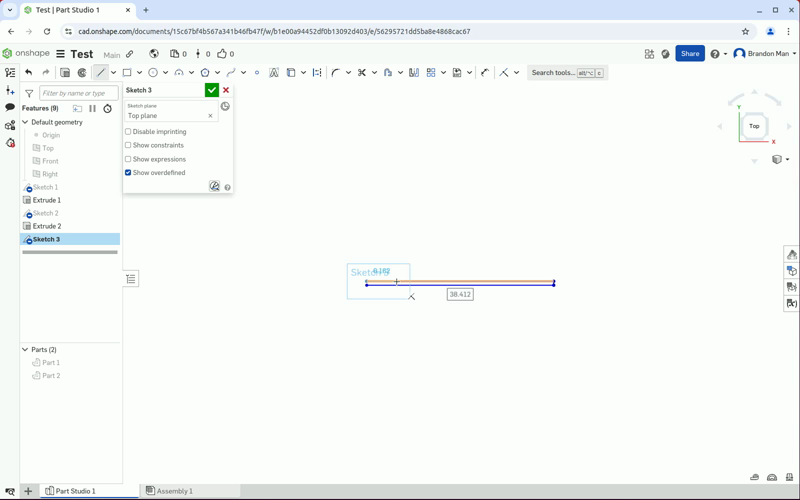
key_down(shift)
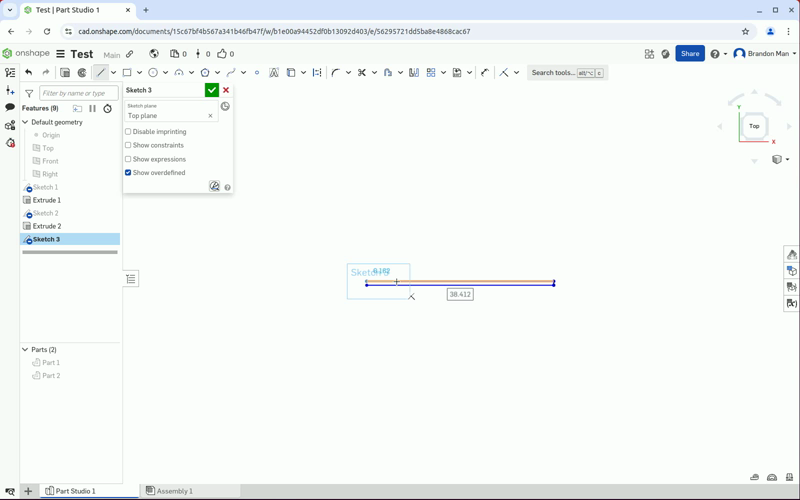
mouse_move(366, 285)
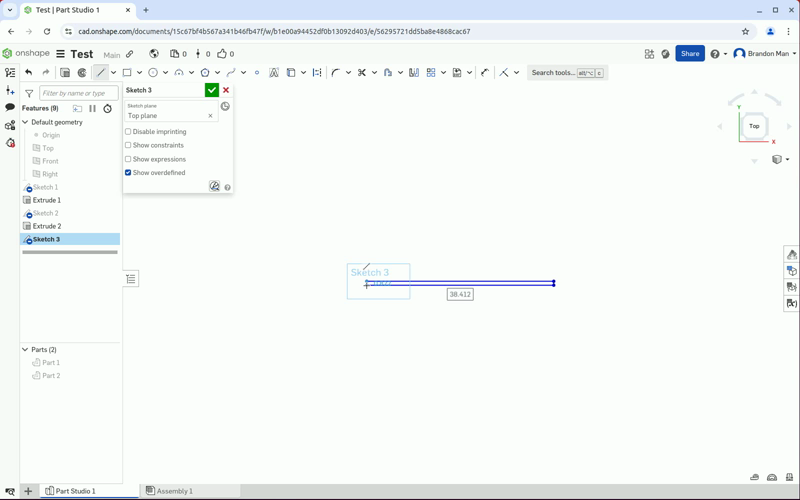
scroll(6)
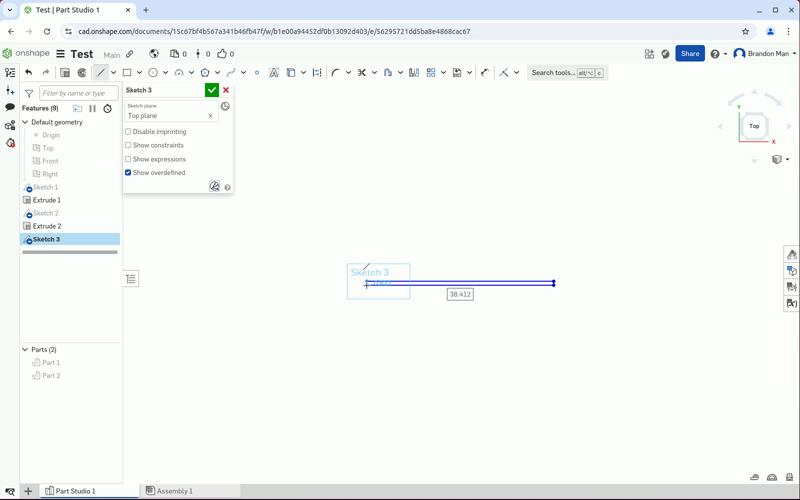
scroll(6)
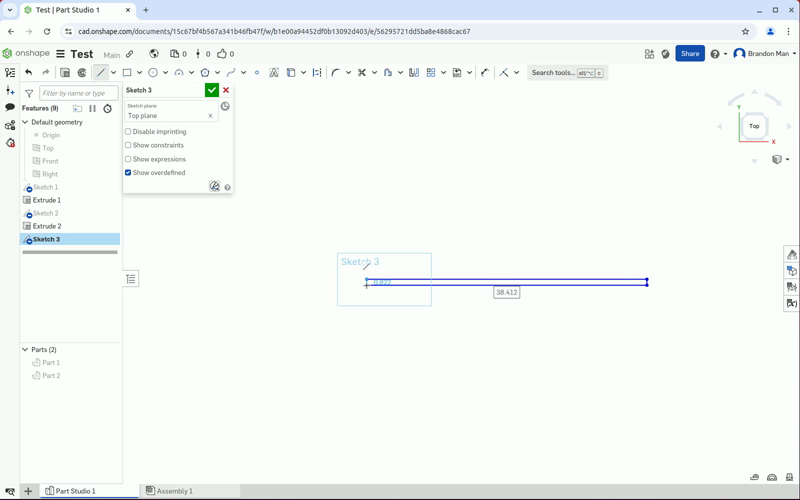
scroll(6)
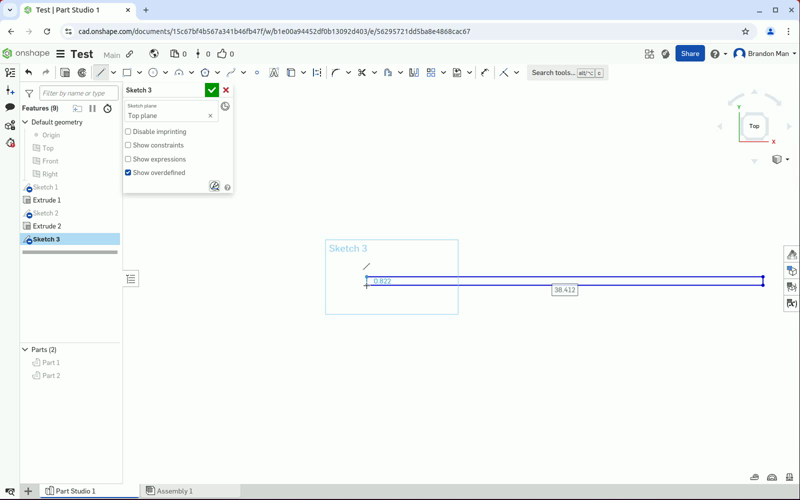
scroll(6)
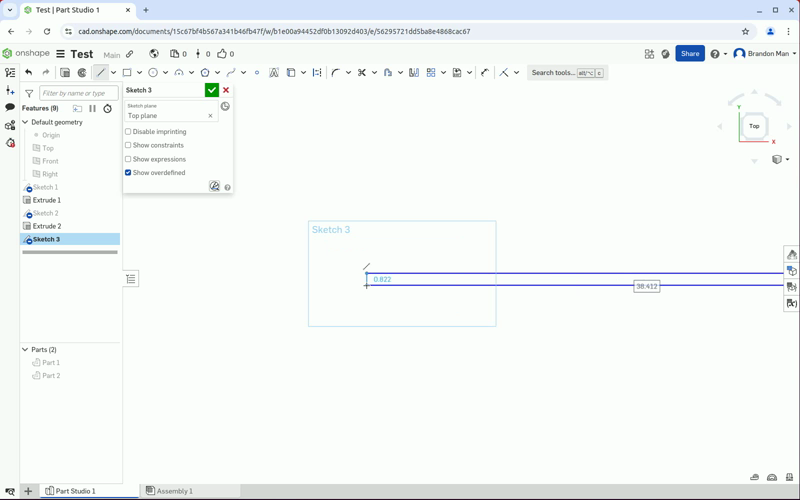
scroll(6)
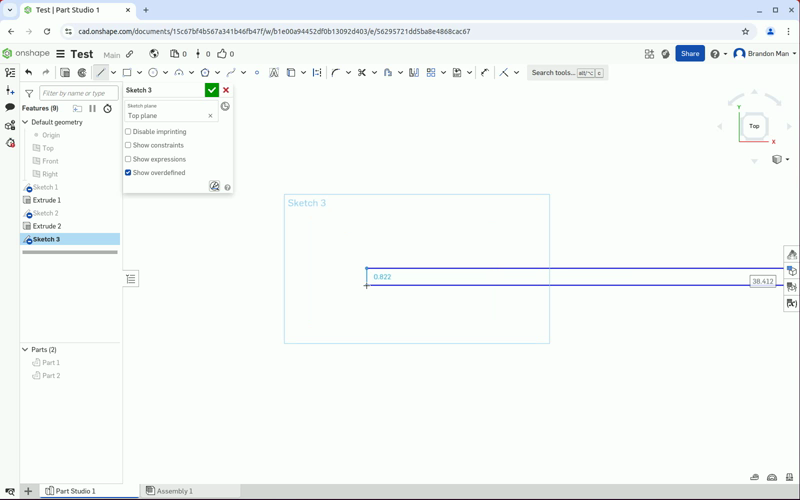
scroll(6)
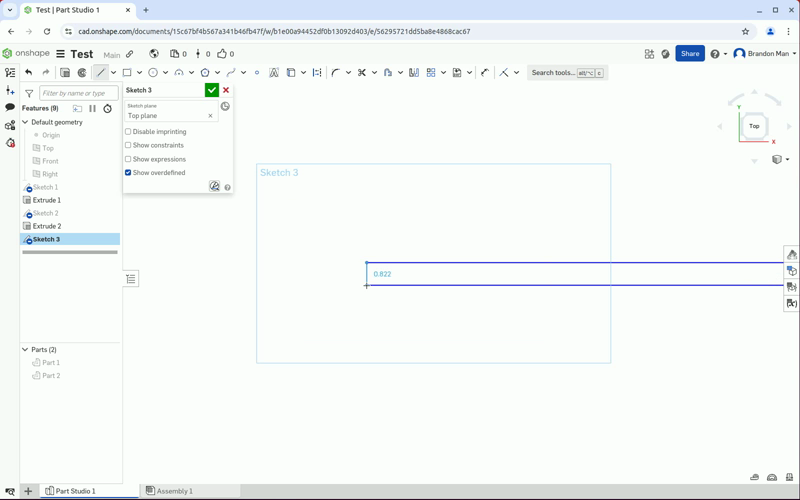
scroll(6)
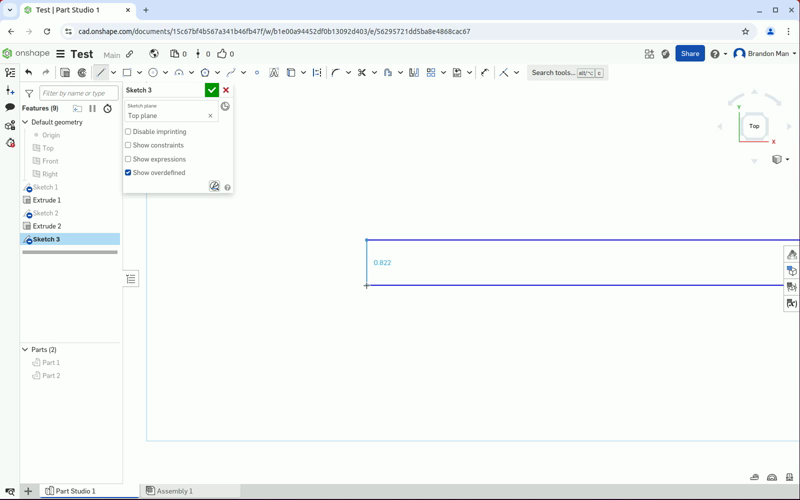
key_up(shift)
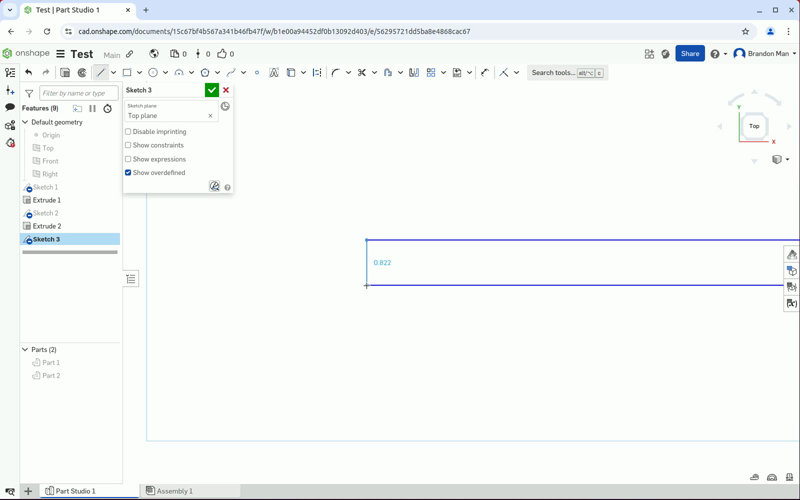
click(366, 285)
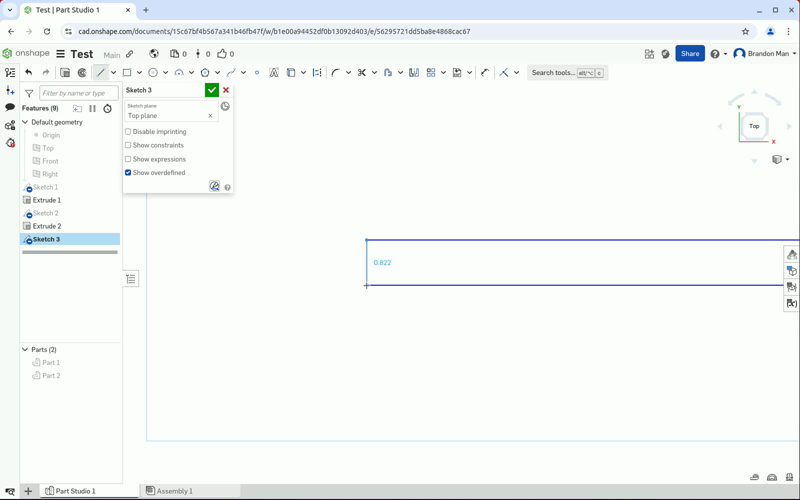
scroll(-6)
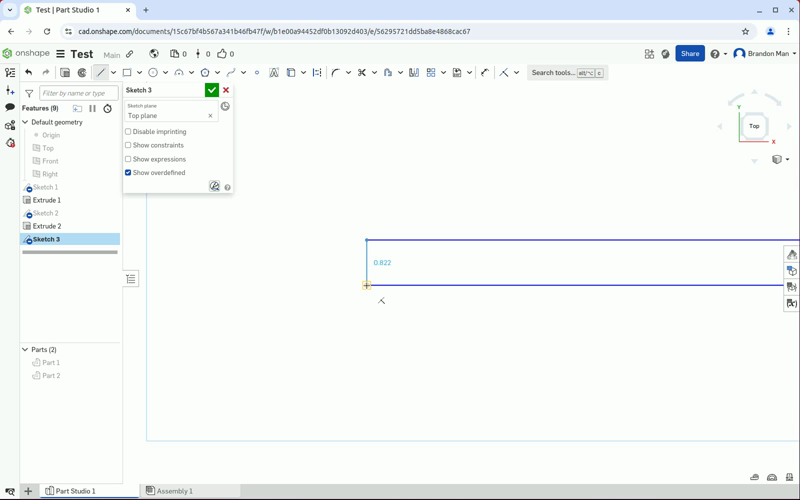
scroll(-6)
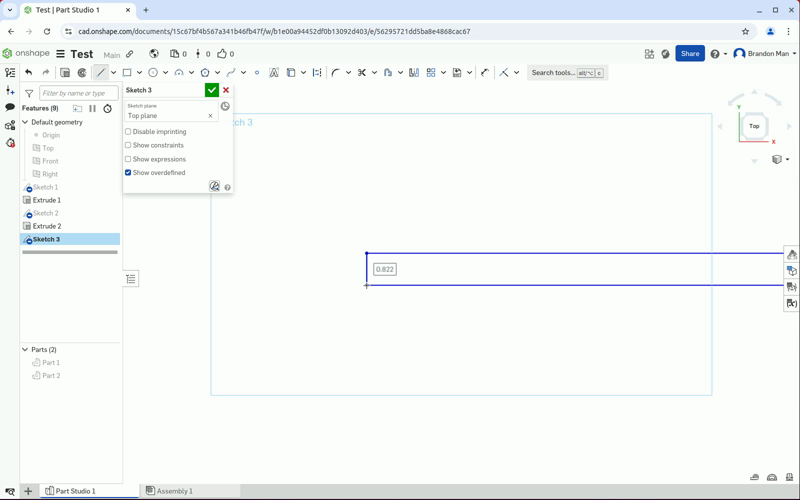
scroll(-6)
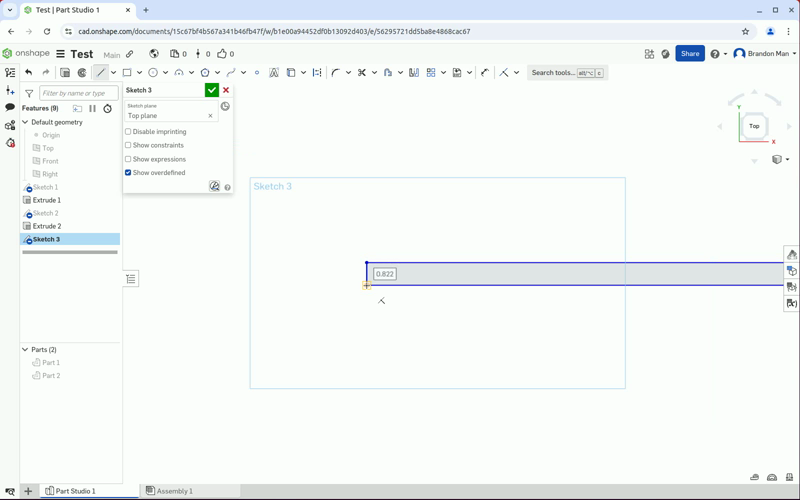
scroll(-6)
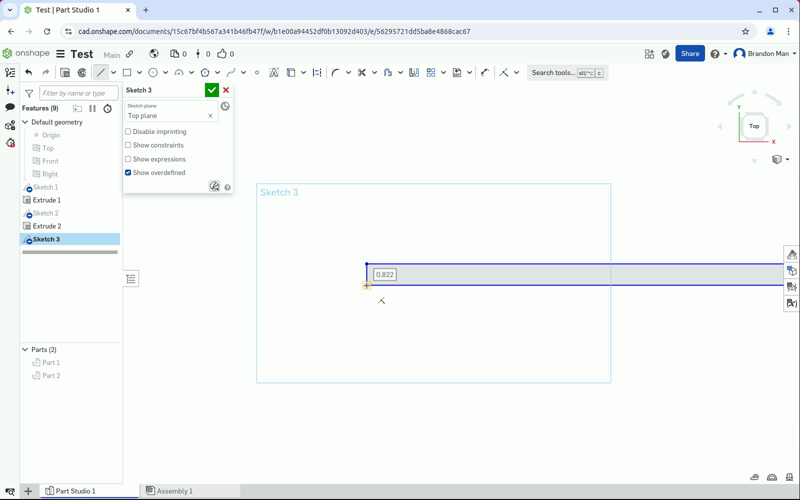
scroll(-6)
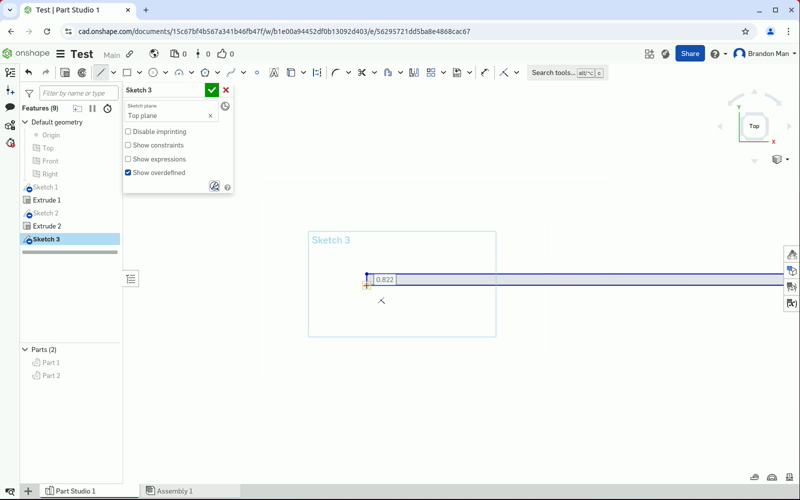
scroll(-6)
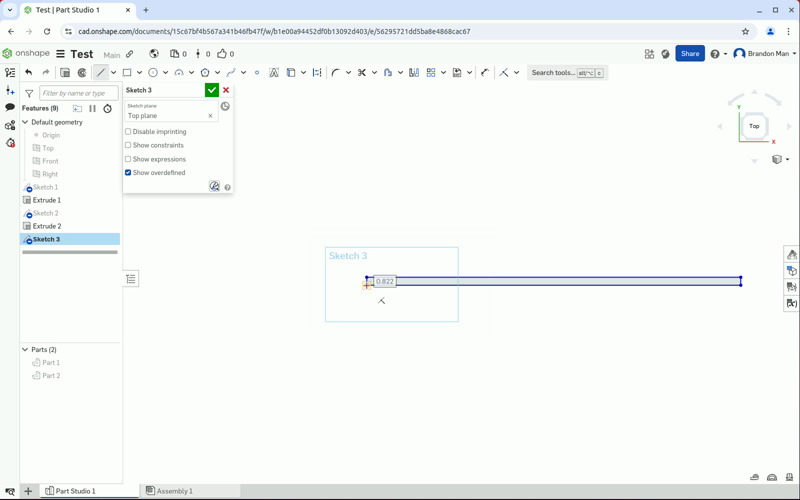
scroll(-6)
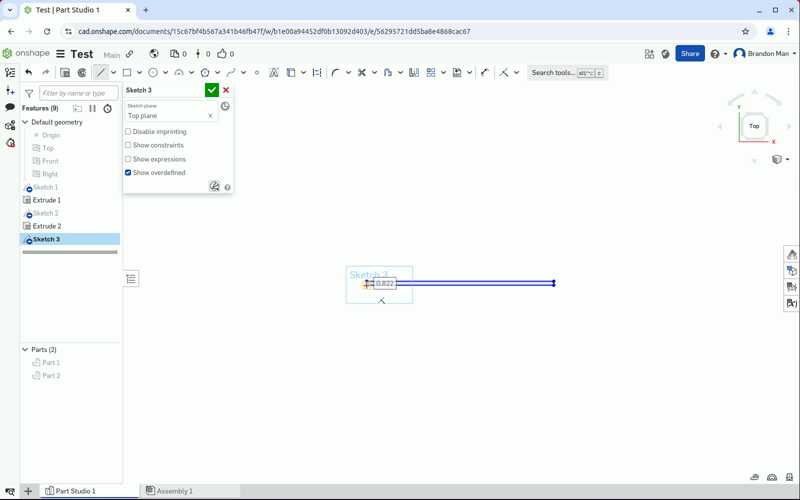
key(esc)
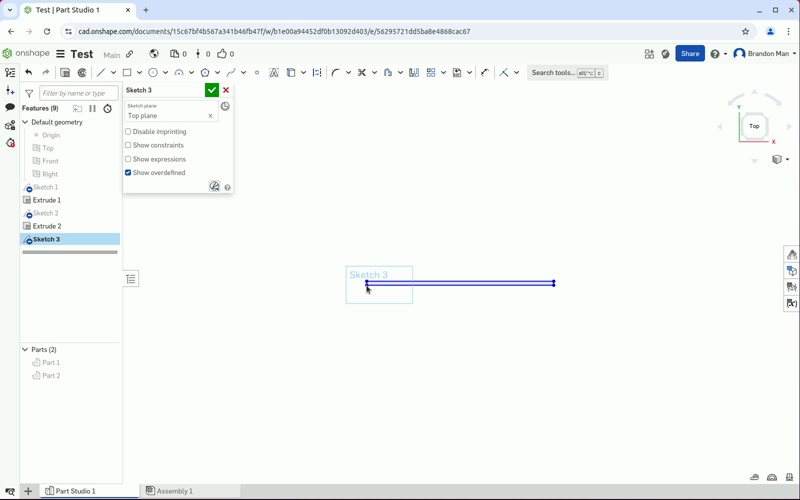
mouse_move(528, 284)
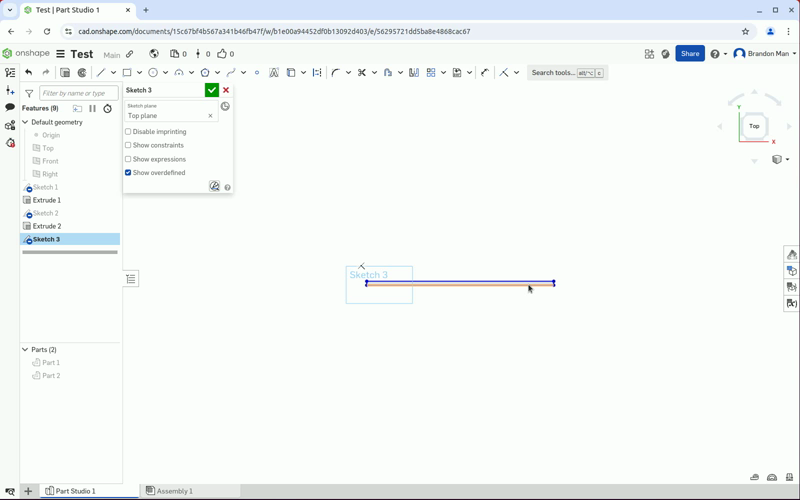
scroll(6)
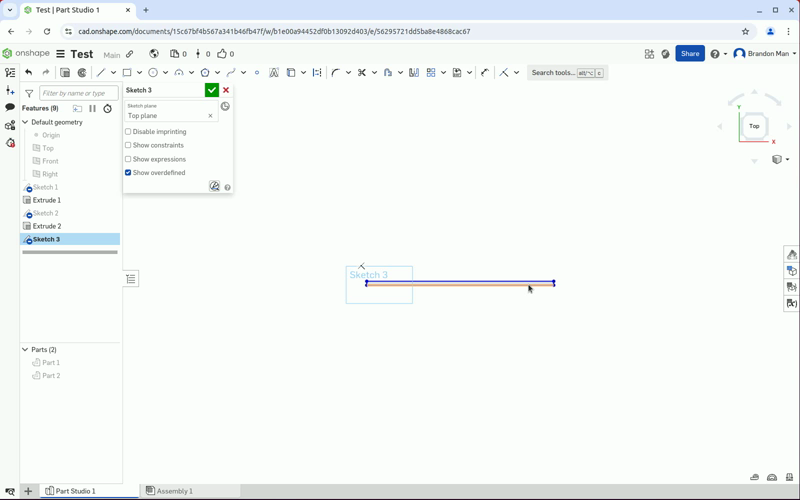
scroll(6)
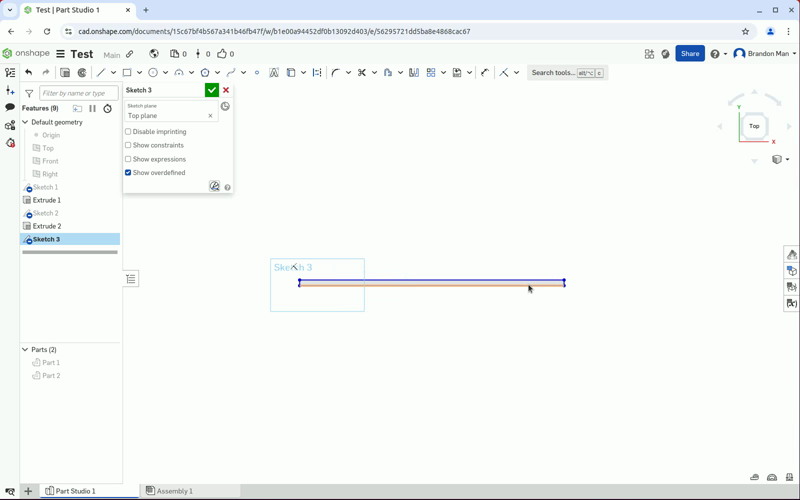
scroll(6)
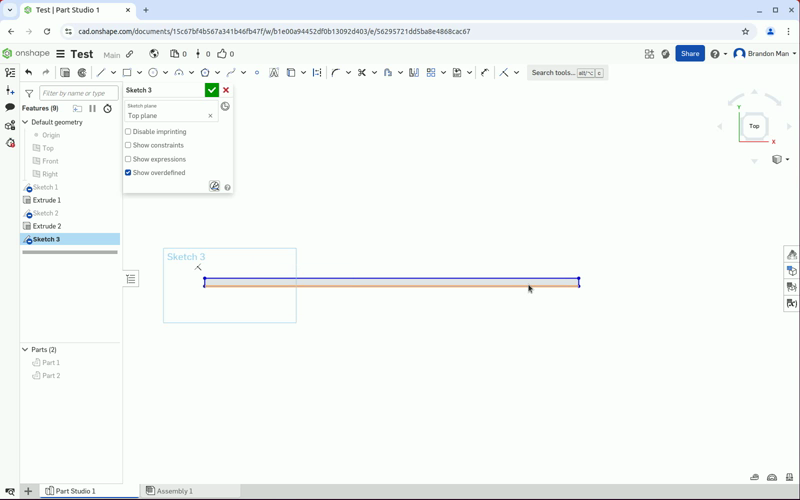
scroll(6)
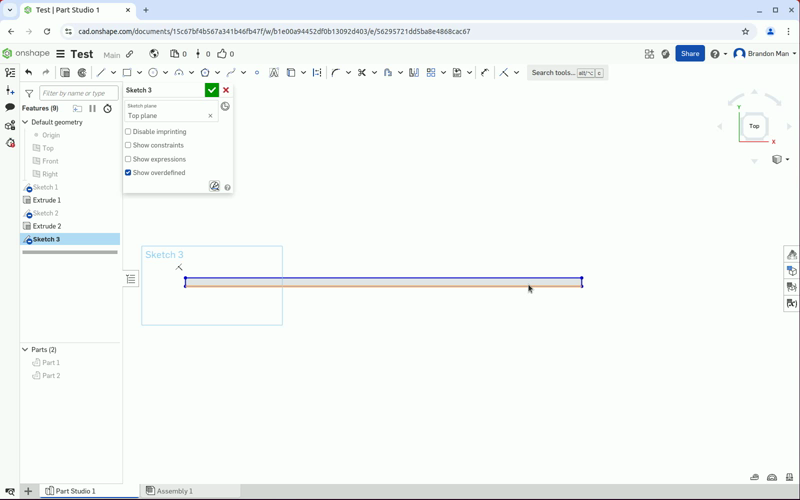
scroll(6)
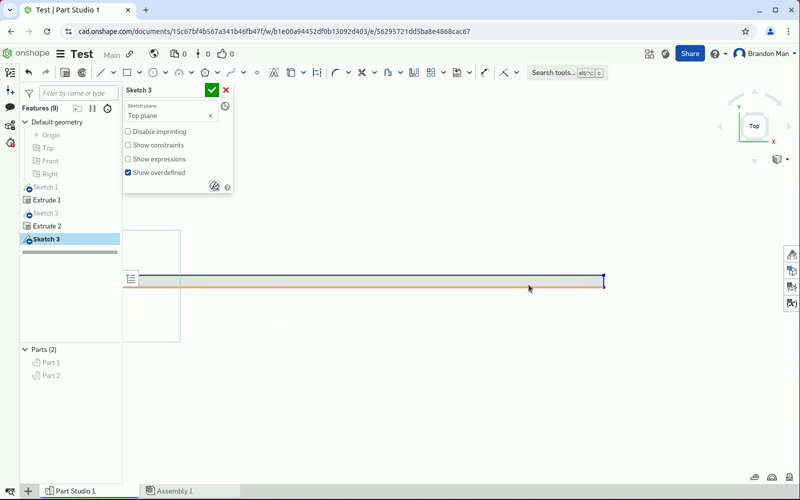
scroll(6)
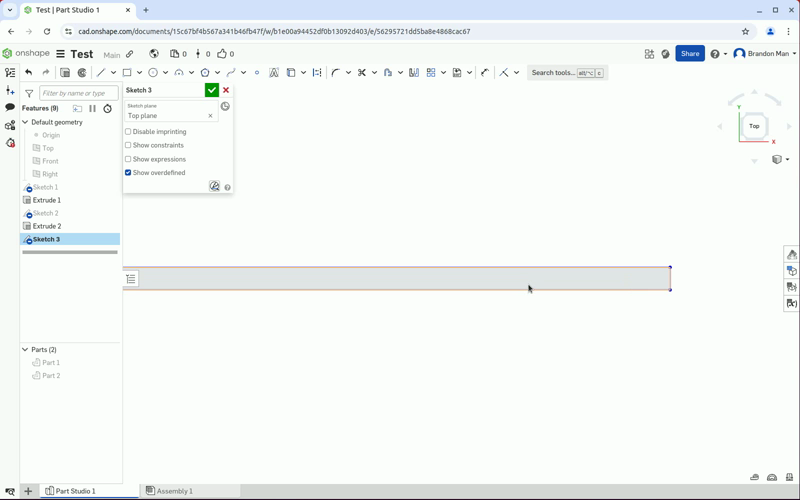
scroll(6)
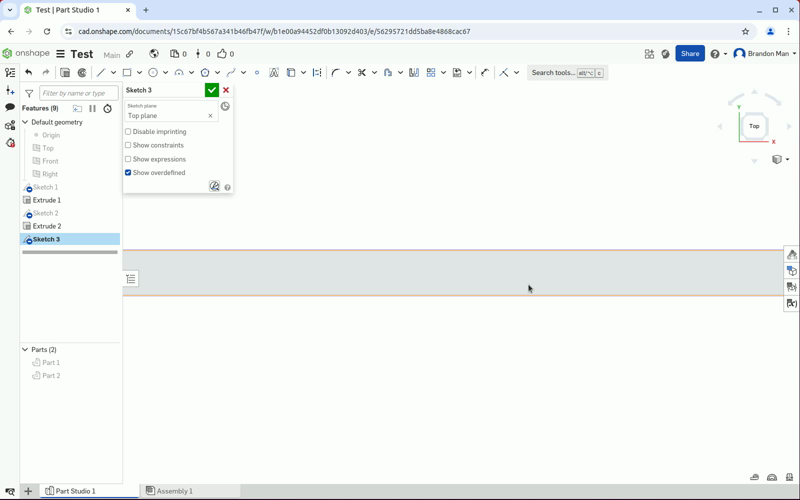
click(528, 284)
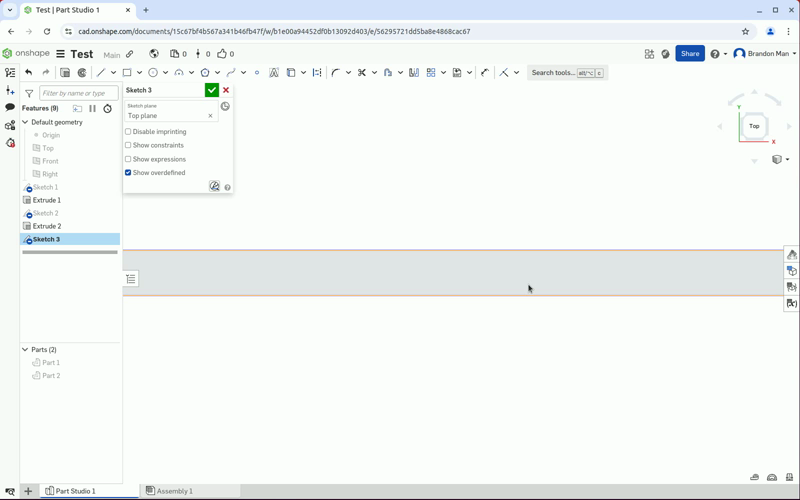
scroll(-6)
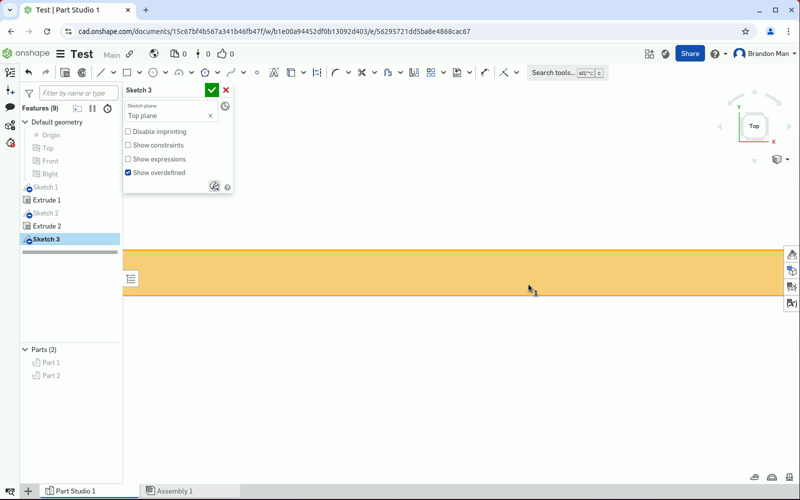
scroll(-6)
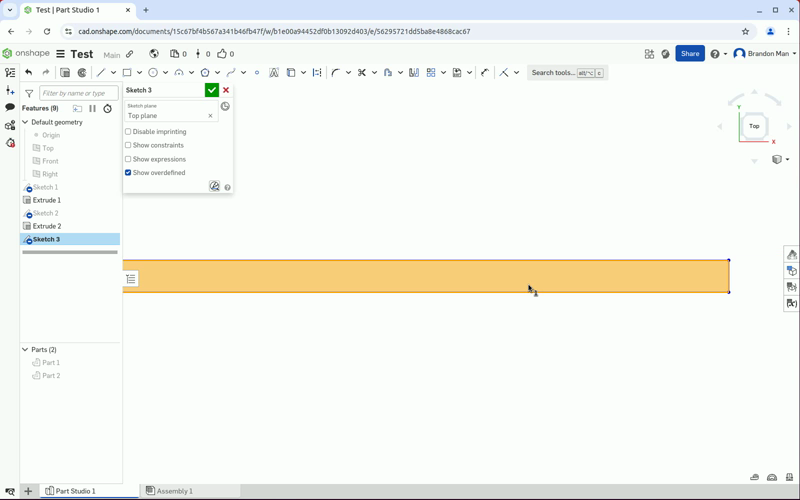
scroll(-6)
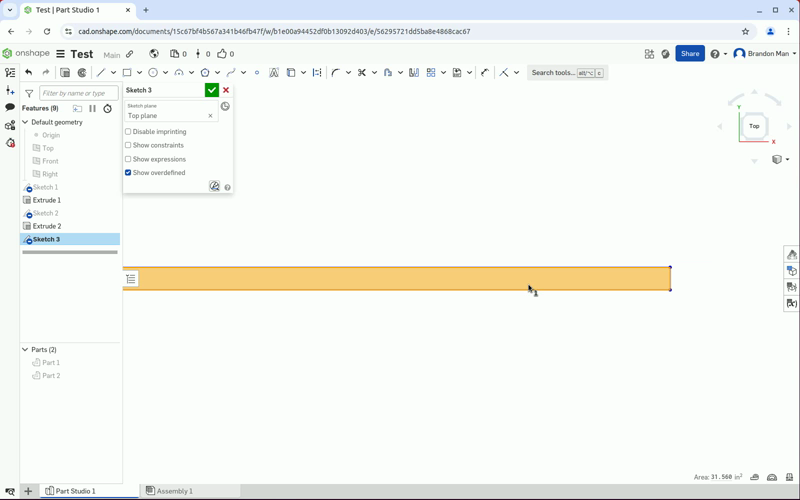
scroll(-6)
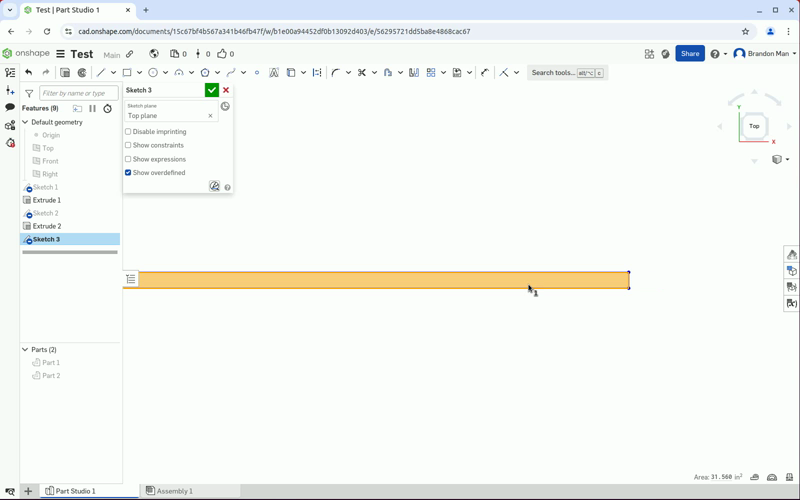
scroll(-6)
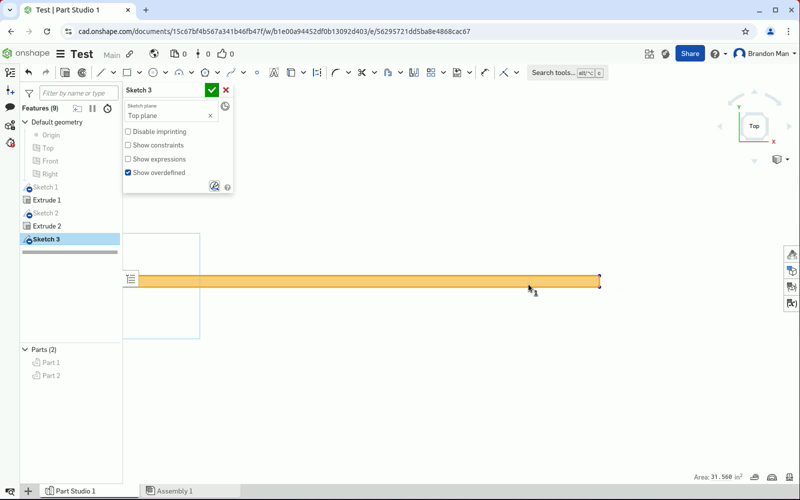
scroll(-6)
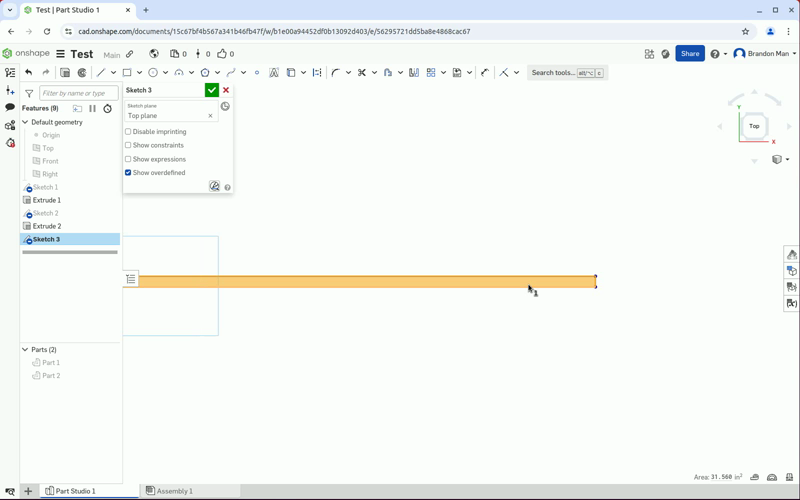
scroll(-6)
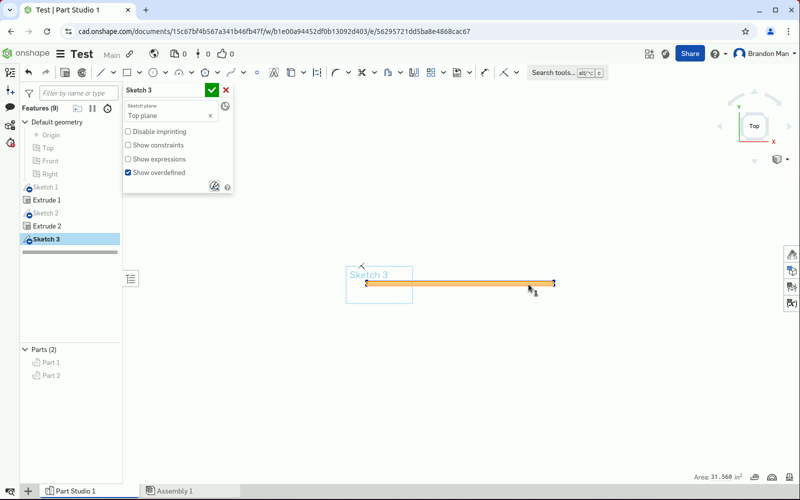
mouse_move(73, 352)
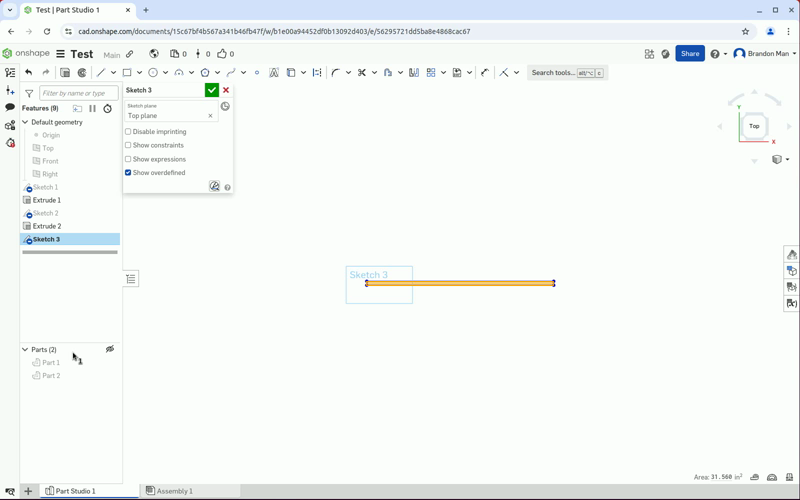
key(shift+y)
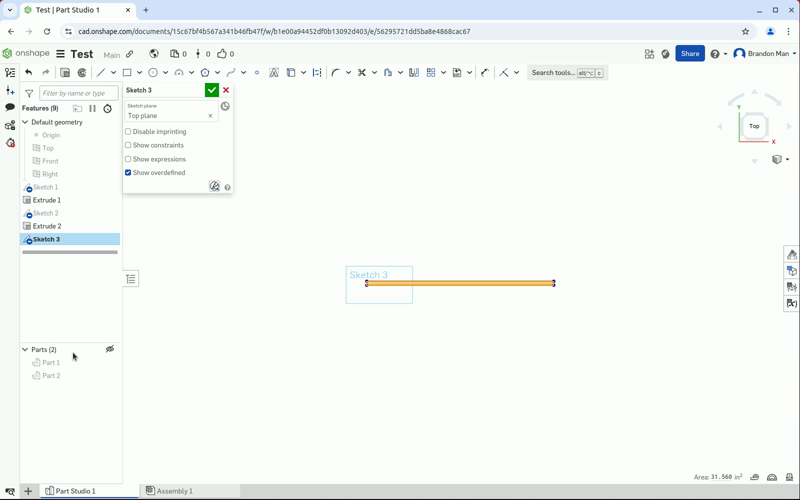
key(shift+e)
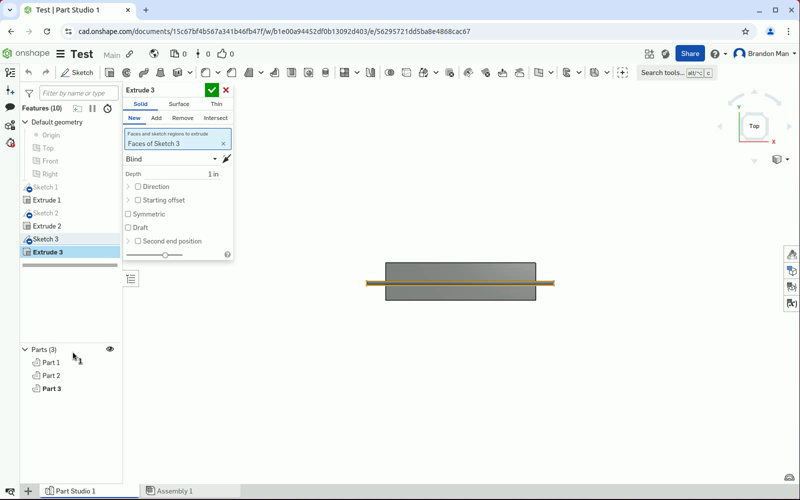
mouse_move(143, 106)
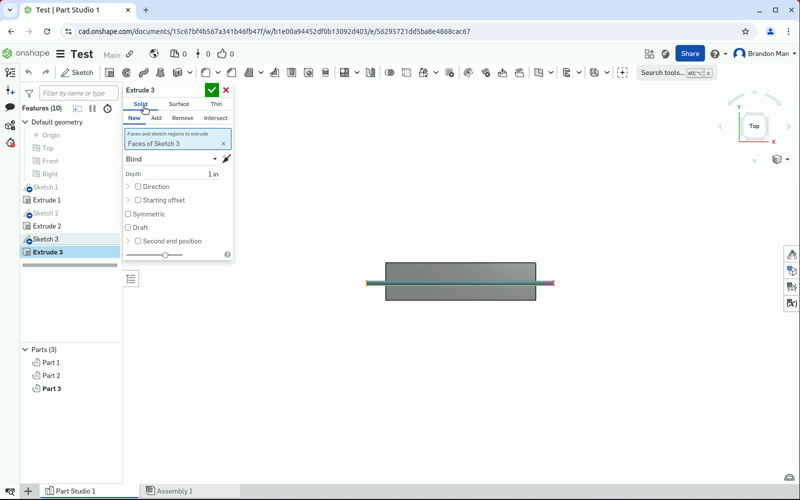
click(143, 106)
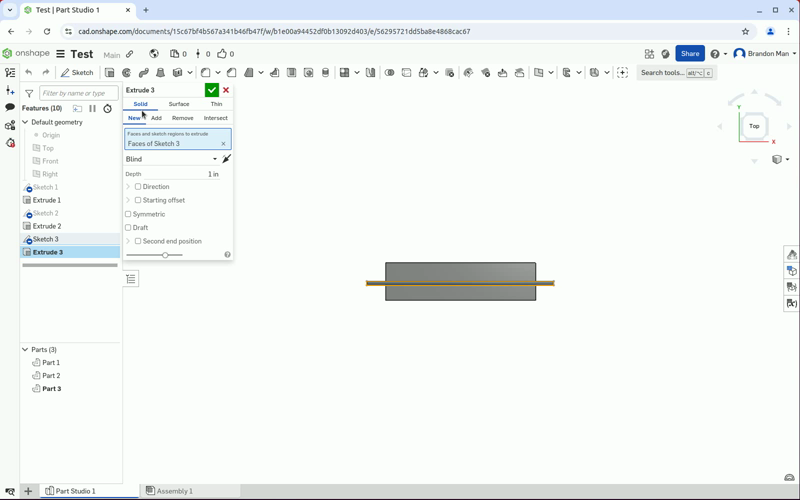
mouse_move(137, 120)
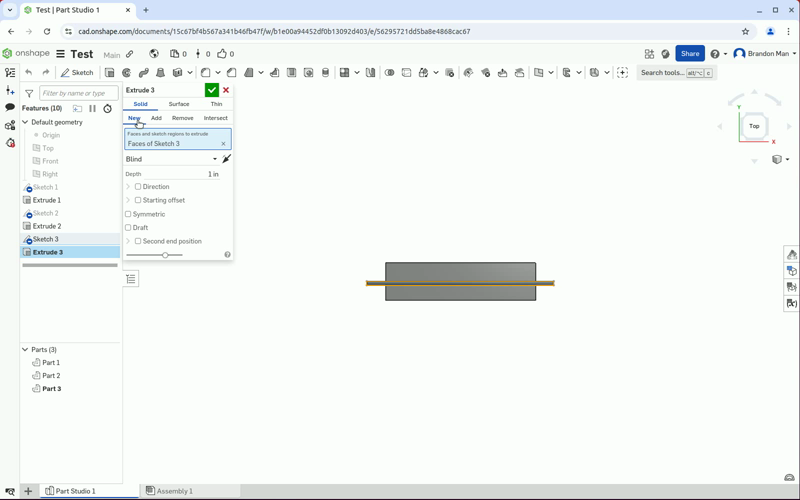
click(137, 120)
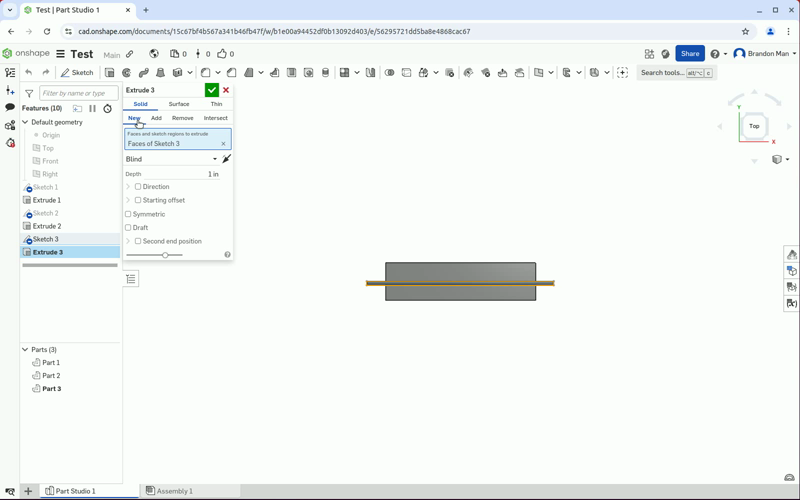
key(tab, 4)
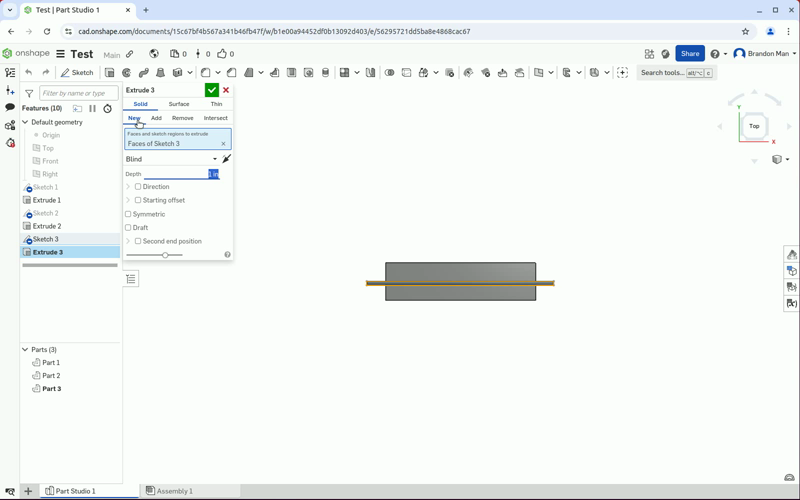
text(1.444)
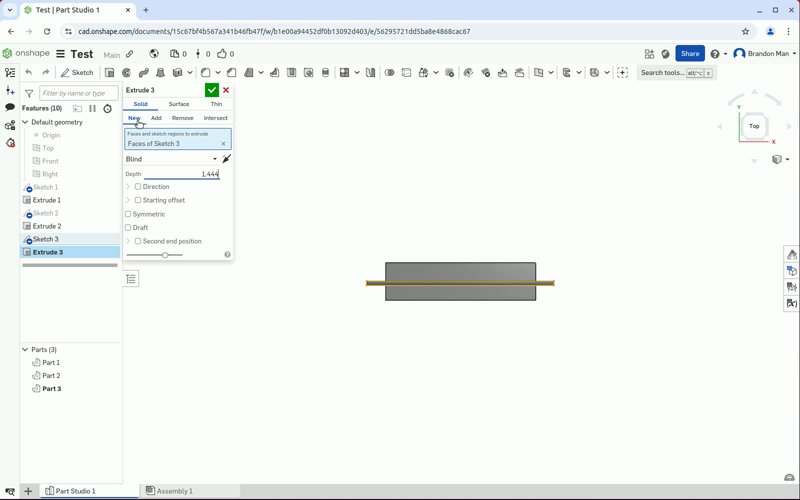
key(tab, 3)
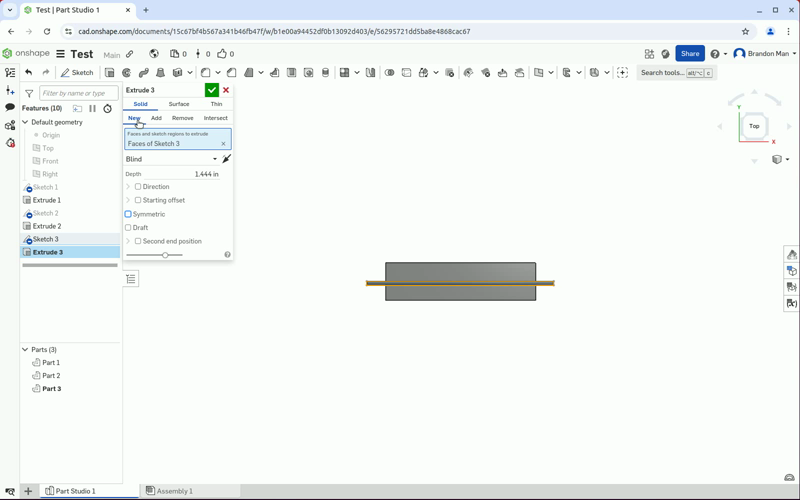
key(space)
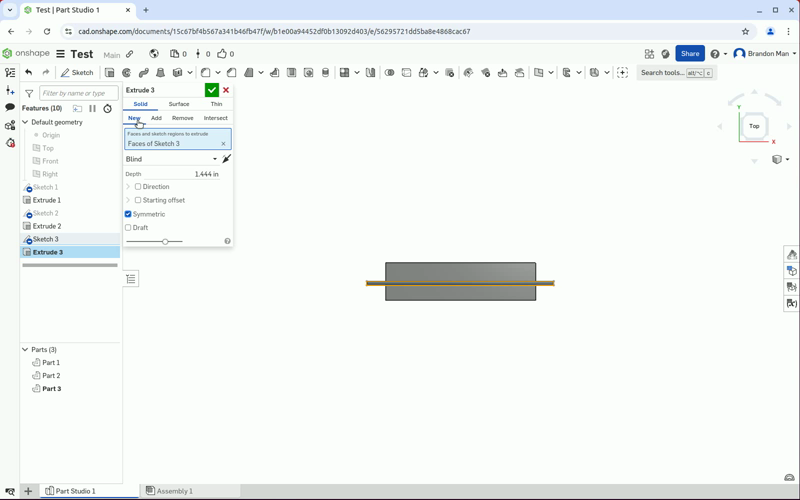
key(enter)
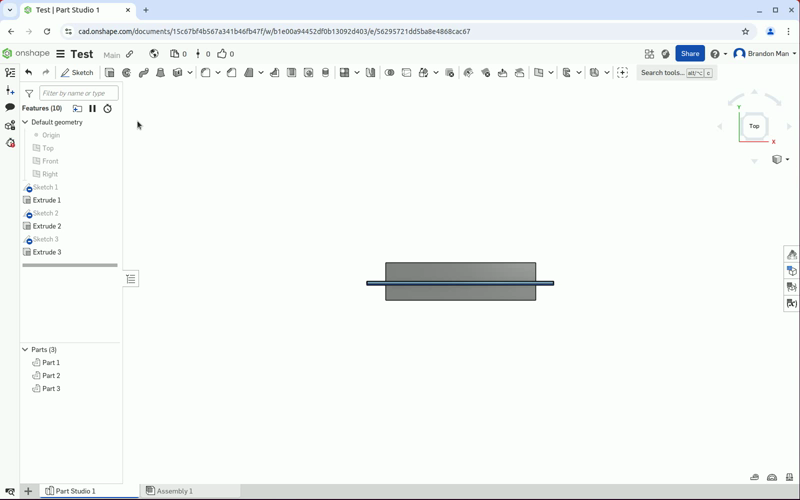
key(shift+h)
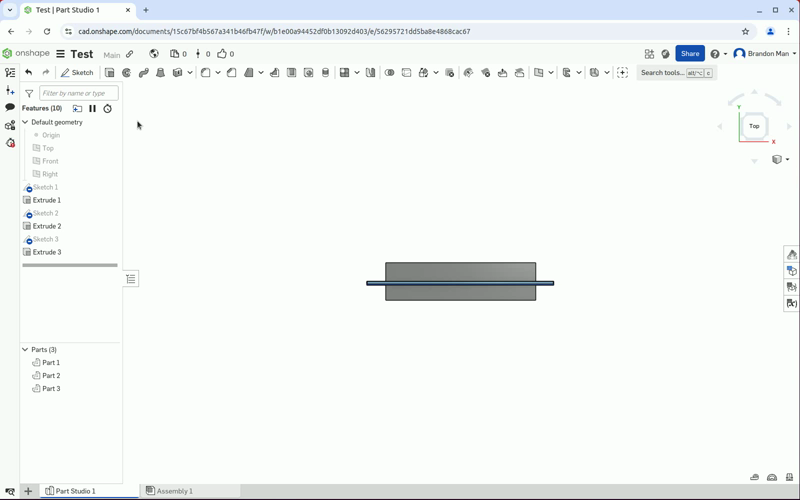
key(shift+h)
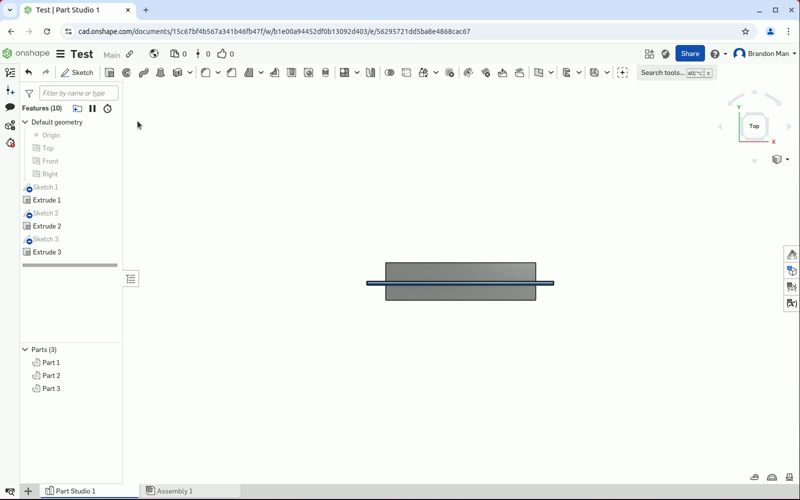
mouse_move(73, 189)
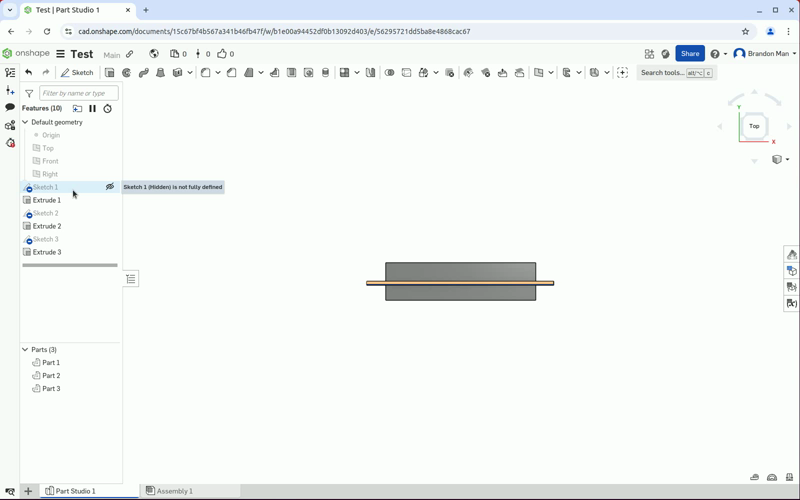
click(73, 189)
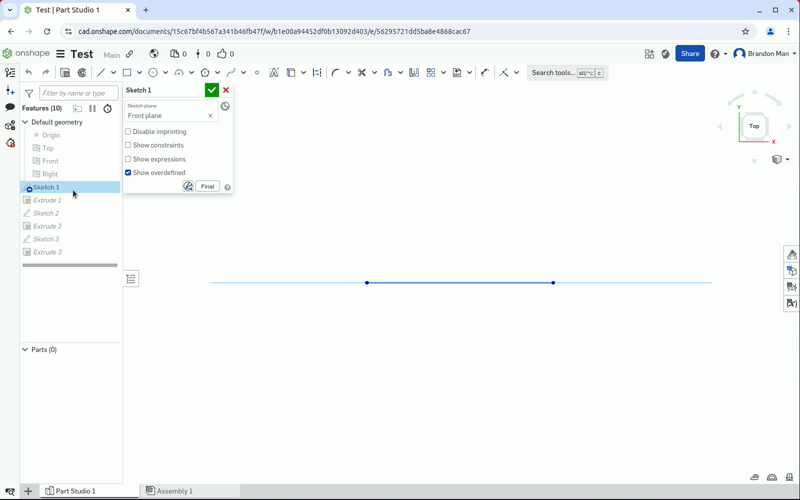
mouse_move(229, 92)
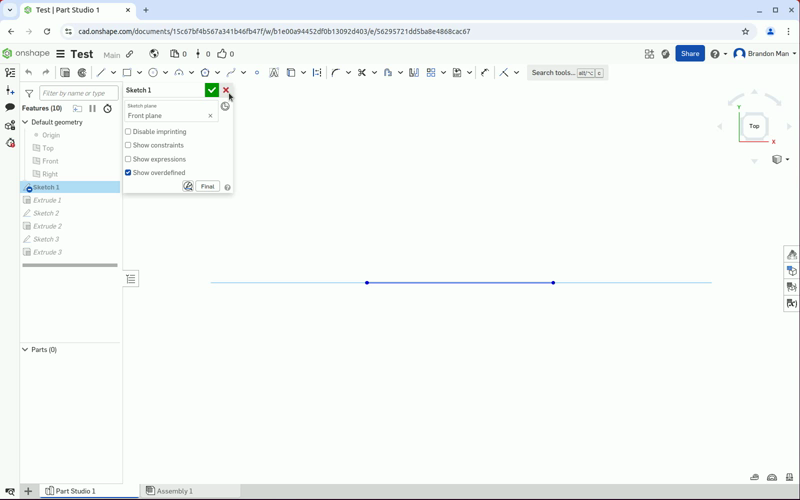
click(229, 92)
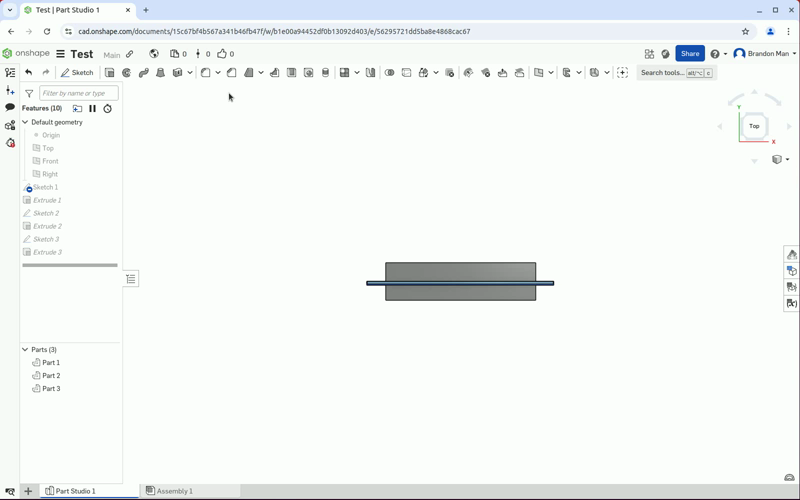
mouse_move(73, 352)
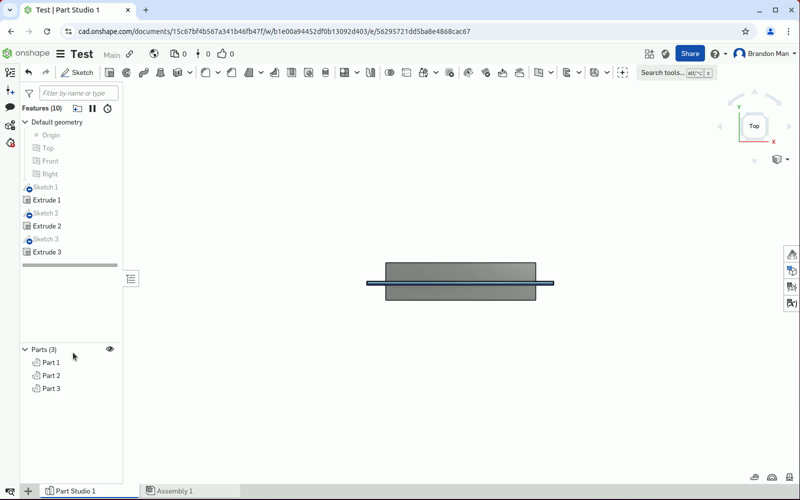
key(y)
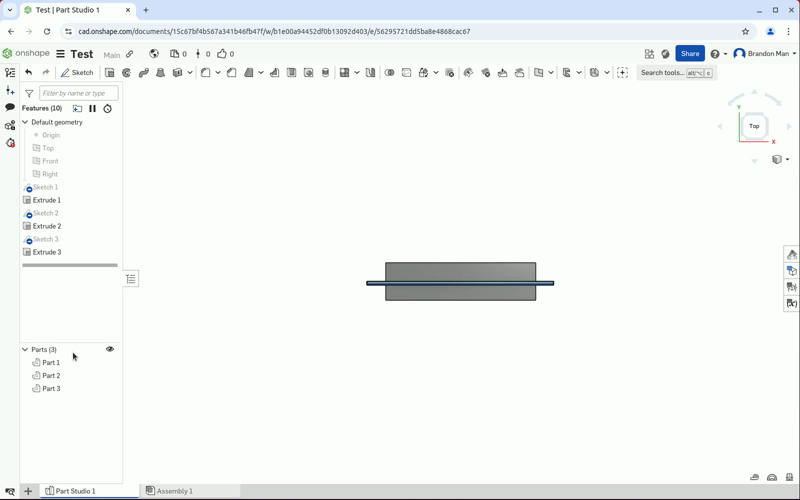
key(shift+p)
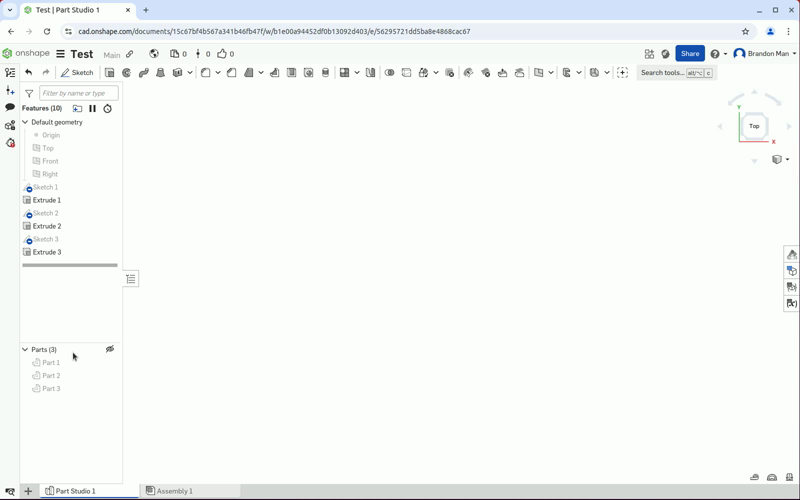
key(space)
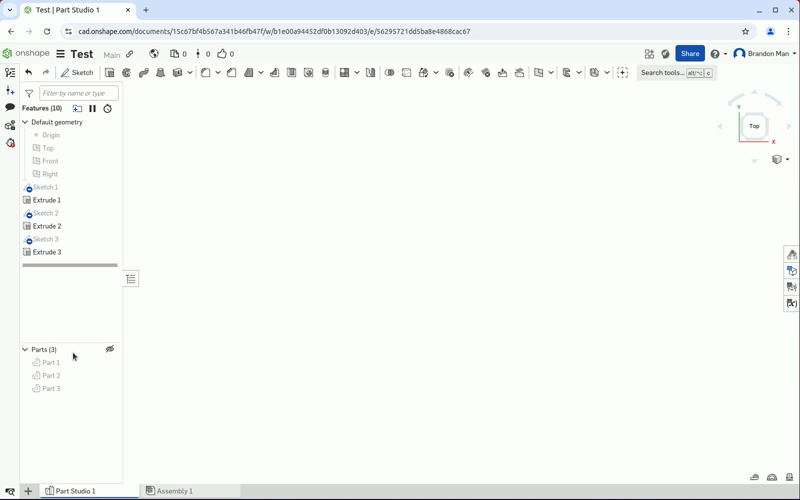
key_down(shift)
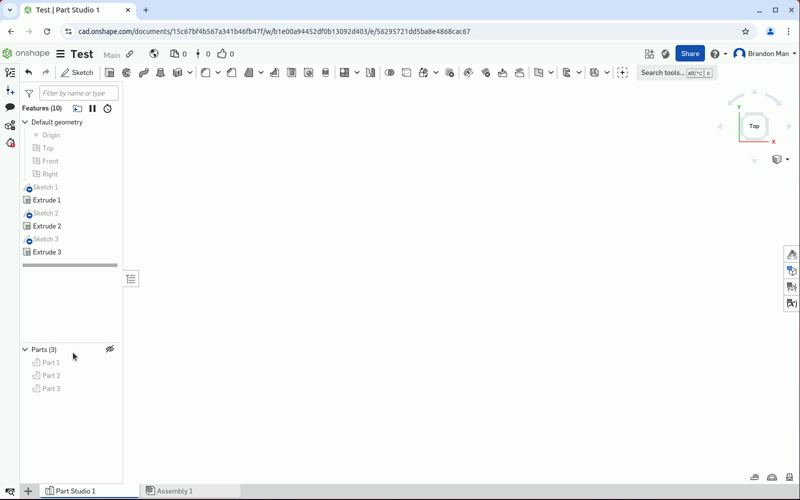
key(up)
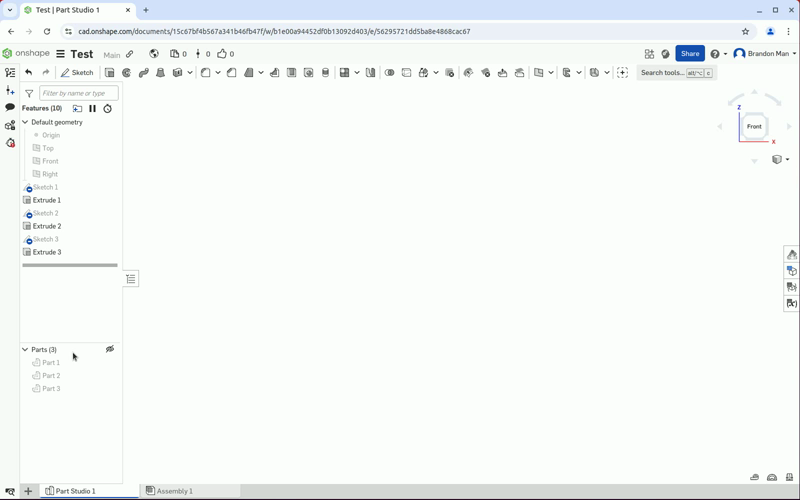
key_up(shift)
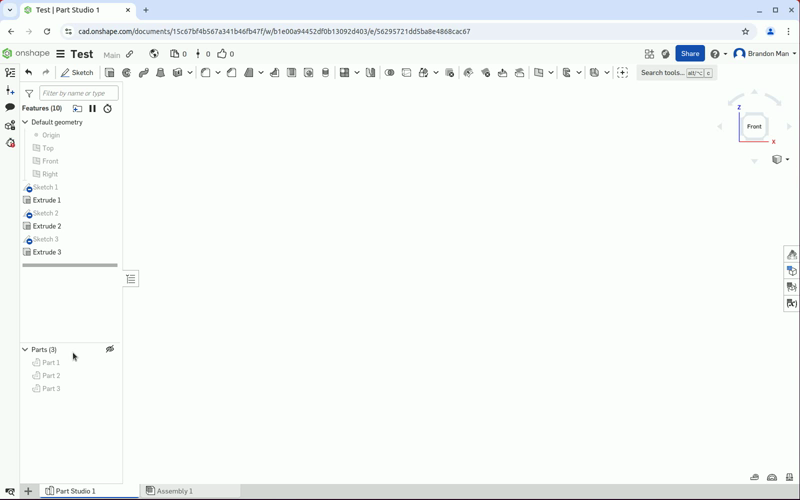
mouse_move(73, 352)
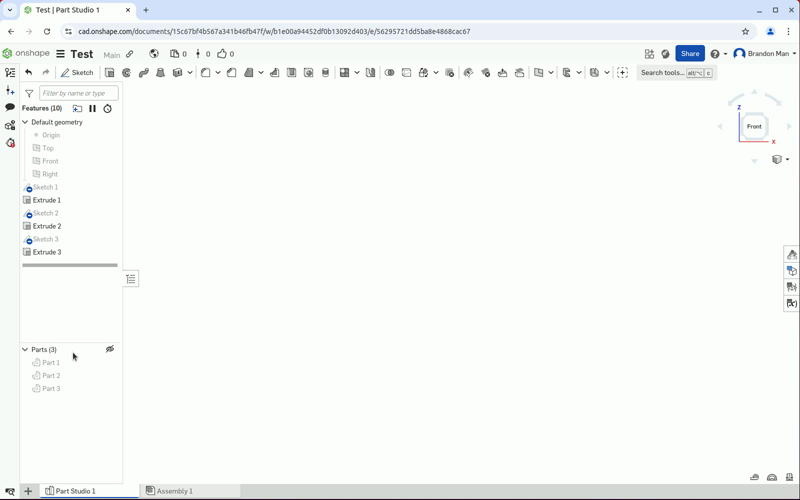
key(shift+y)
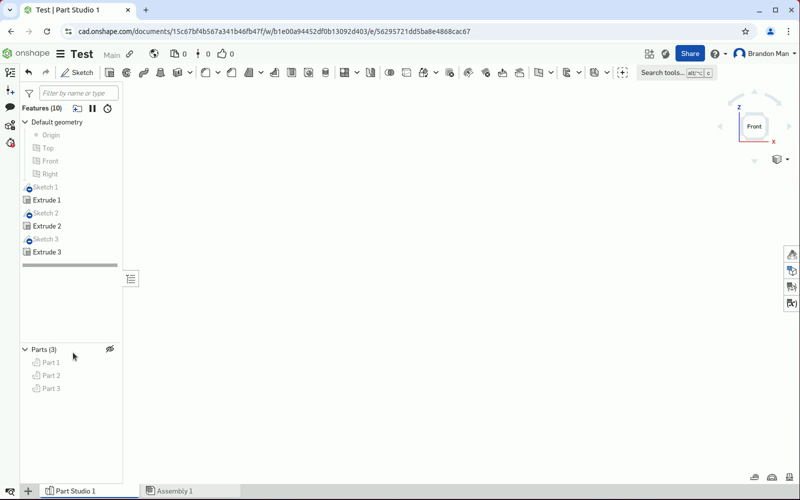
key(shift+s)
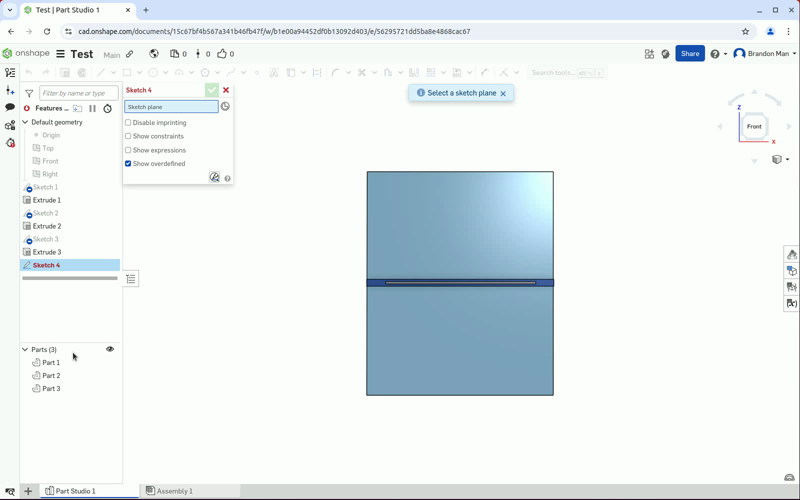
mouse_move(73, 163)
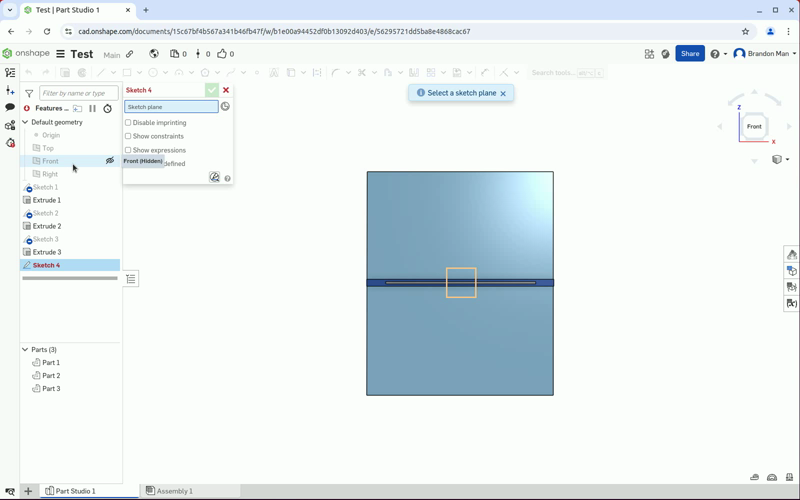
click(73, 163)
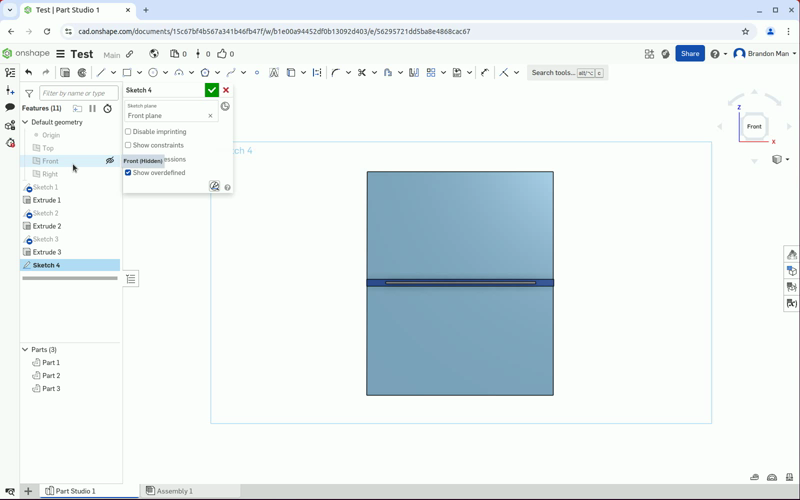
mouse_move(73, 352)
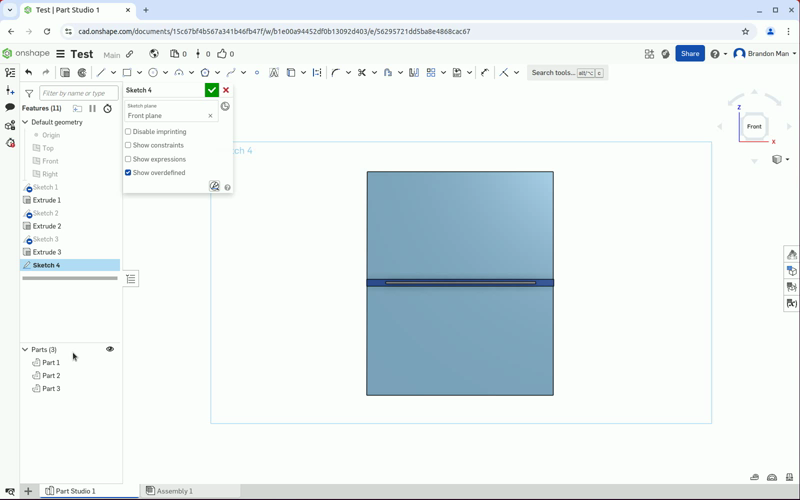
key(y)
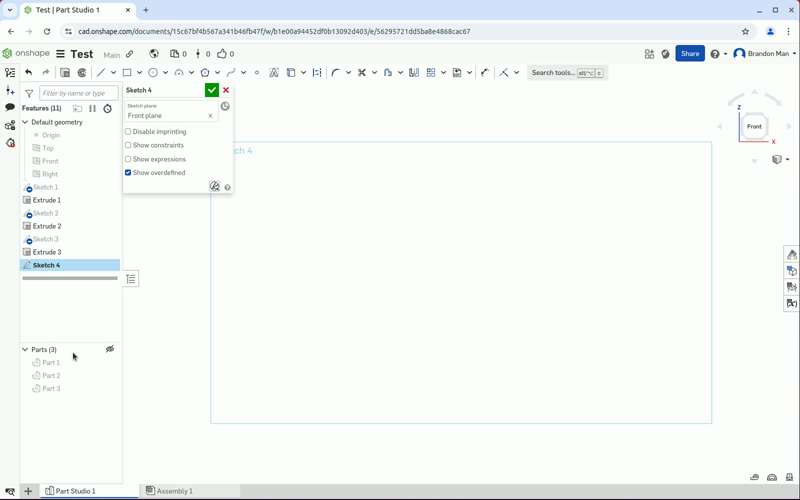
key(l)
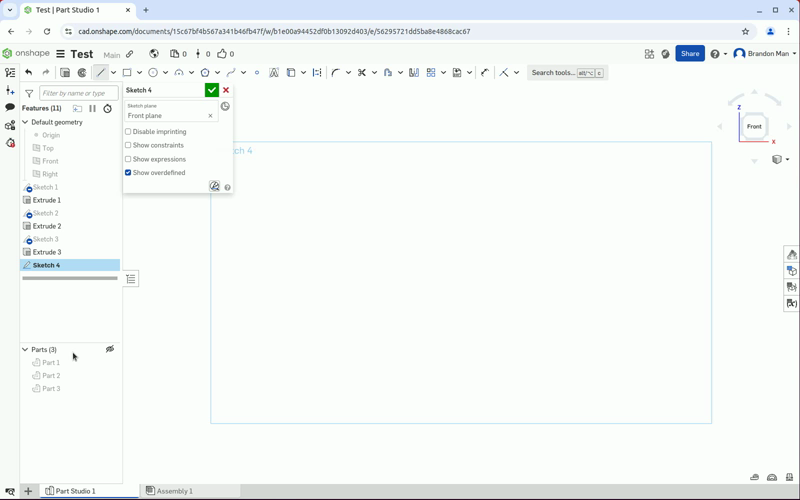
key_down(shift)
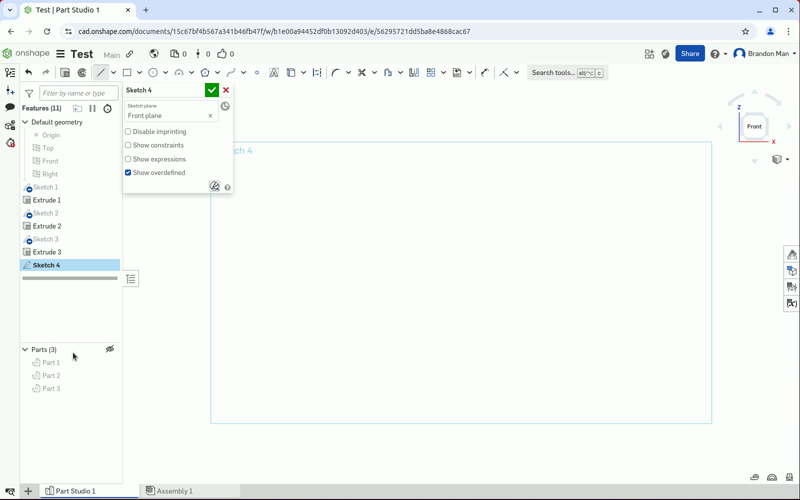
mouse_move(460, 282)
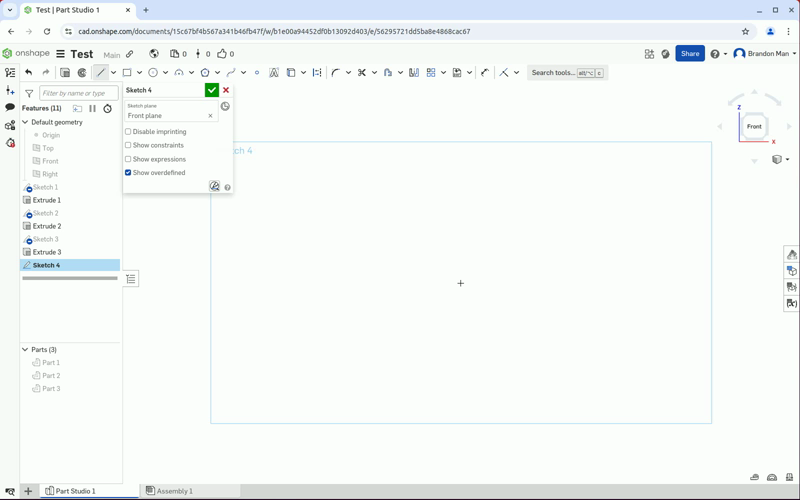
click(460, 282)
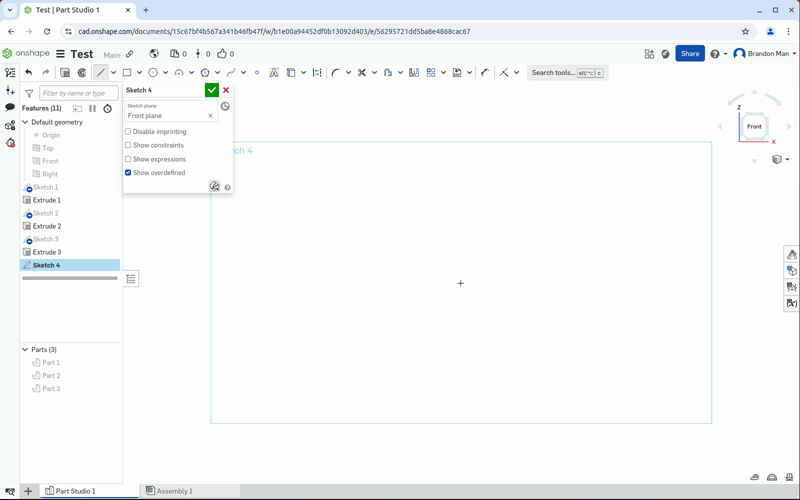
key_up(shift)
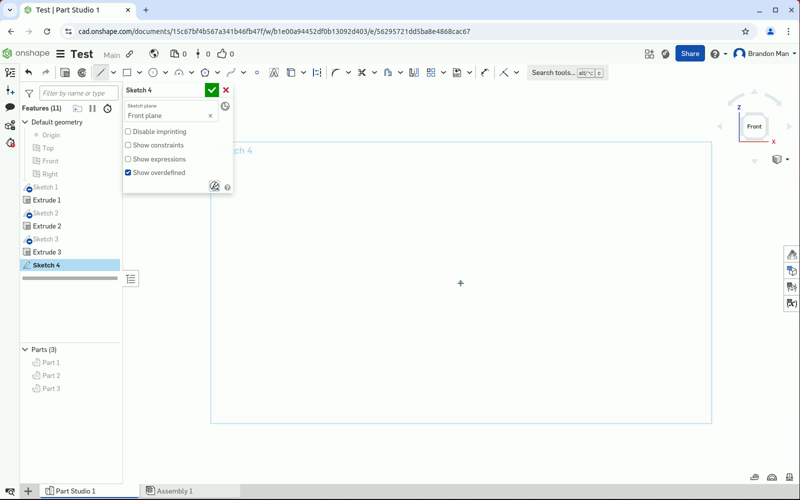
key_down(shift)
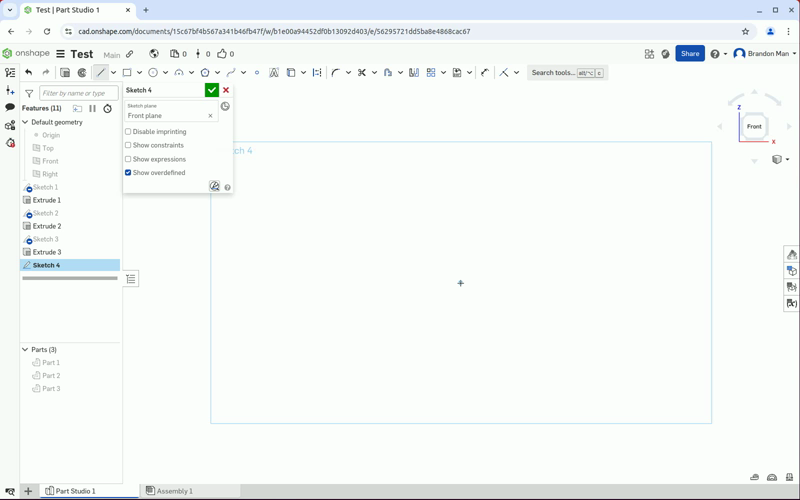
mouse_move(490, 282)
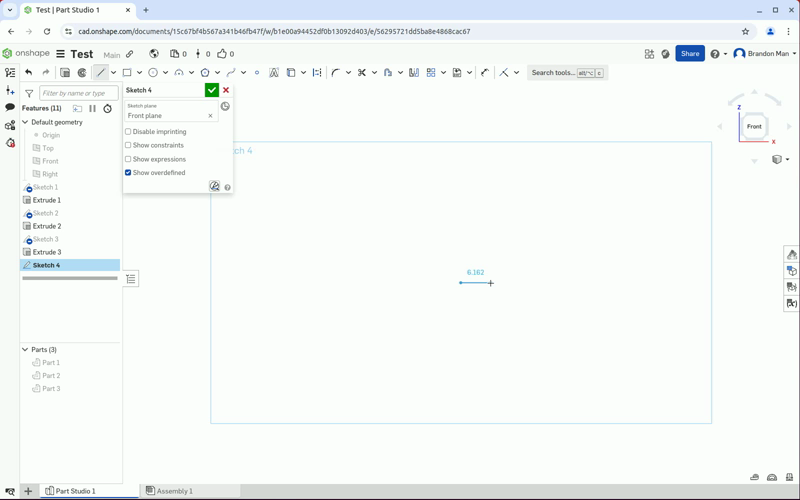
mouse_move(499, 282)
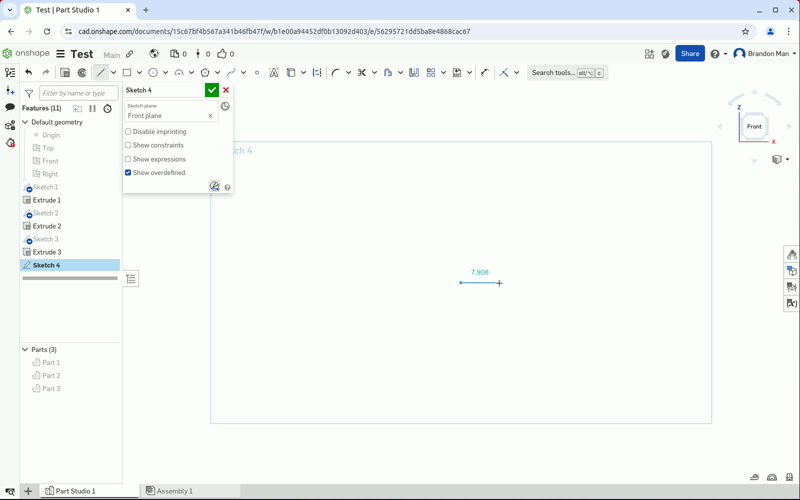
click(499, 282)
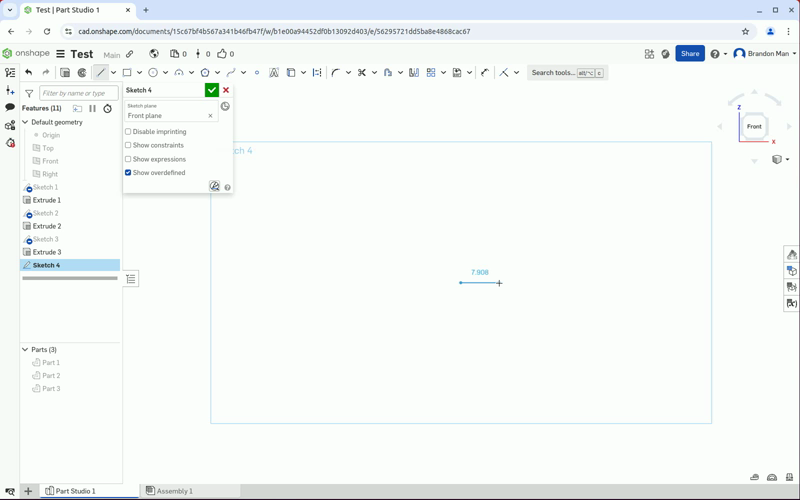
key_up(shift)
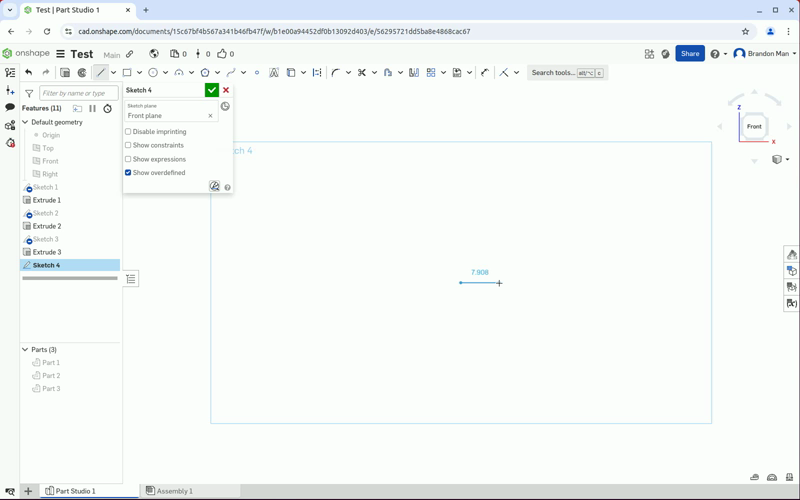
key_down(shift)
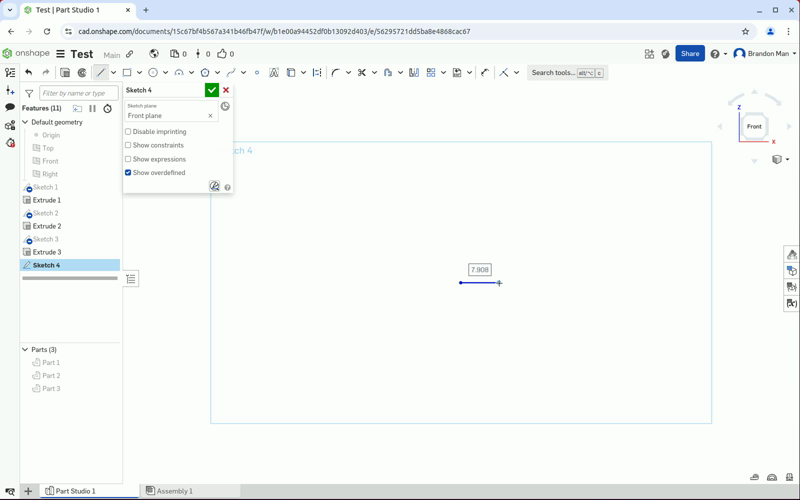
mouse_move(529, 282)
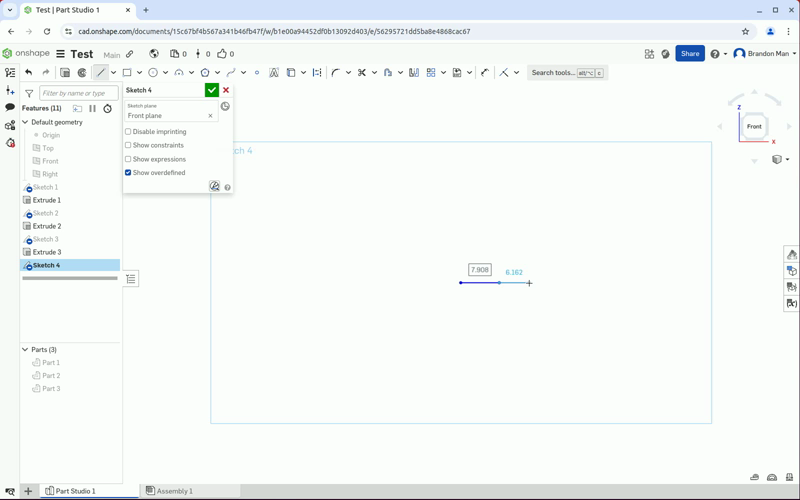
mouse_move(460, 244)
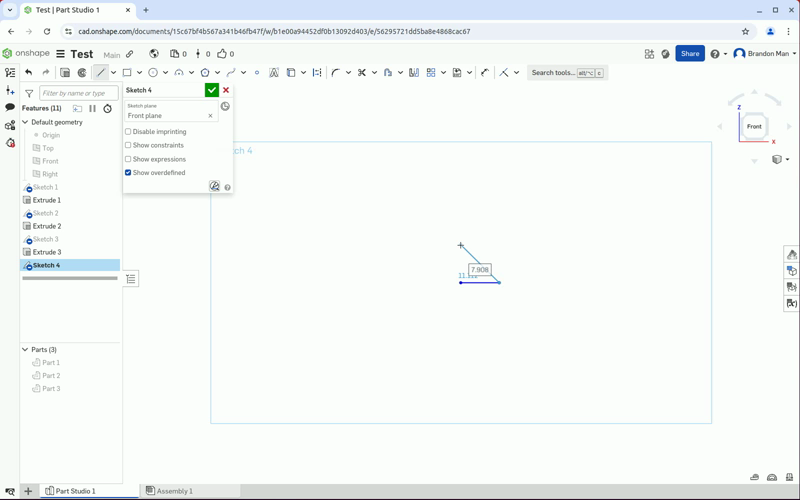
click(460, 244)
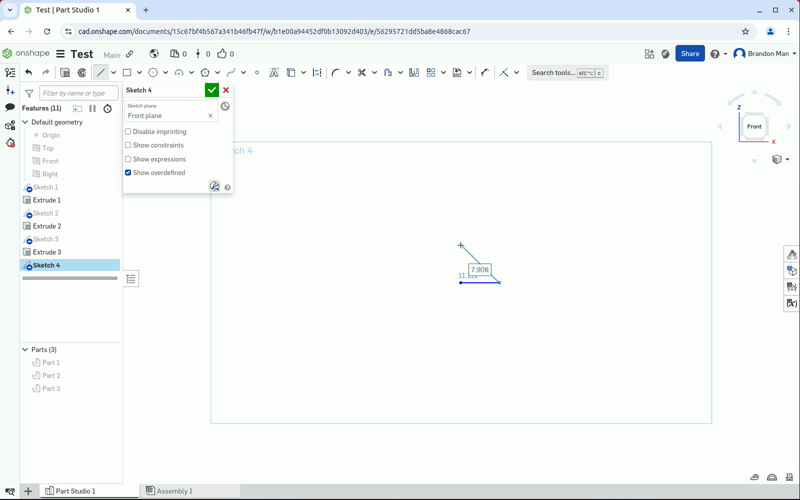
key_up(shift)
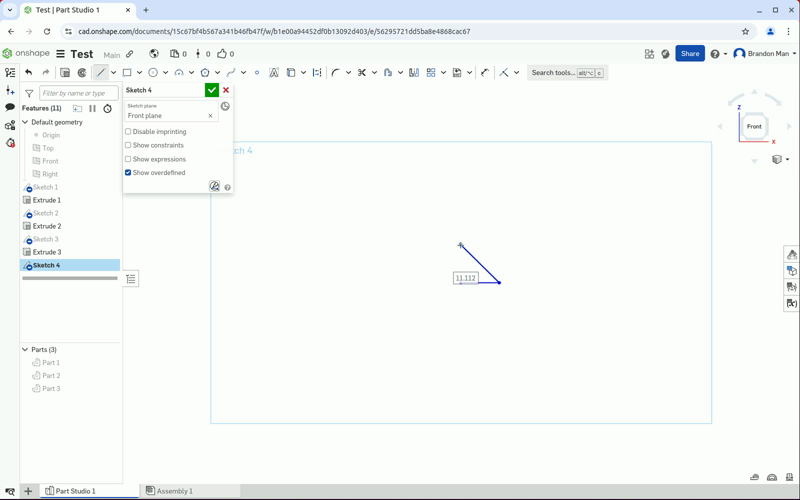
mouse_move(490, 244)
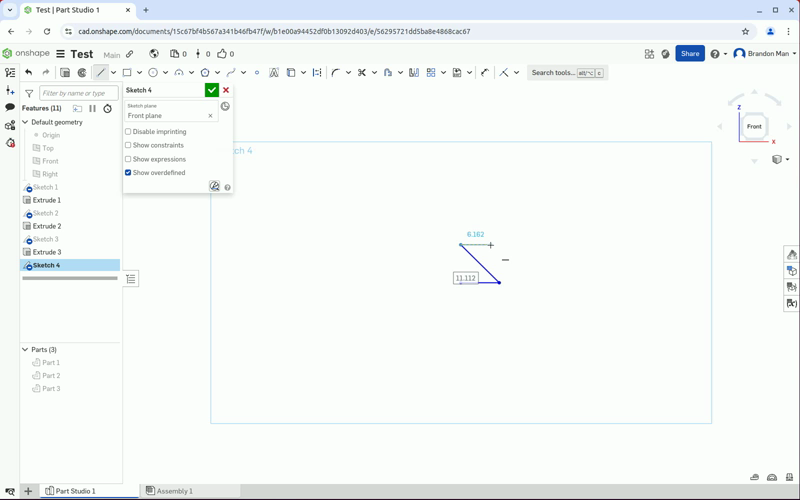
key_down(shift)
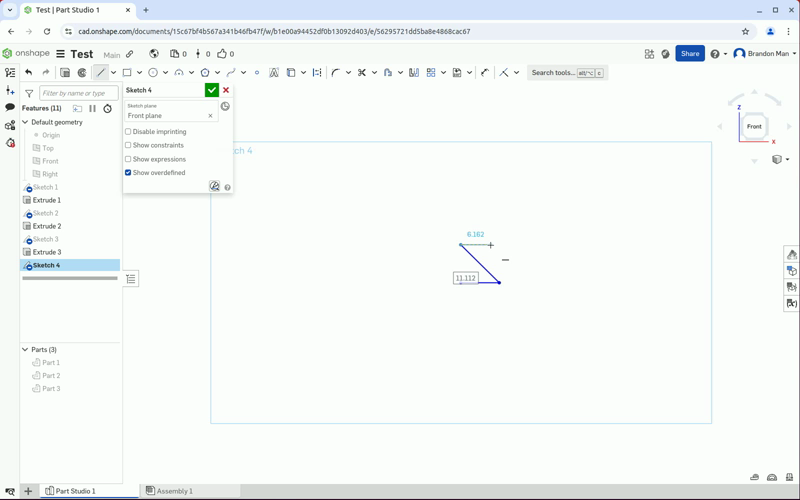
mouse_move(460, 282)
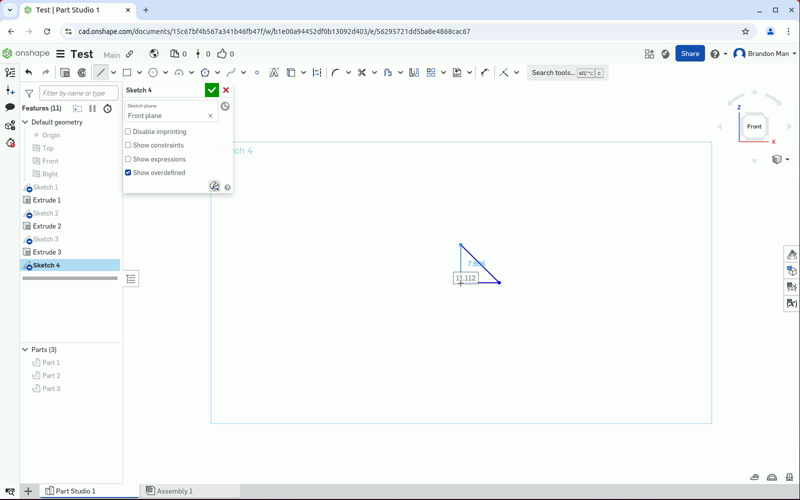
key_up(shift)
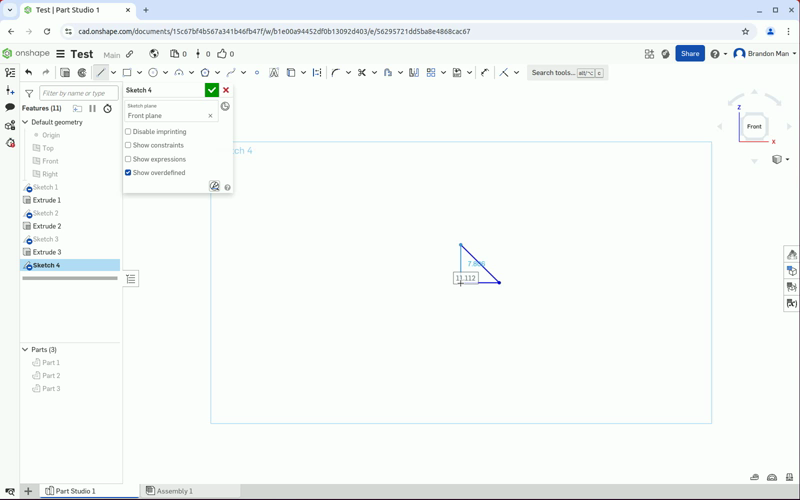
click(460, 282)
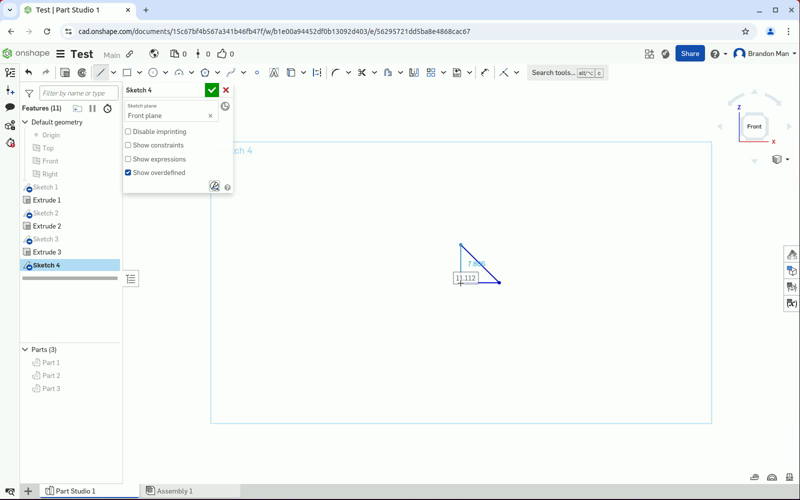
key(esc)
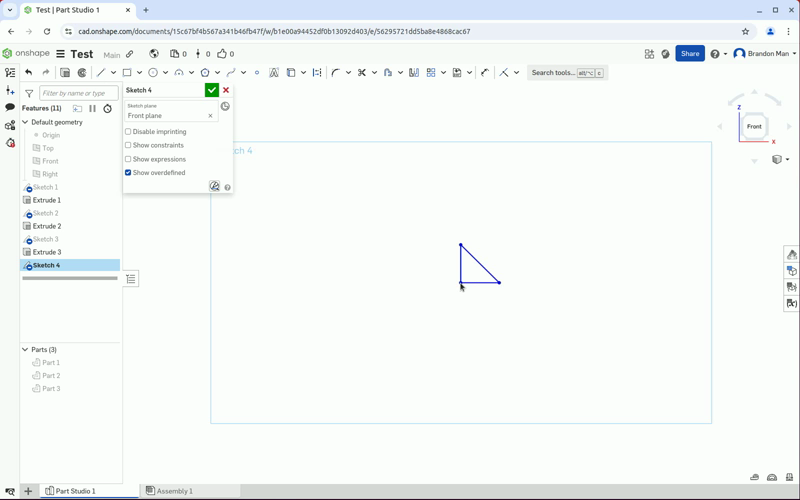
mouse_move(471, 278)
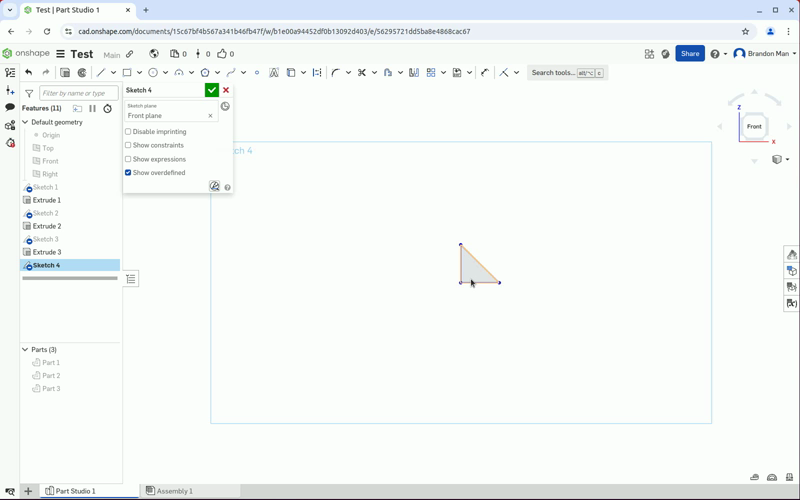
scroll(6)
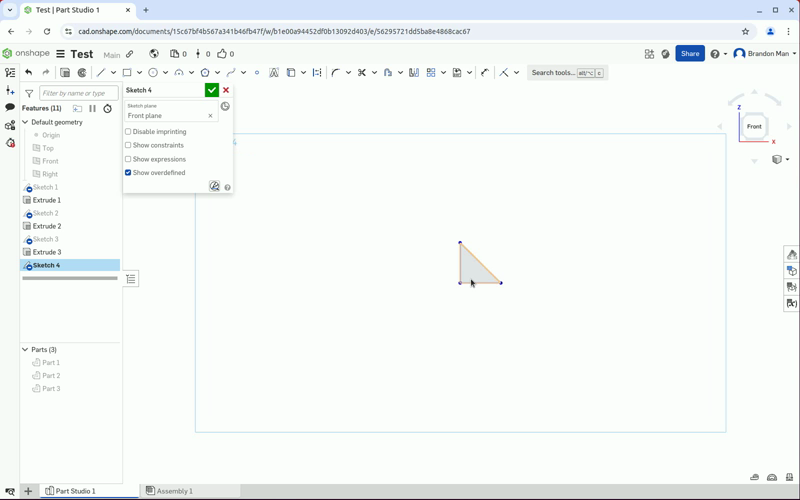
scroll(6)
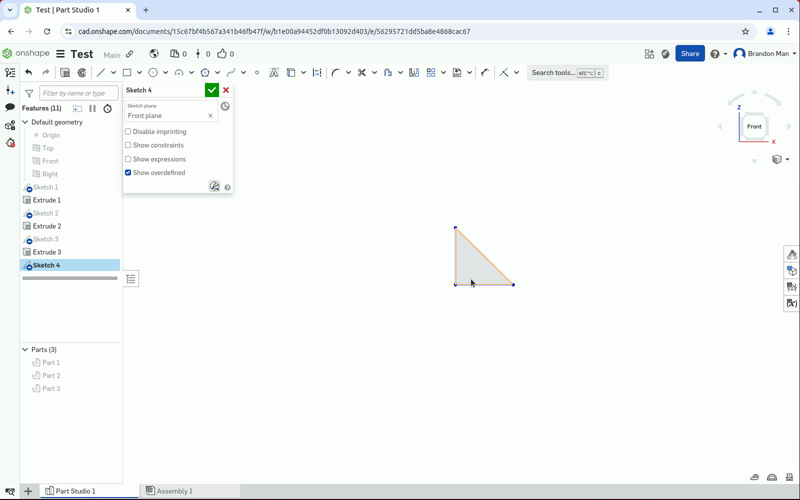
scroll(6)
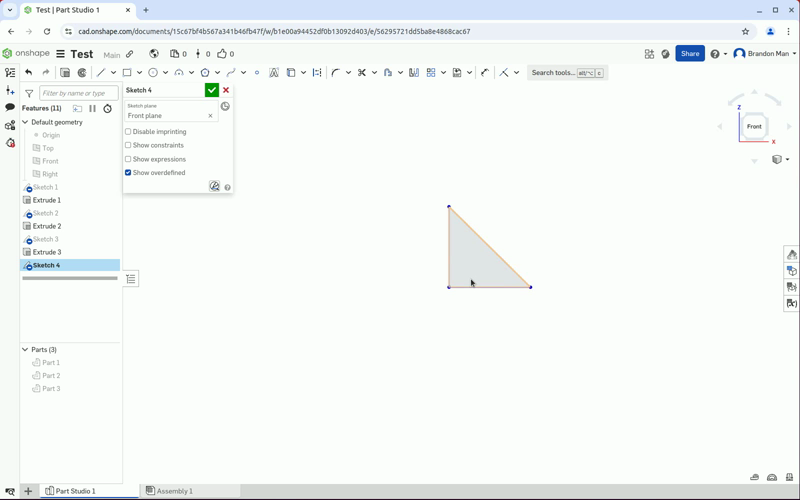
scroll(6)
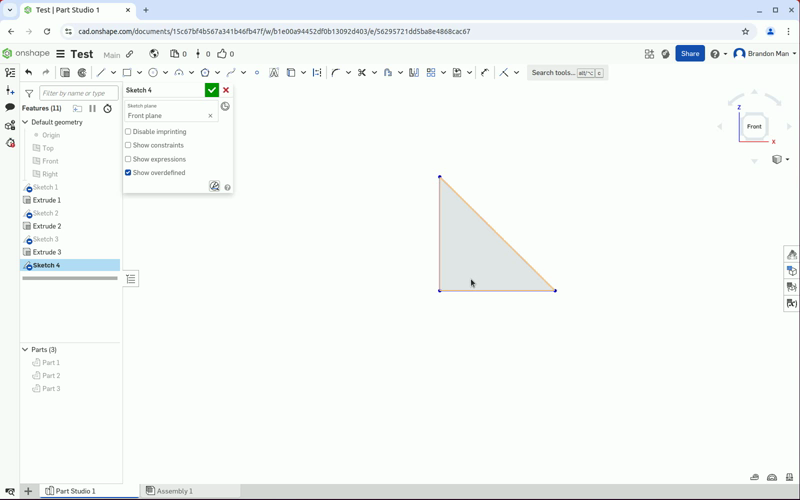
scroll(6)
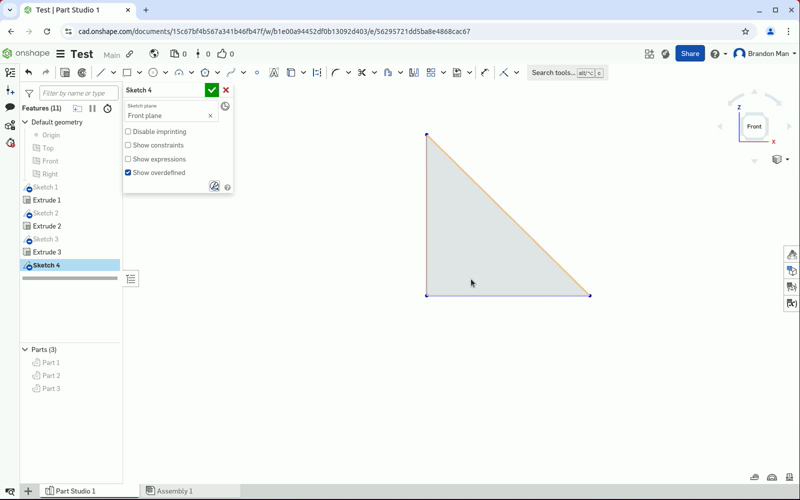
scroll(6)
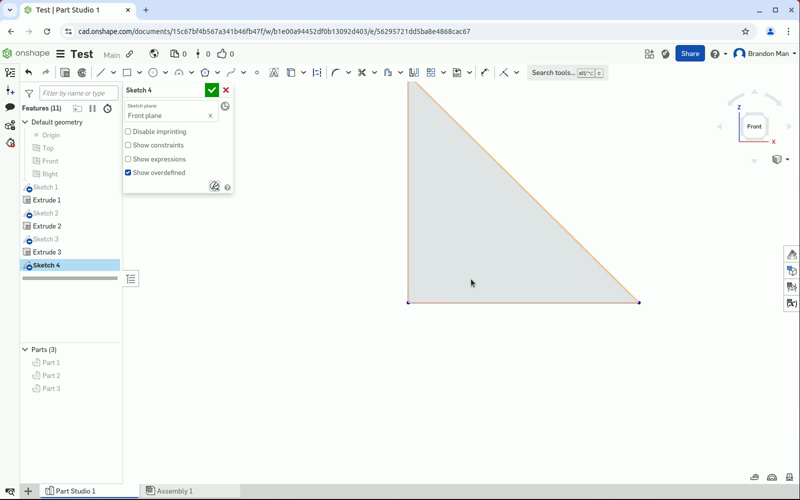
scroll(6)
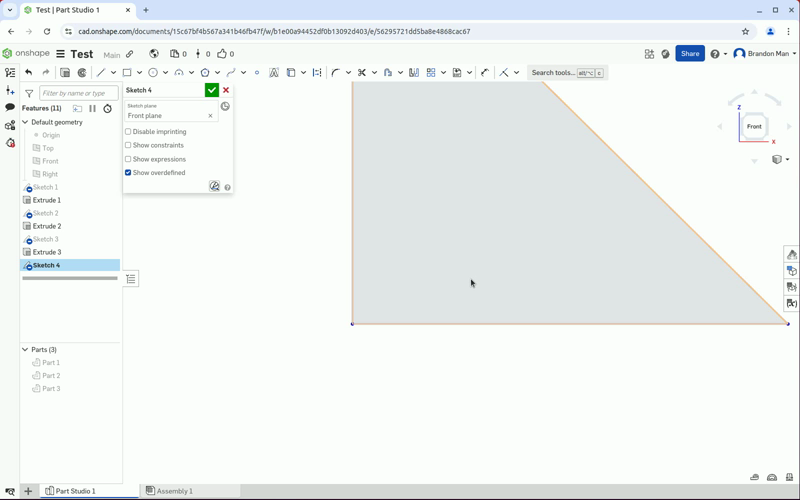
click(471, 278)
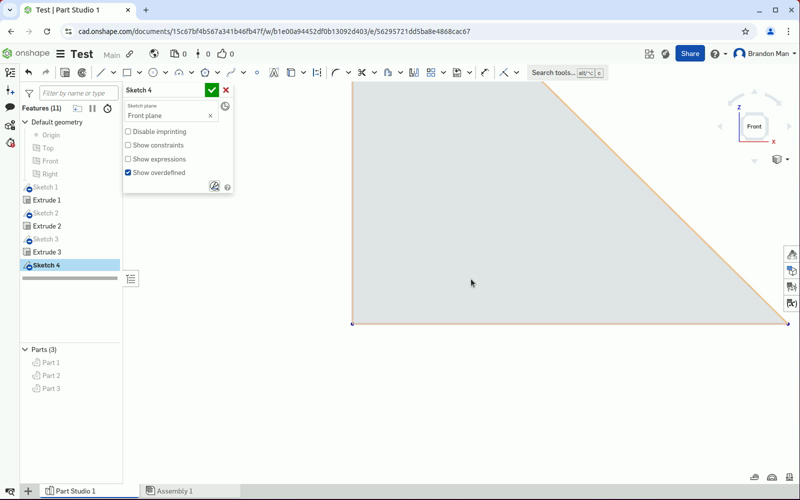
scroll(-6)
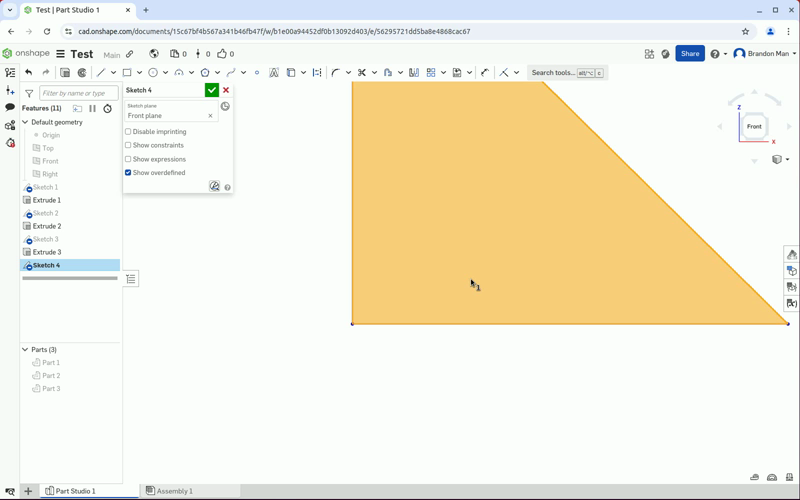
scroll(-6)
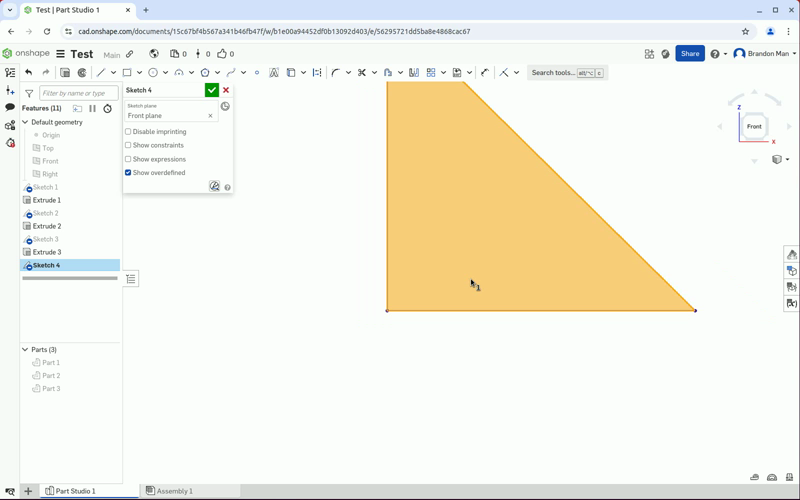
scroll(-6)
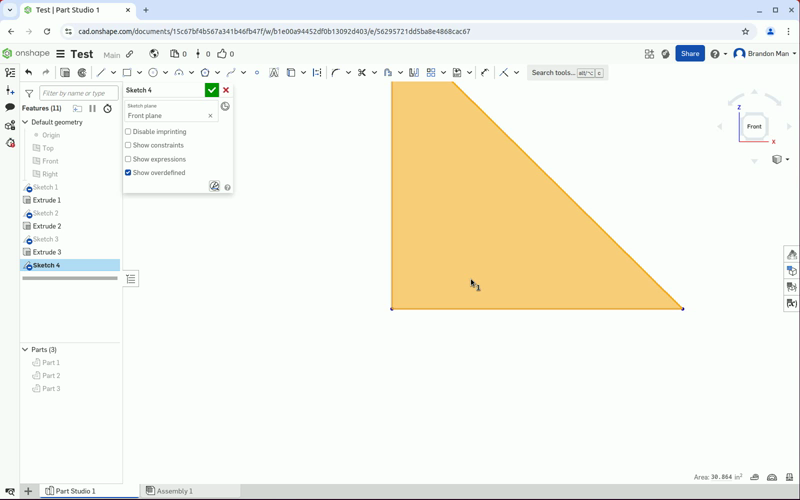
scroll(-6)
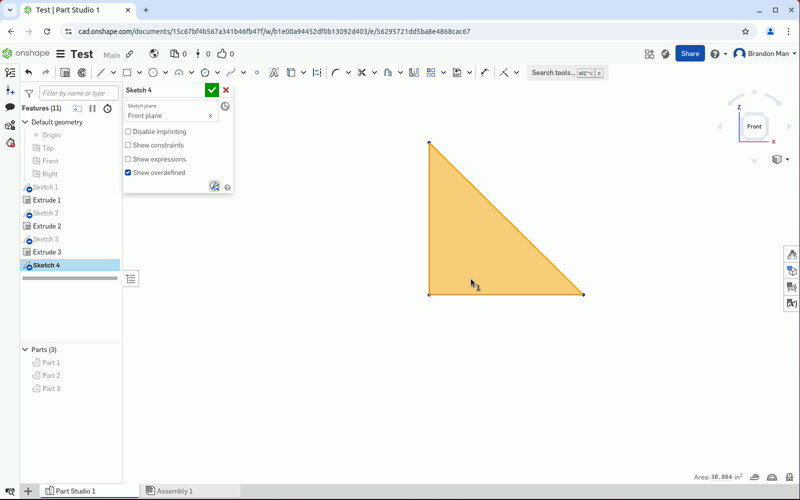
scroll(-6)
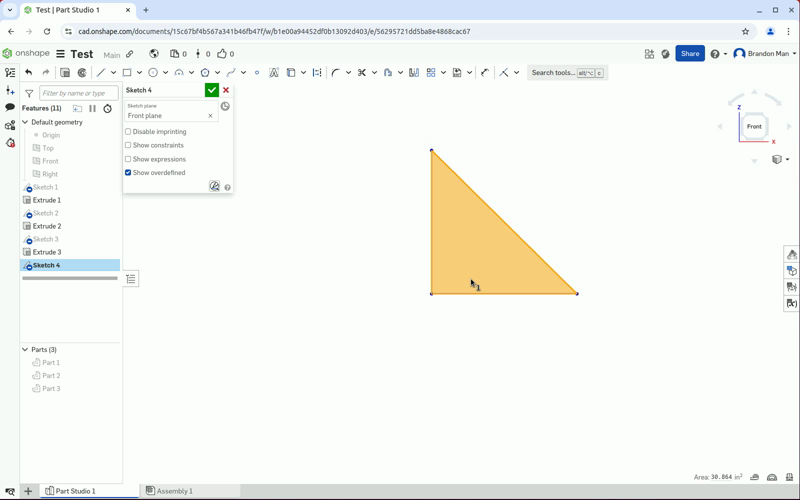
scroll(-6)
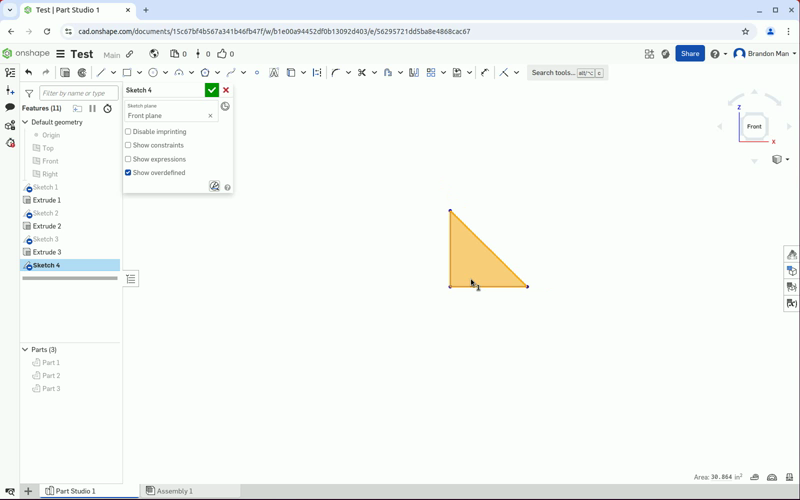
scroll(-6)
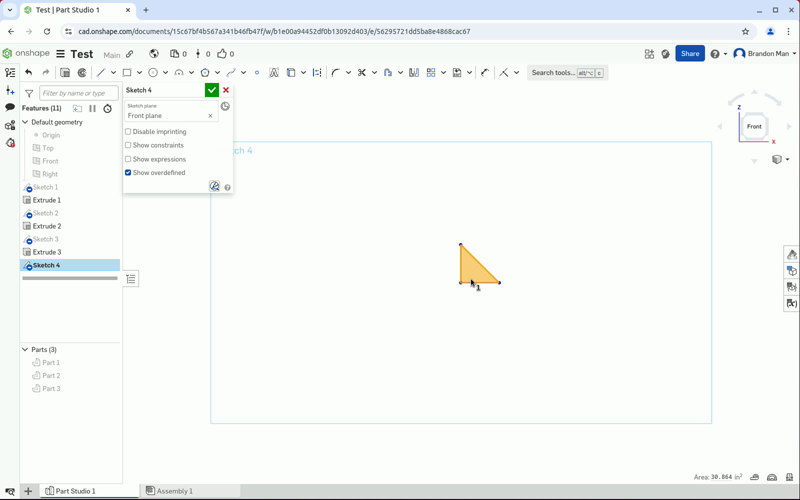
mouse_move(73, 352)
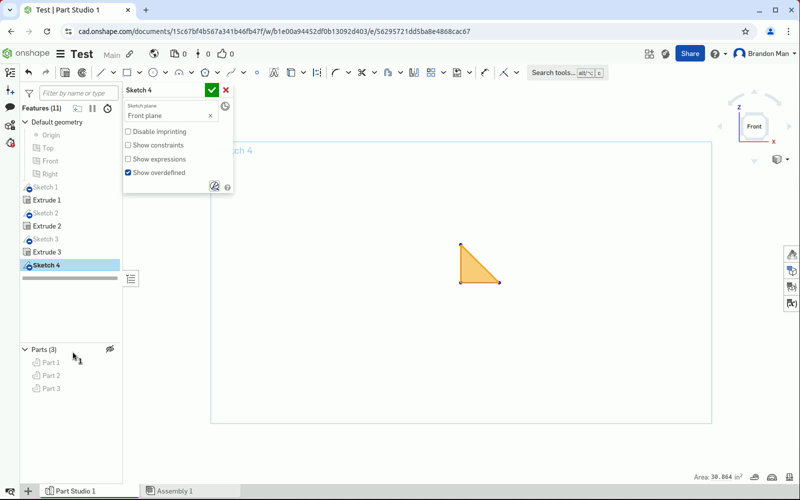
key(shift+y)
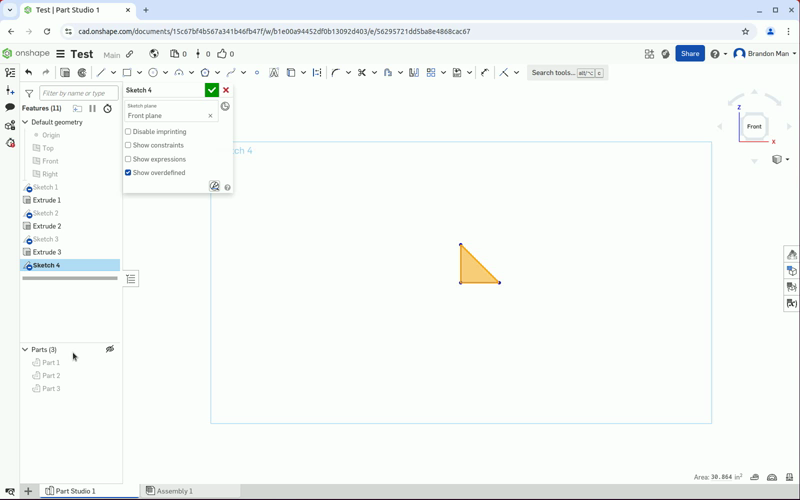
key(shift+e)
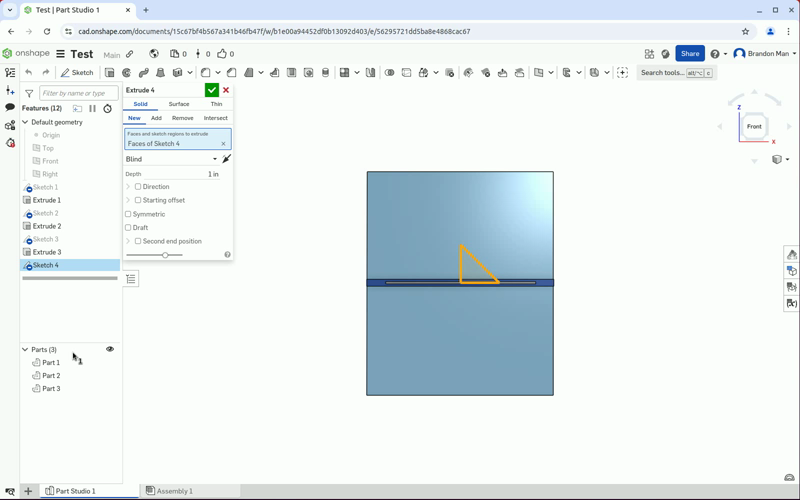
mouse_move(143, 106)
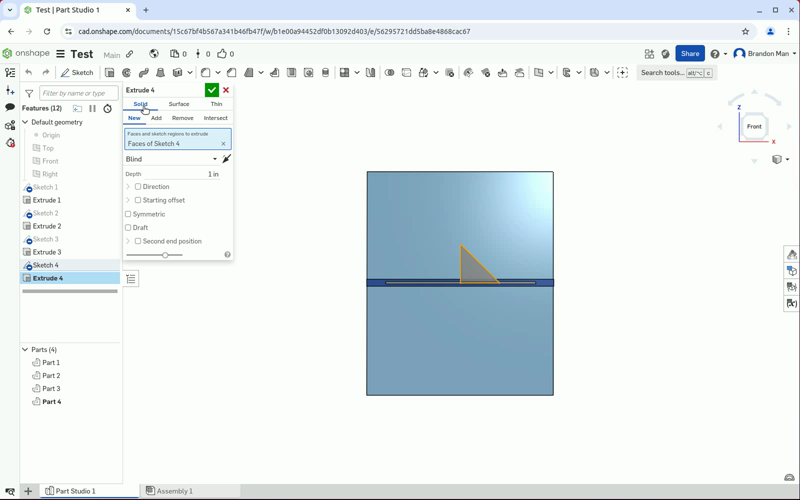
click(143, 106)
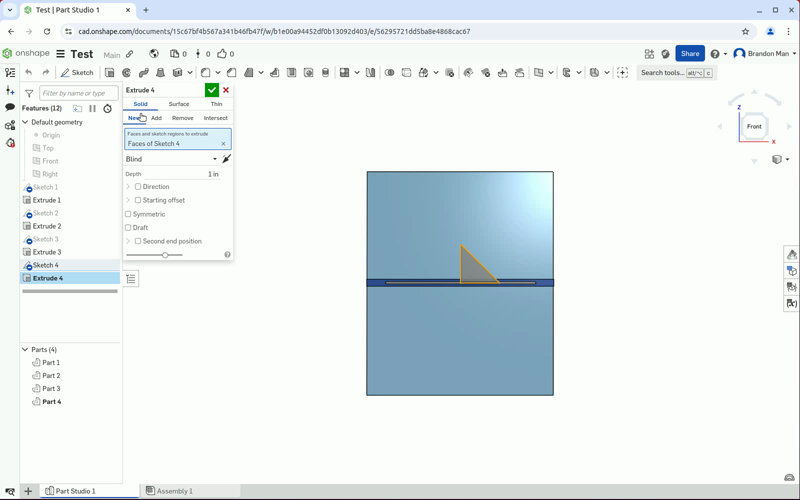
mouse_move(137, 120)
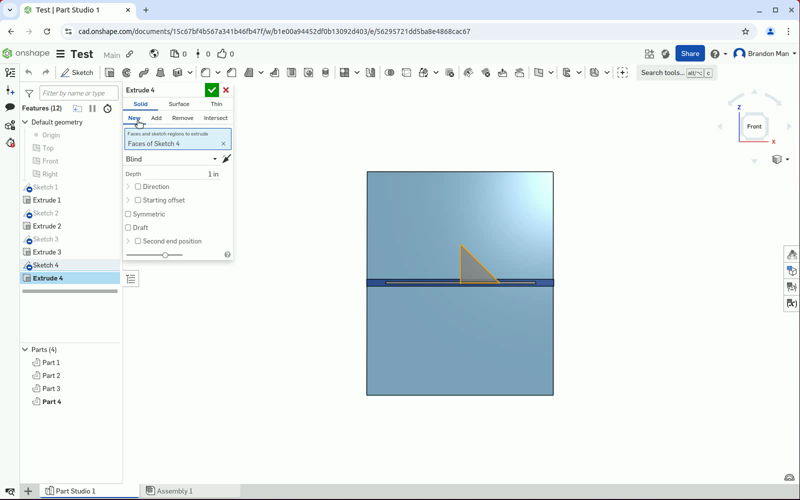
click(137, 120)
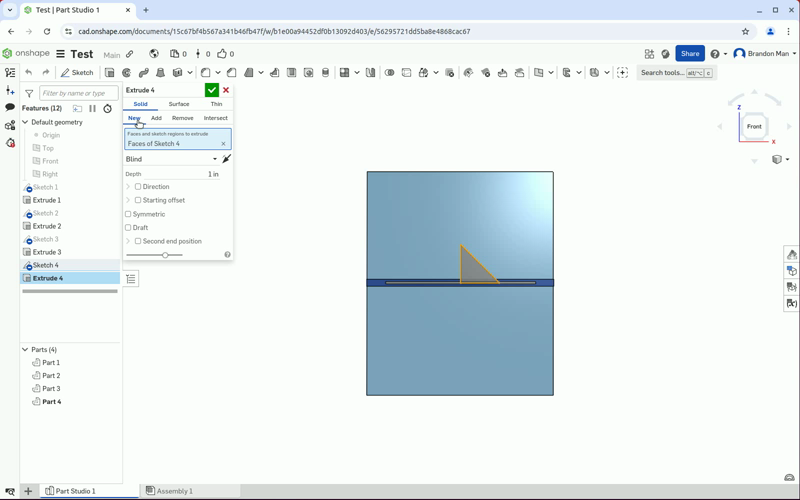
key(tab, 4)
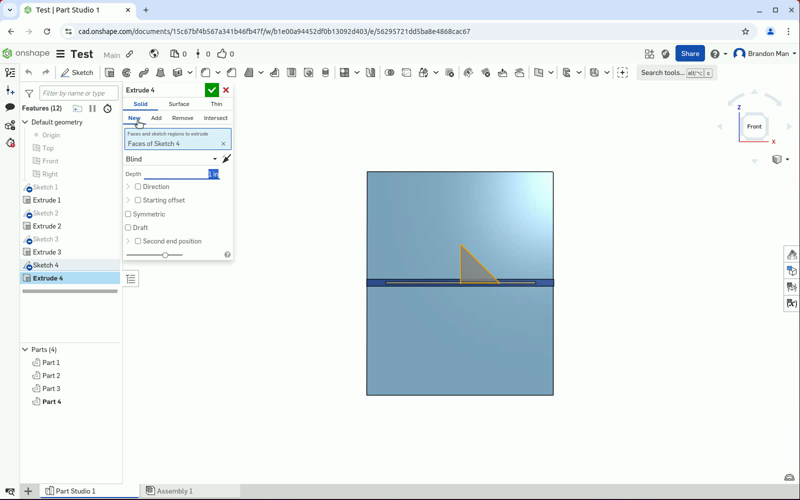
text(0.482)
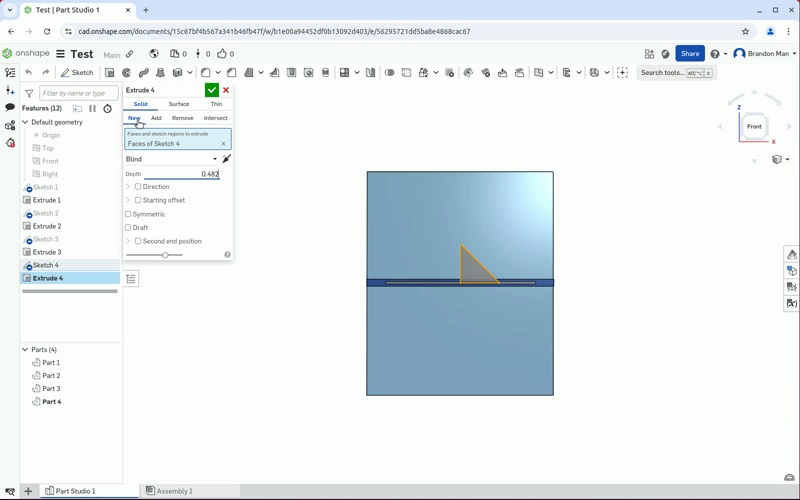
key(tab, 3)
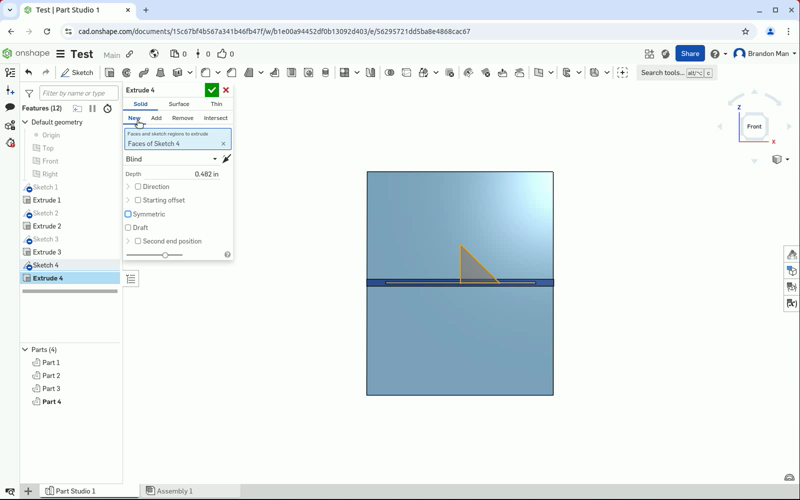
key(space)
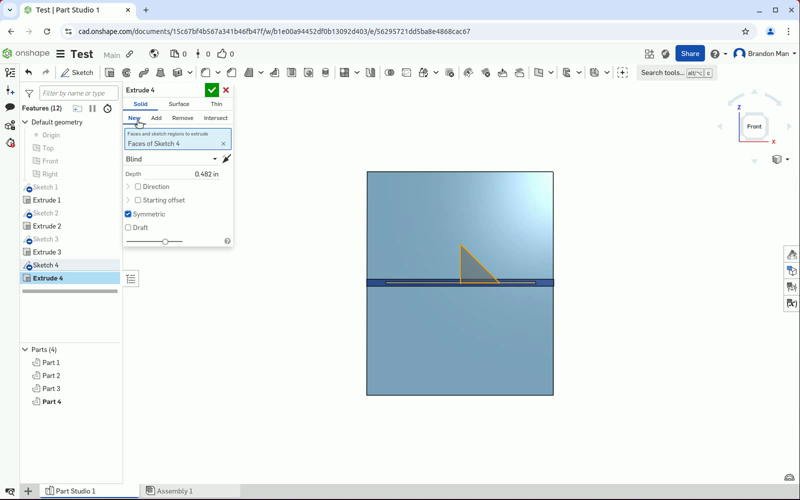
key(enter)
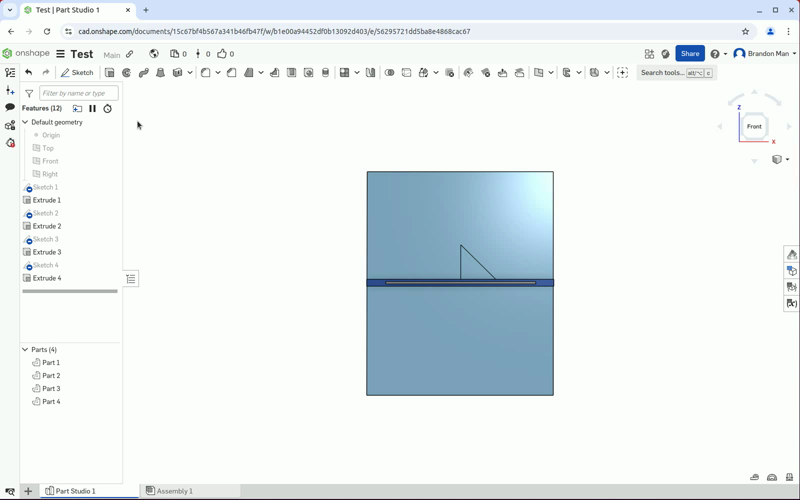
key(shift+h)
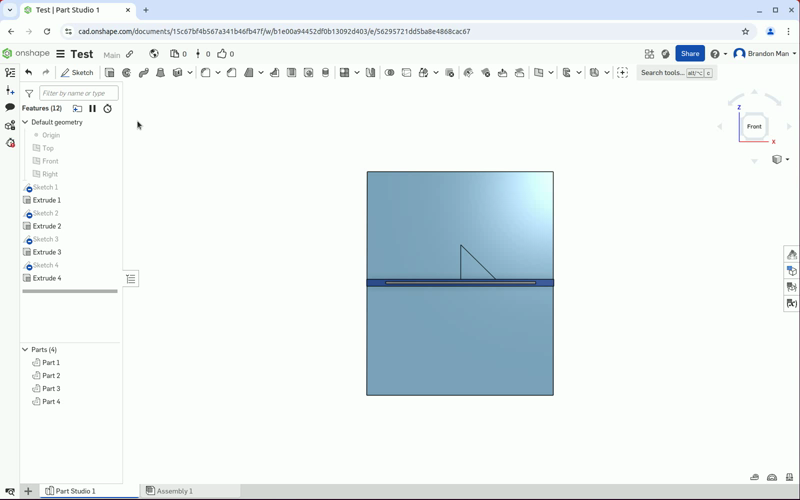
key(shift+h)
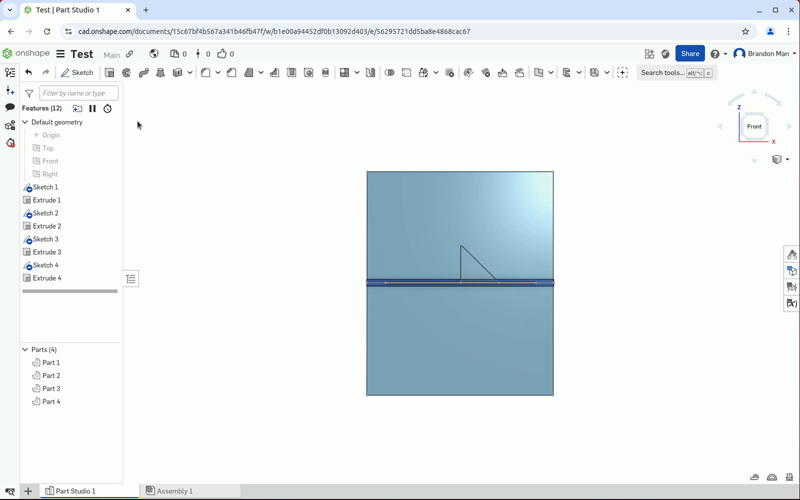
key(shift+7)
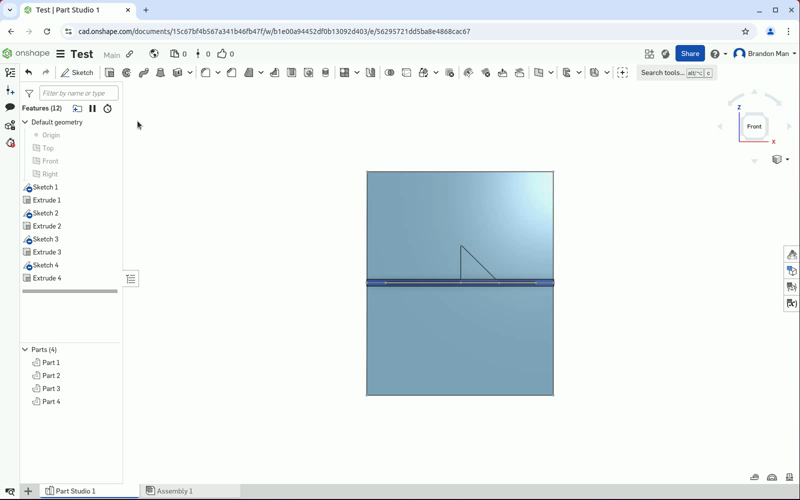
key(left, 2)
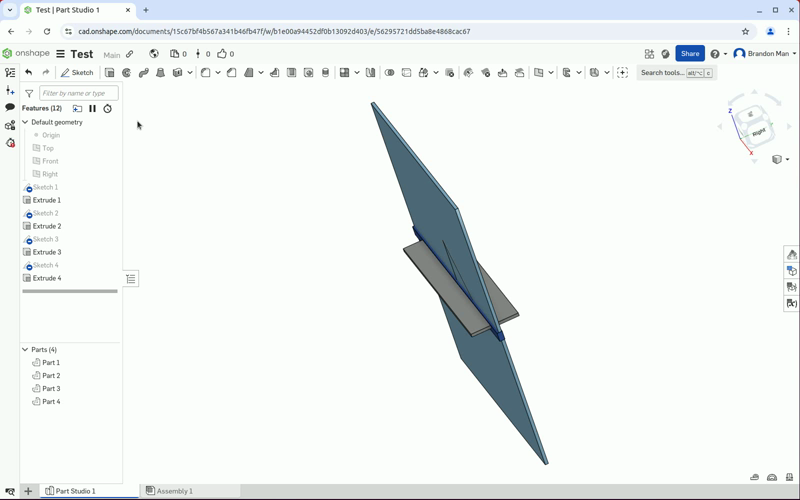
key(down, 2)
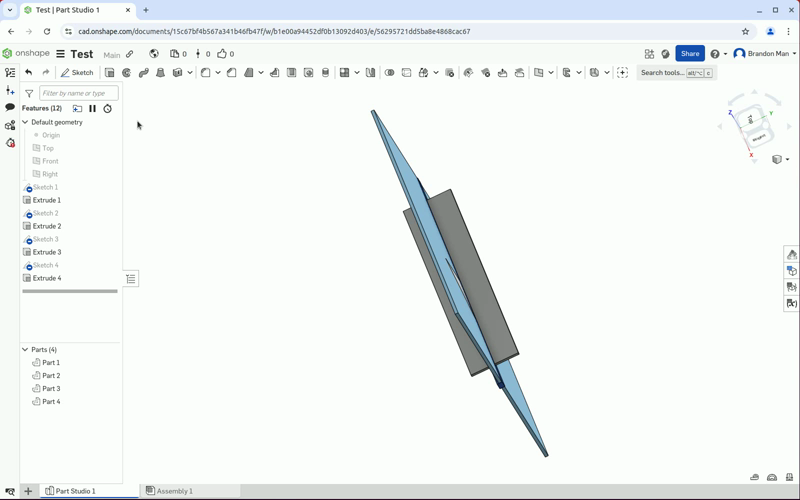
key(up, 2)
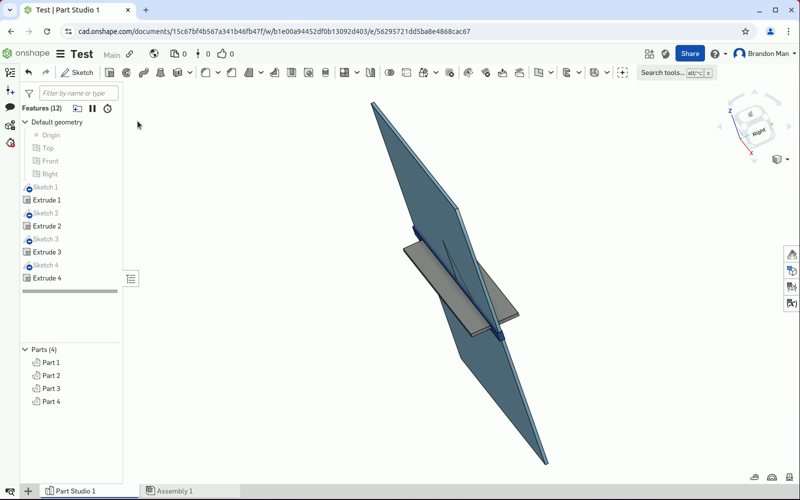
key(right, 2)
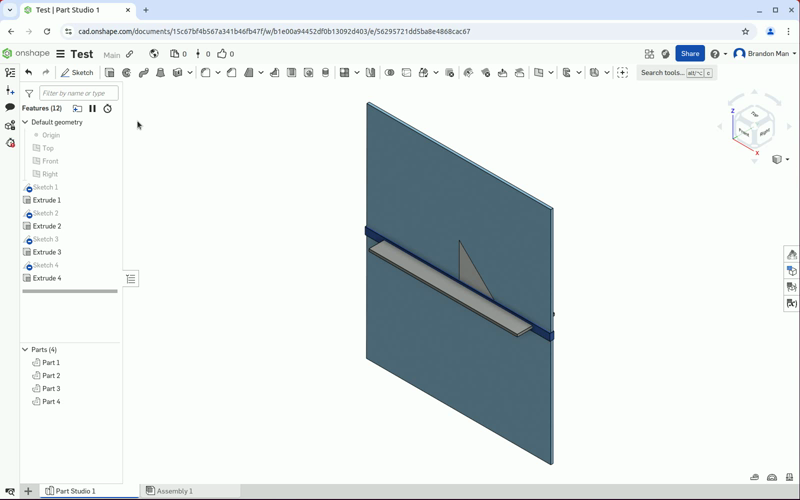
mouse_move(73, 189)
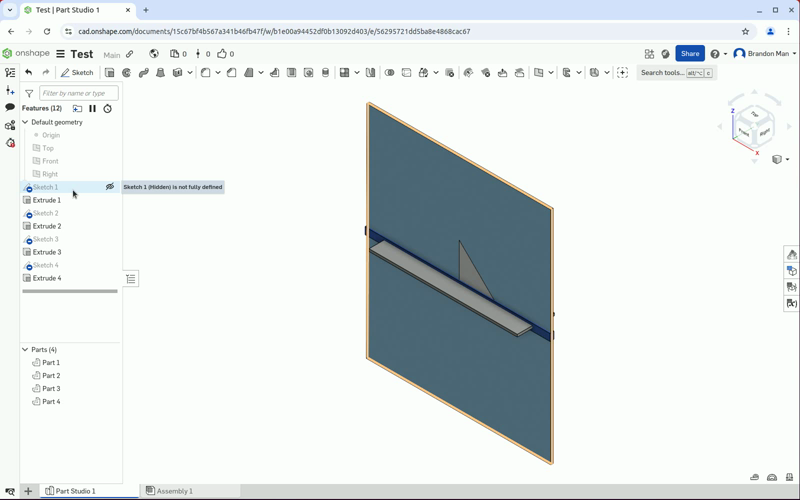
click(73, 189)